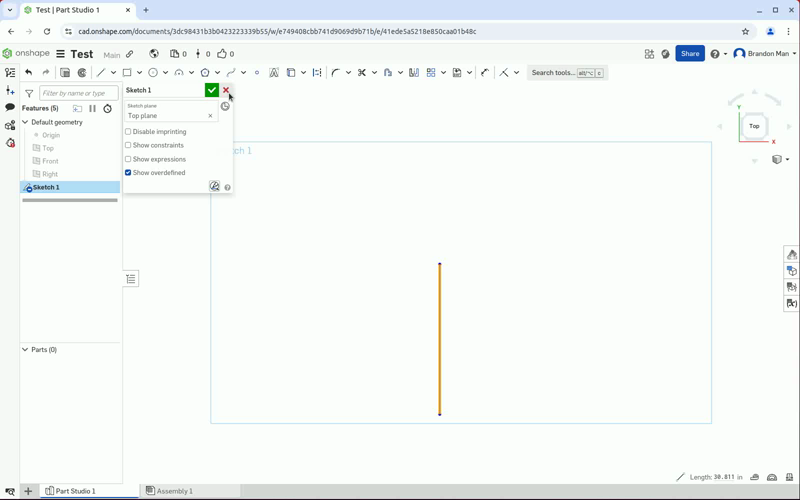
key(shift+h)
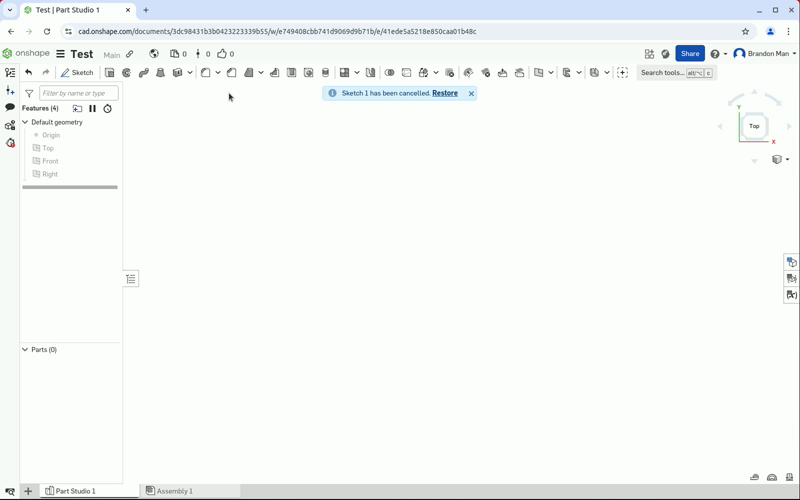
mouse_move(73, 352)
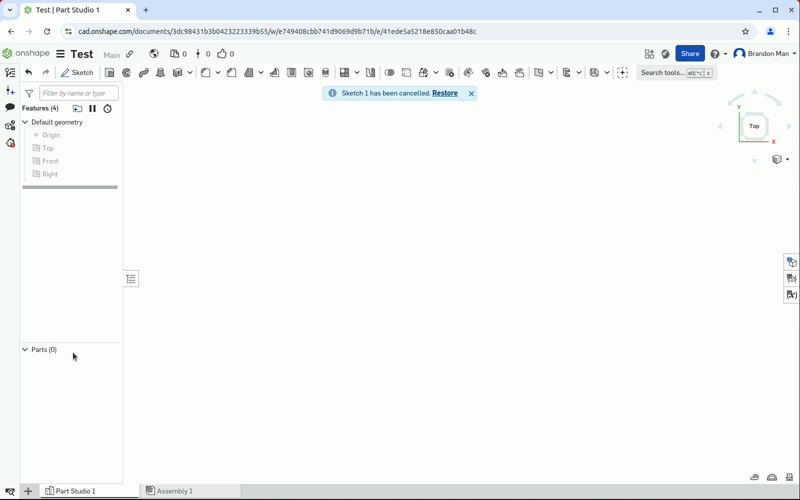
key(y)
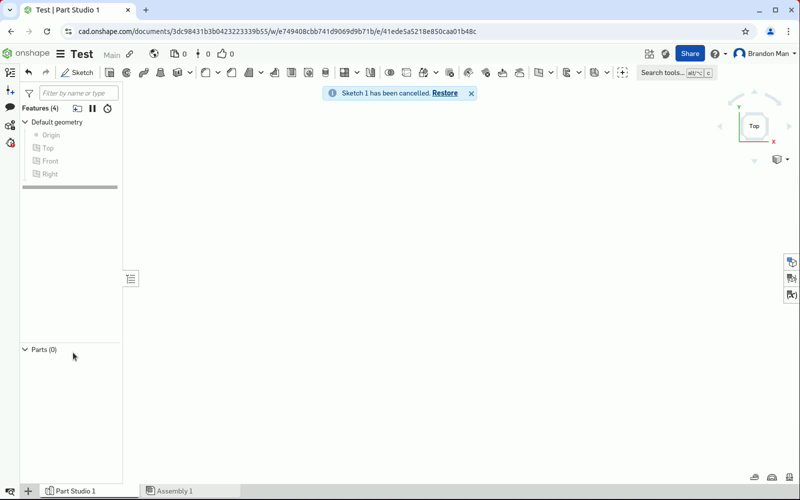
key(shift+p)
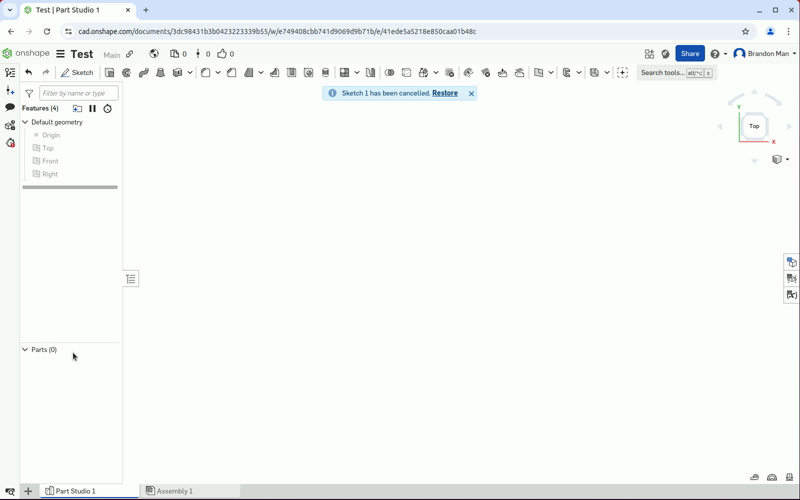
key(space)
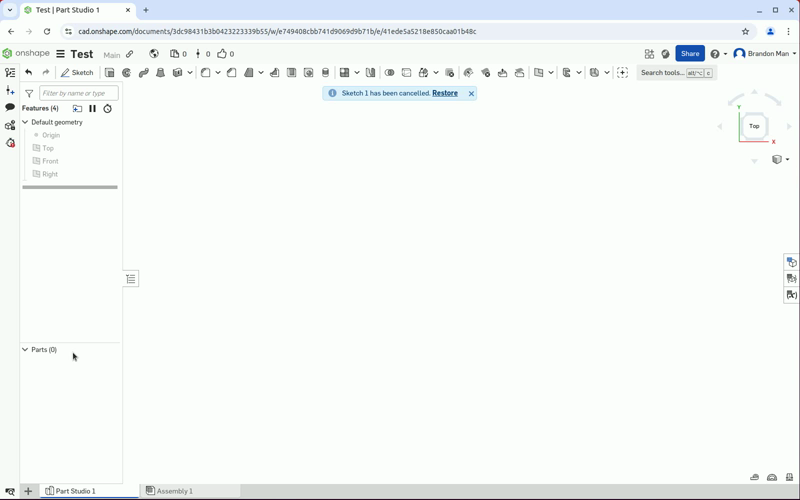
key_down(shift)
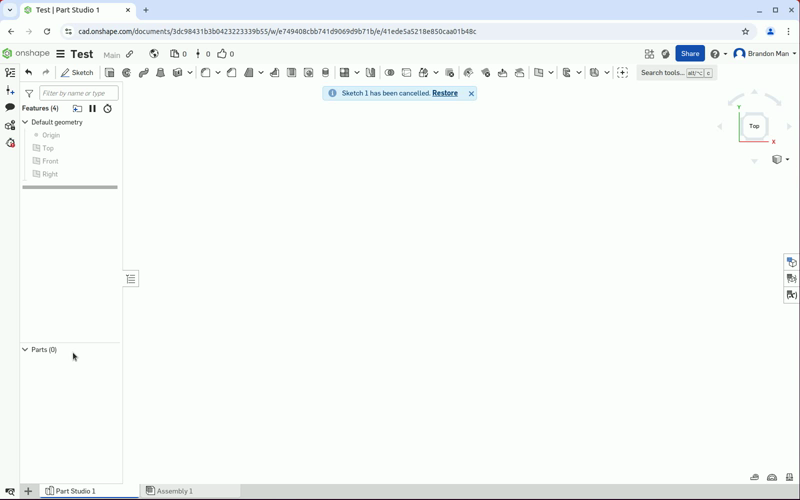
key(up)
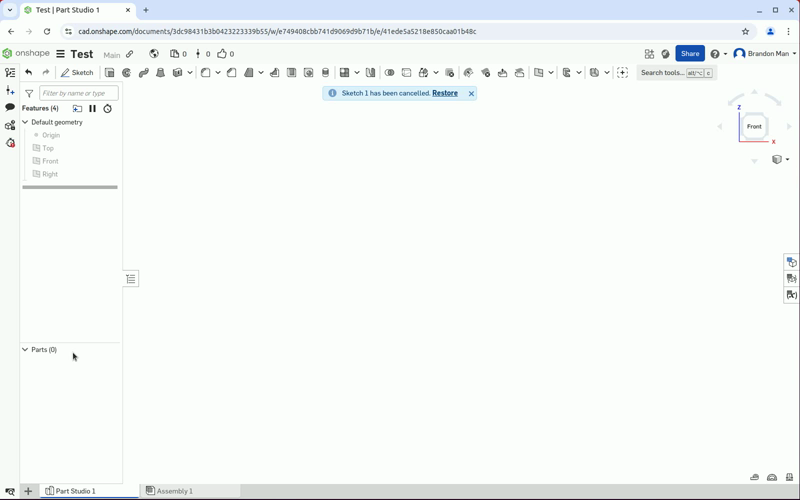
key_up(shift)
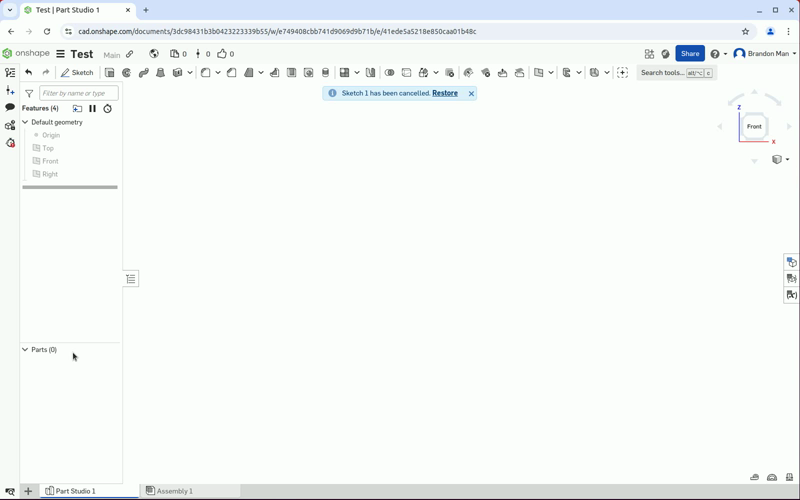
mouse_move(73, 352)
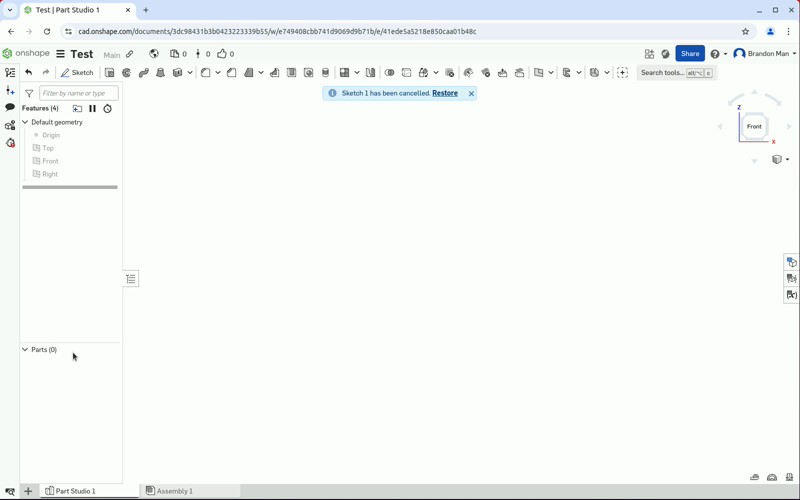
key(shift+y)
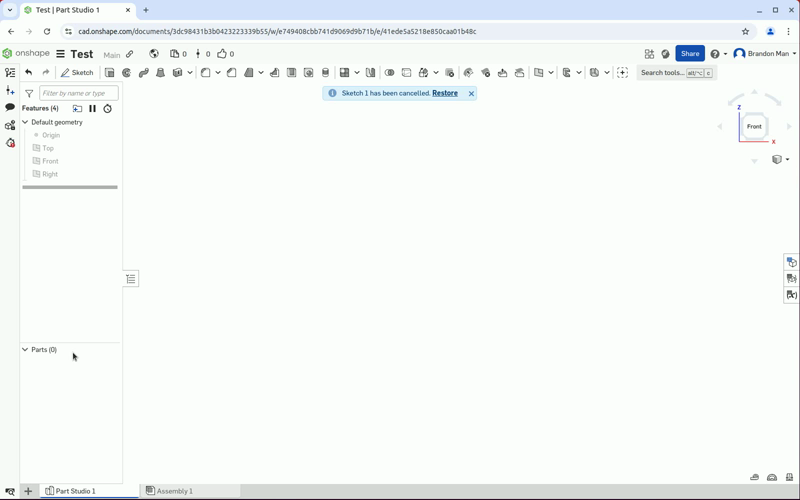
key(shift+s)
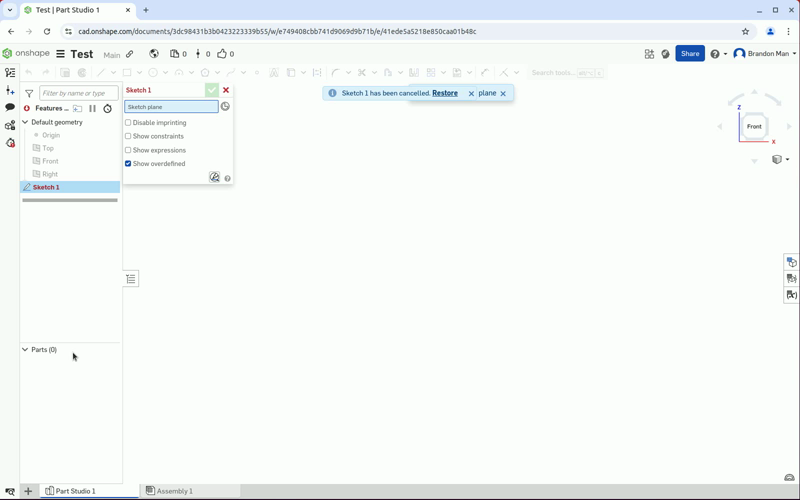
mouse_move(73, 163)
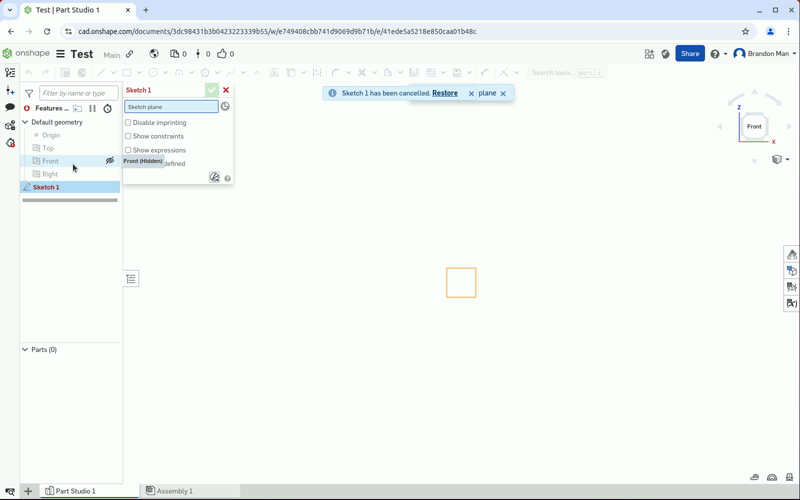
click(73, 163)
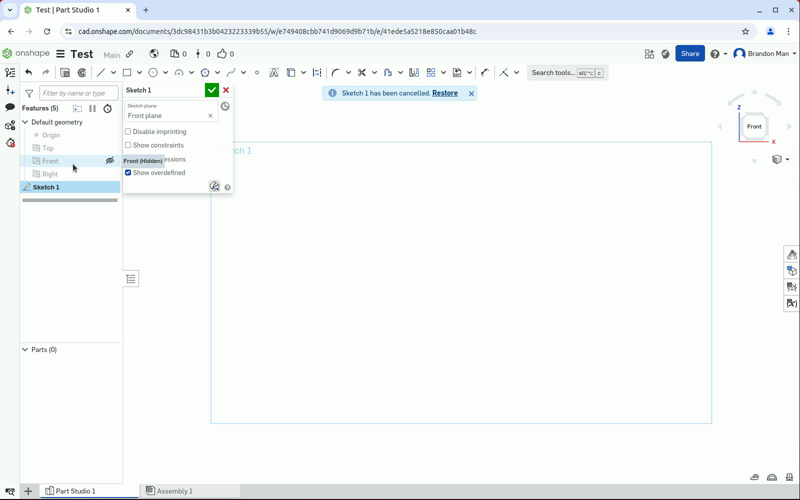
mouse_move(73, 352)
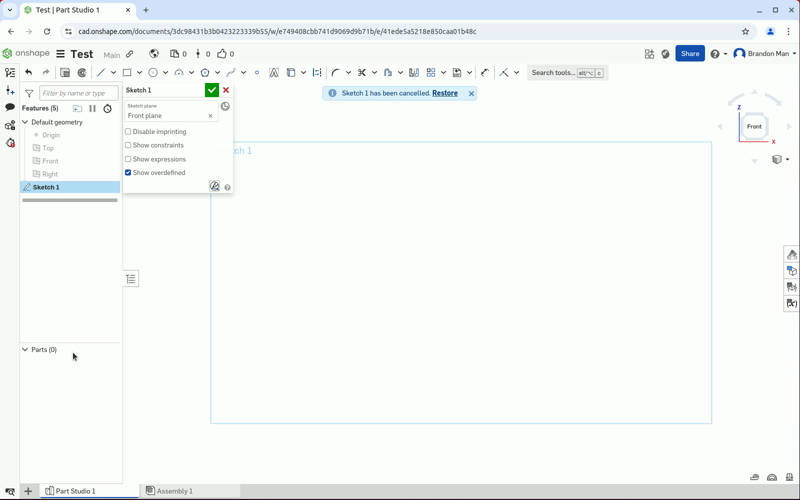
key(y)
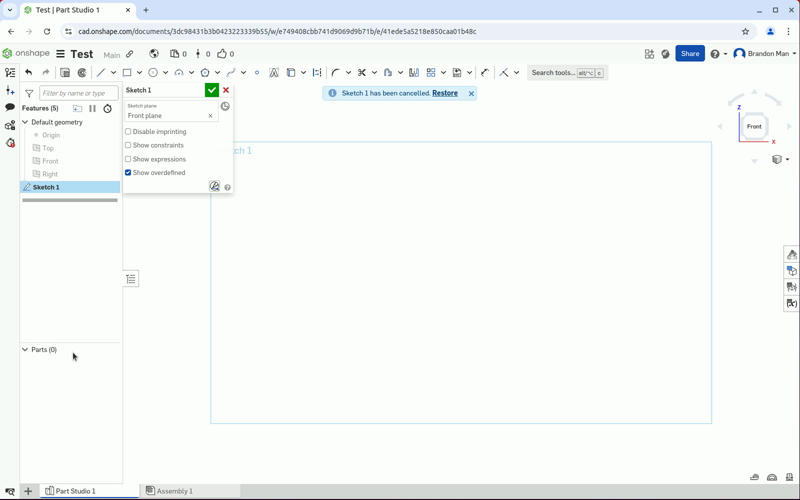
key(l)
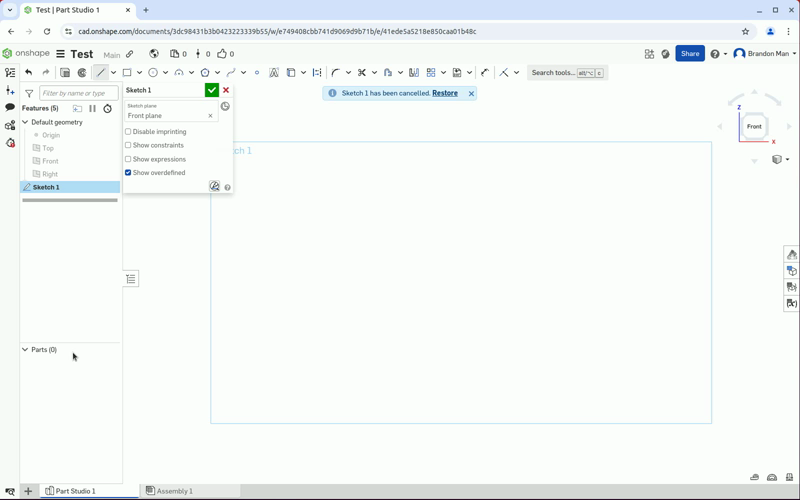
key_down(shift)
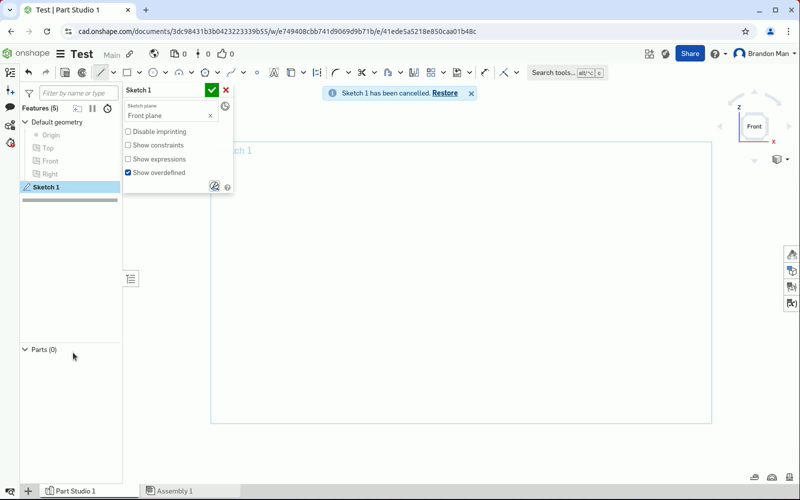
mouse_move(380, 199)
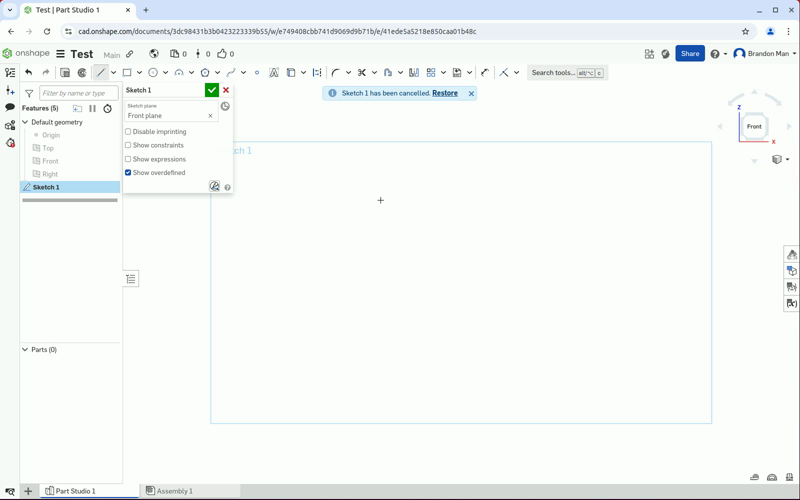
click(380, 199)
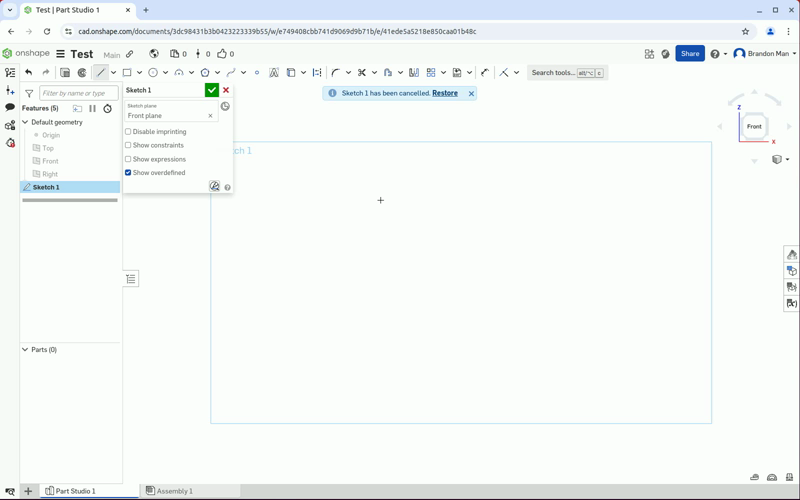
key_up(shift)
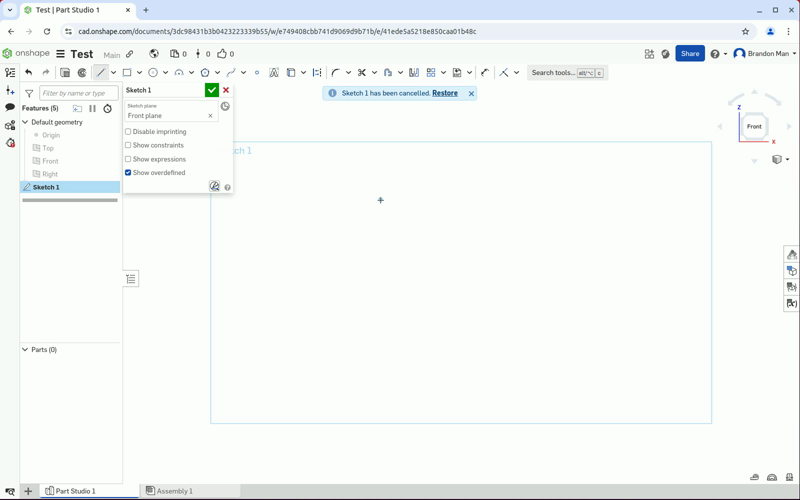
key_down(shift)
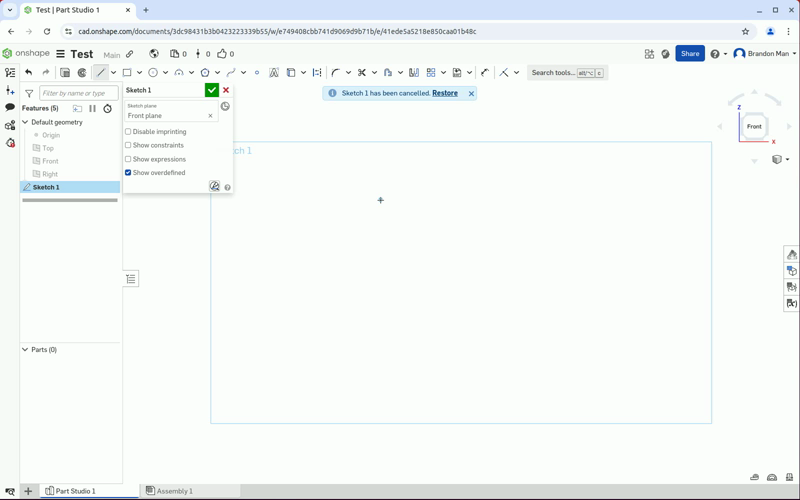
mouse_move(410, 199)
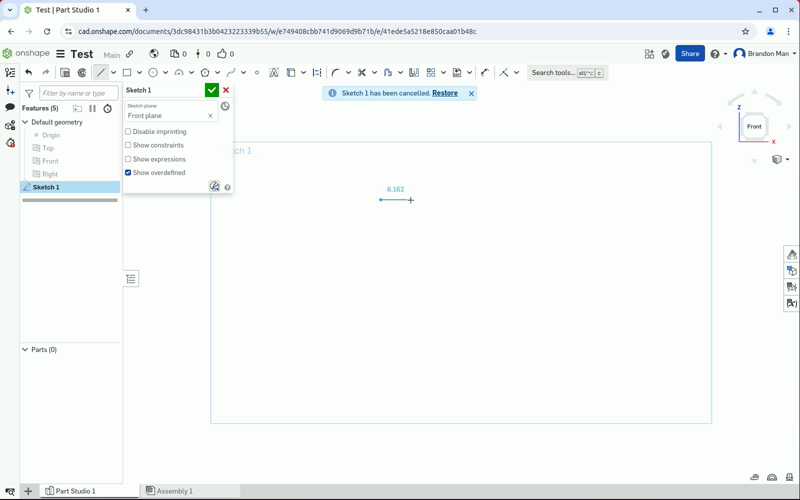
mouse_move(411, 199)
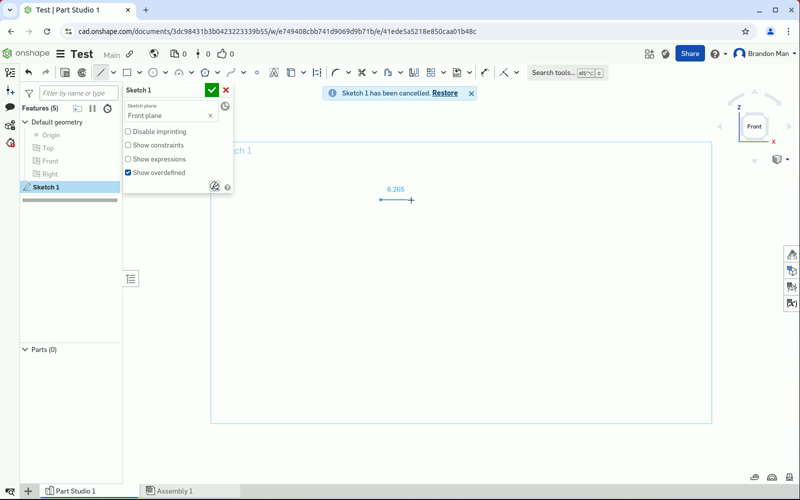
click(411, 199)
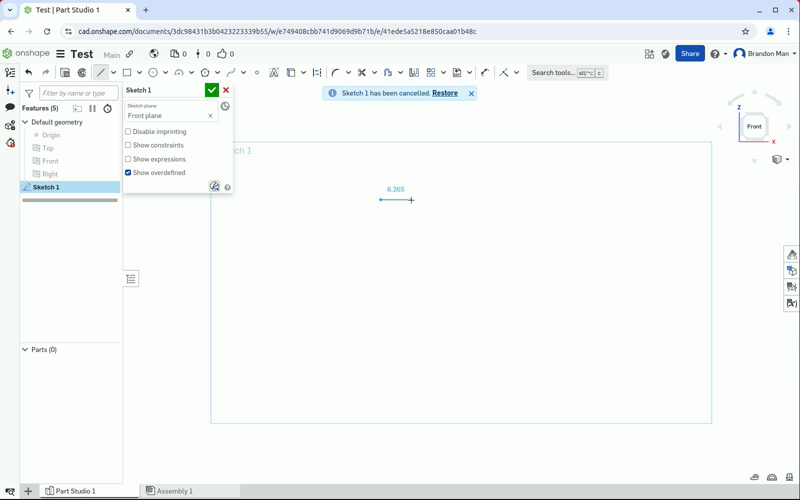
key_up(shift)
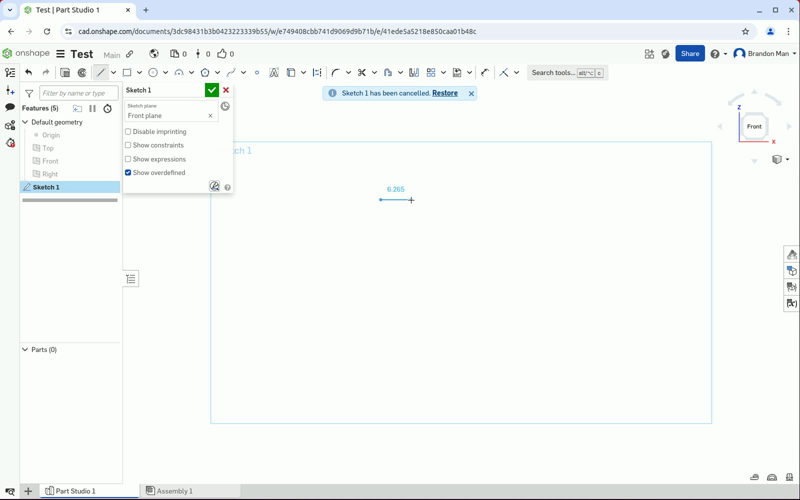
key_down(shift)
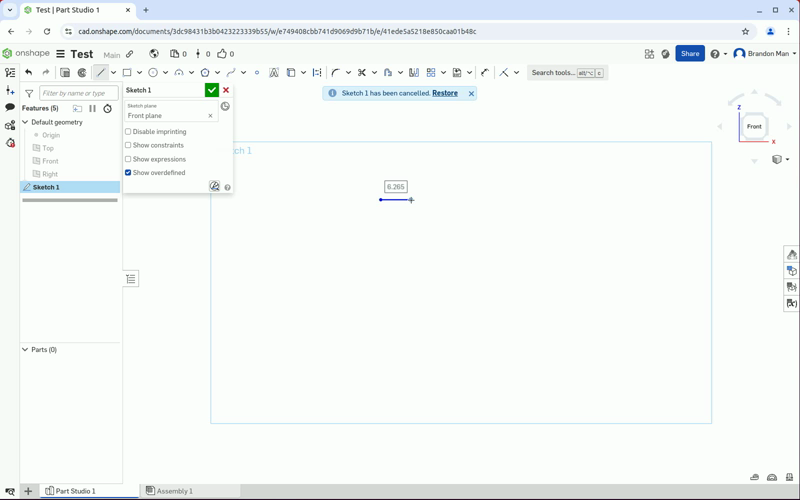
mouse_move(441, 199)
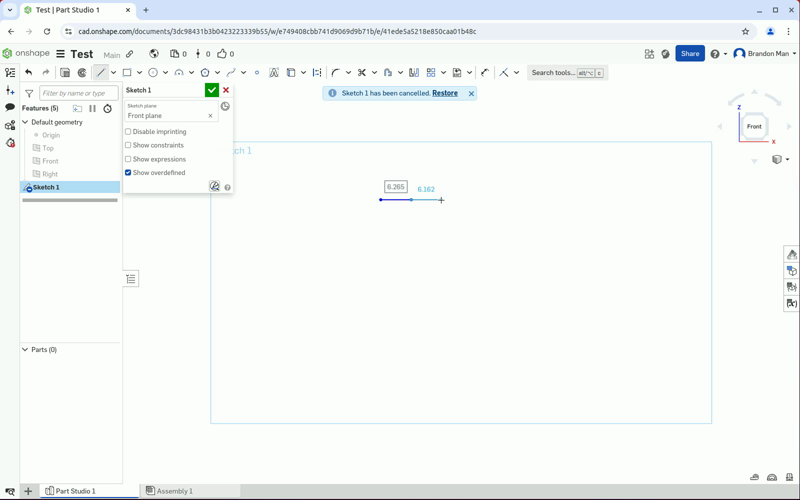
mouse_move(411, 169)
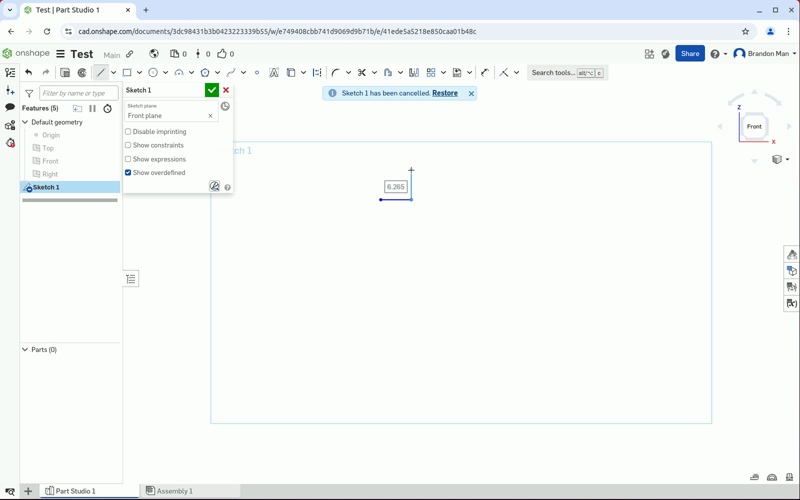
click(411, 169)
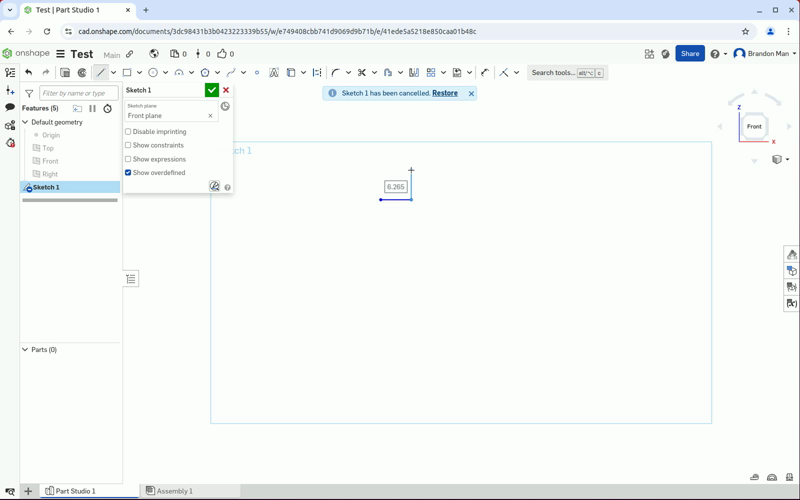
key_up(shift)
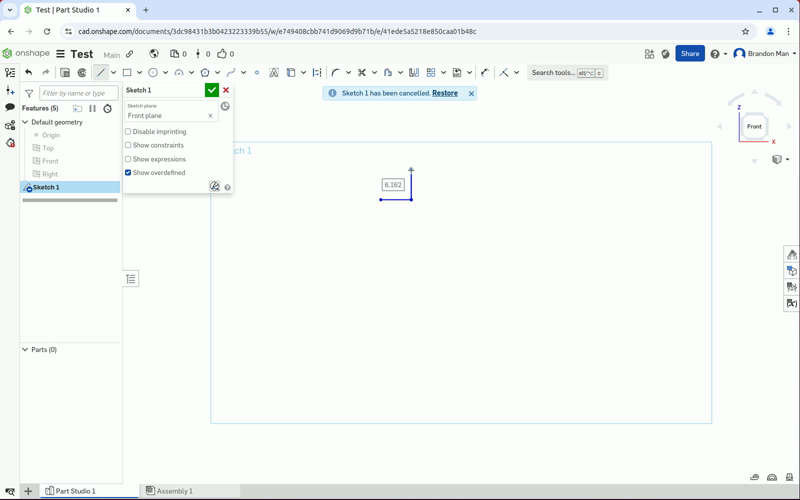
key_down(shift)
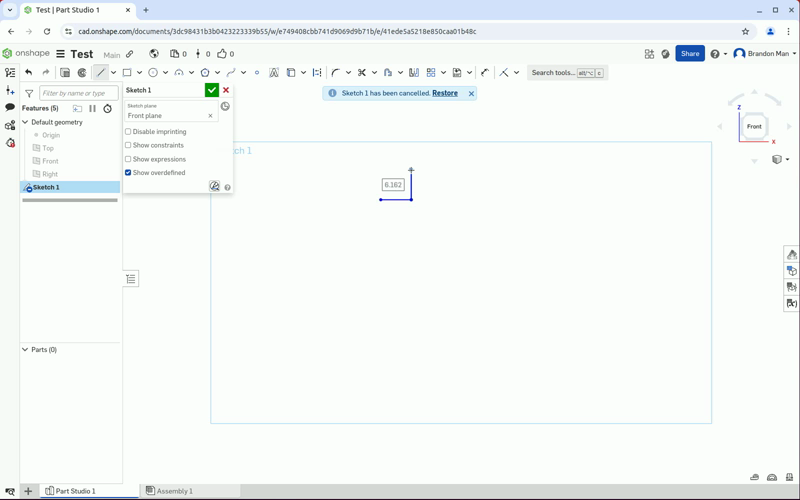
mouse_move(441, 169)
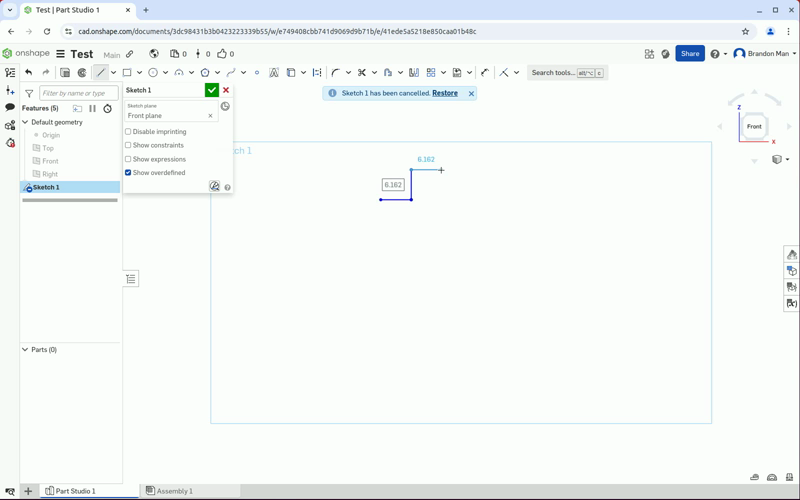
mouse_move(380, 169)
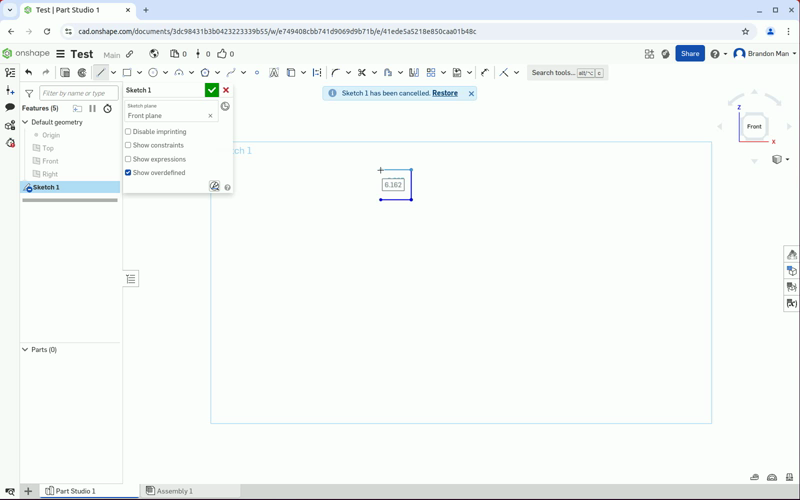
click(380, 169)
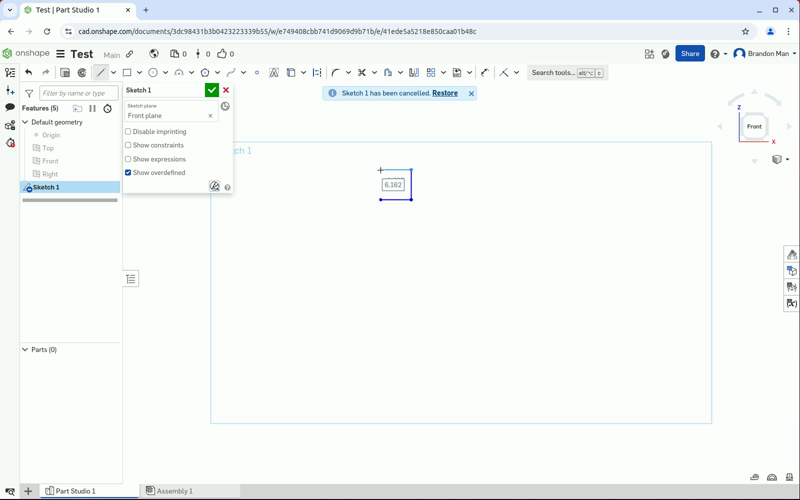
key_up(shift)
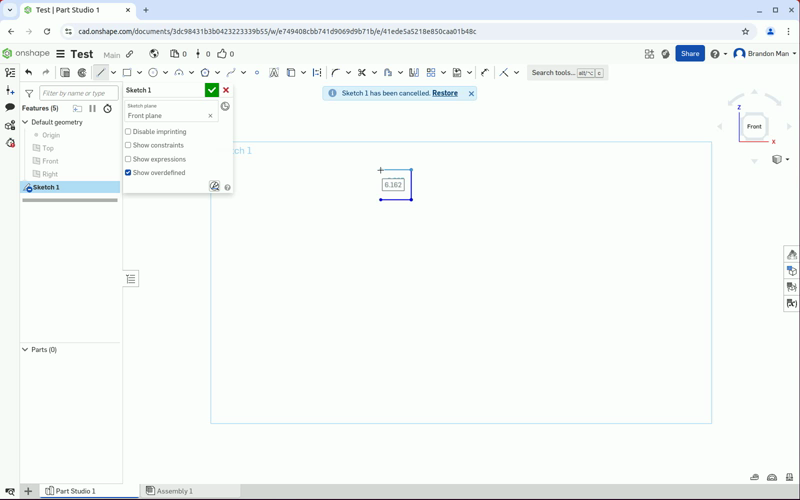
mouse_move(410, 169)
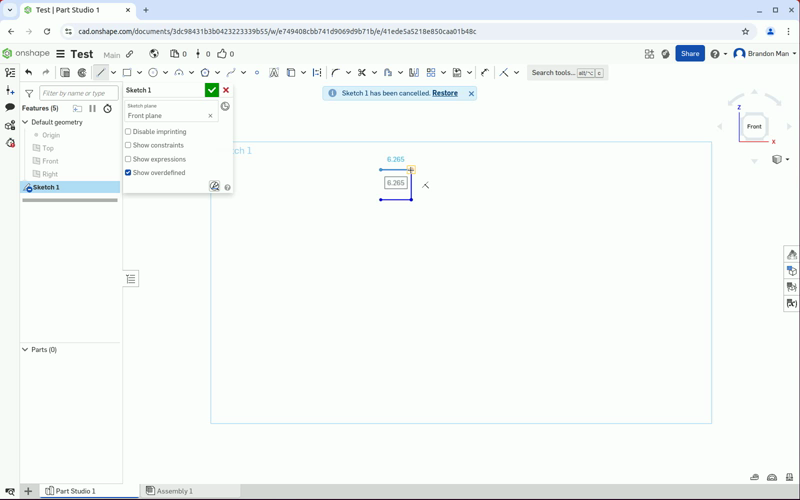
key_down(shift)
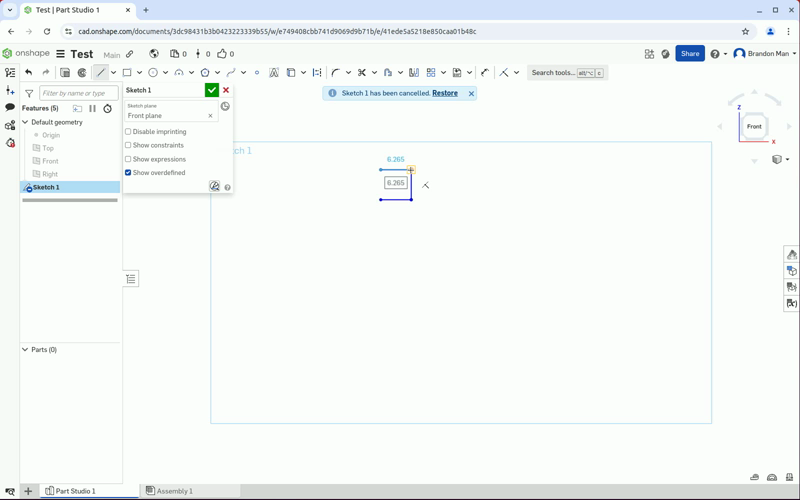
mouse_move(380, 199)
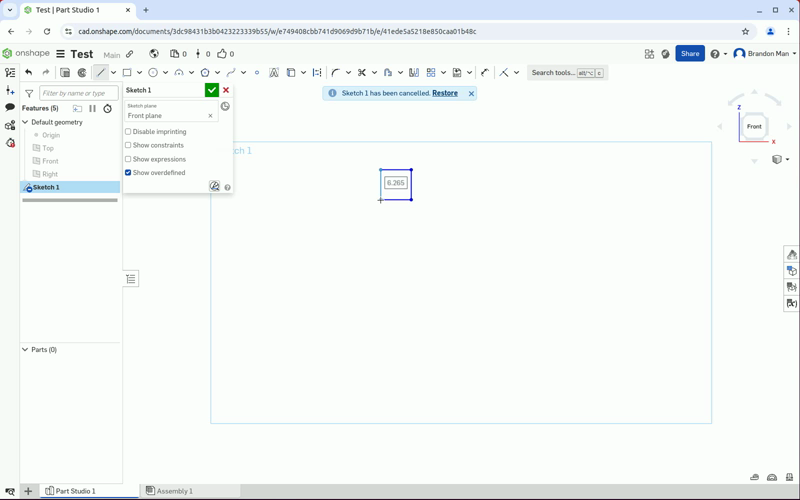
key_up(shift)
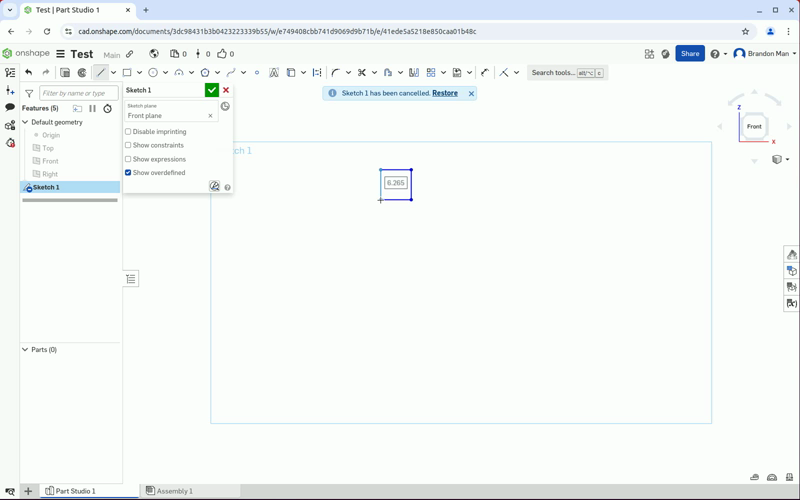
click(380, 199)
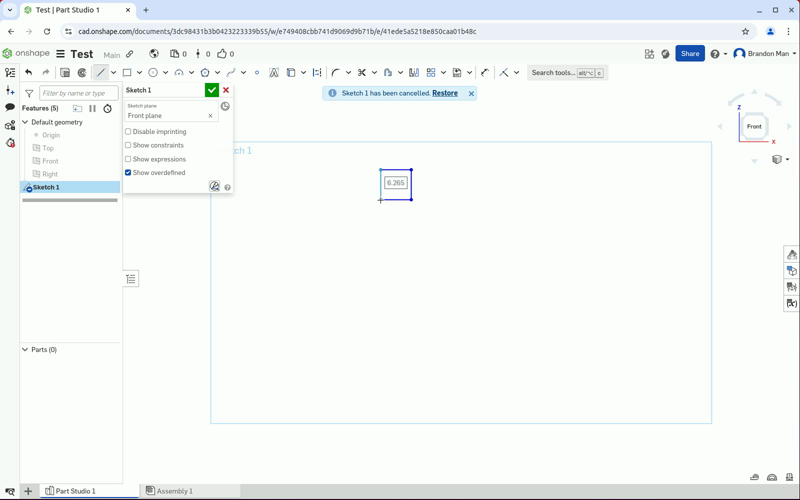
key(esc)
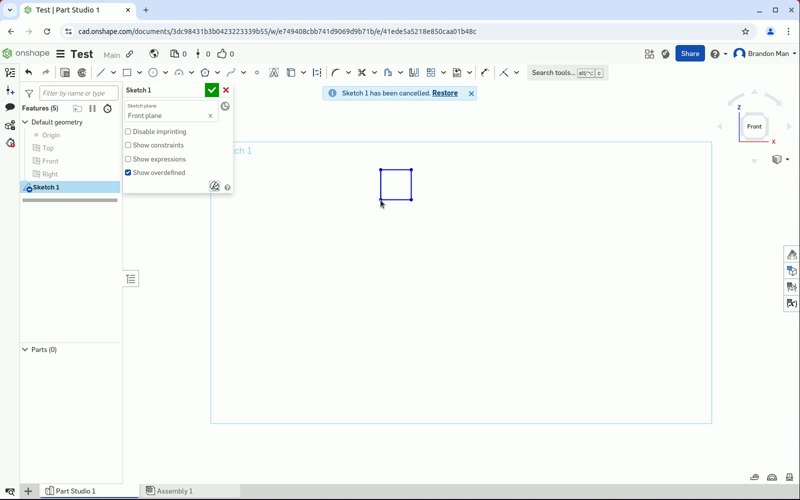
mouse_move(403, 197)
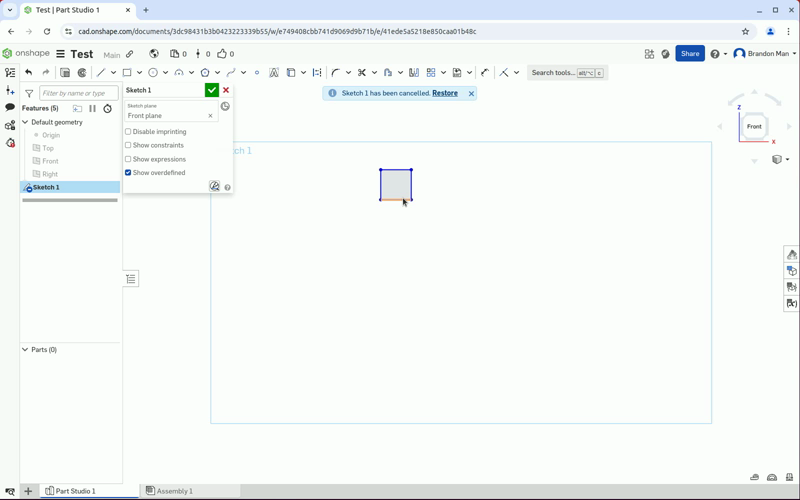
scroll(6)
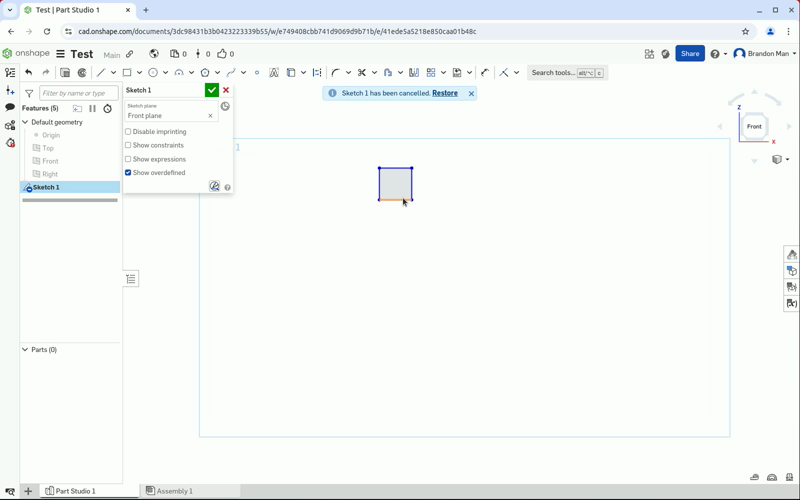
scroll(6)
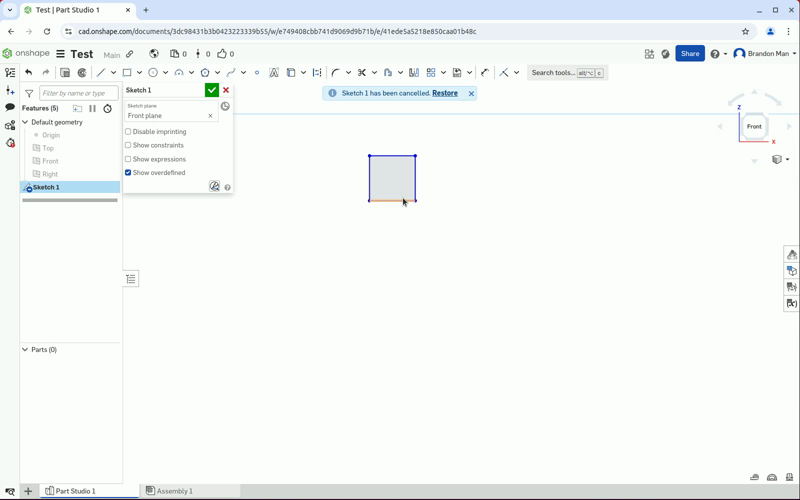
scroll(6)
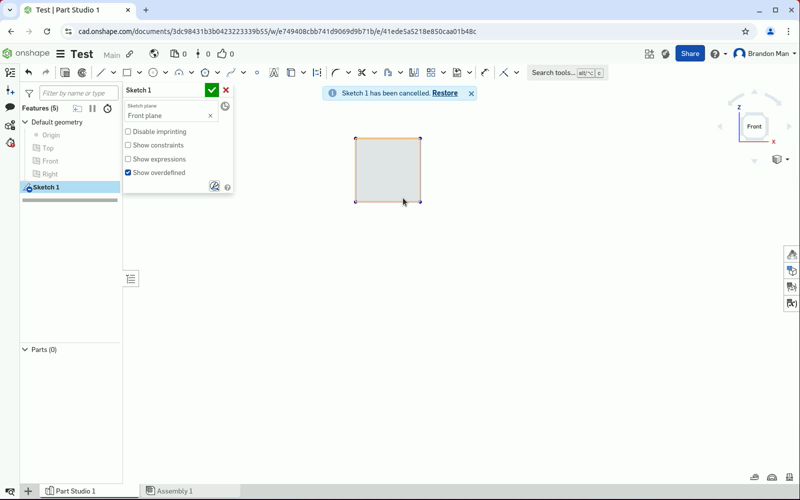
scroll(6)
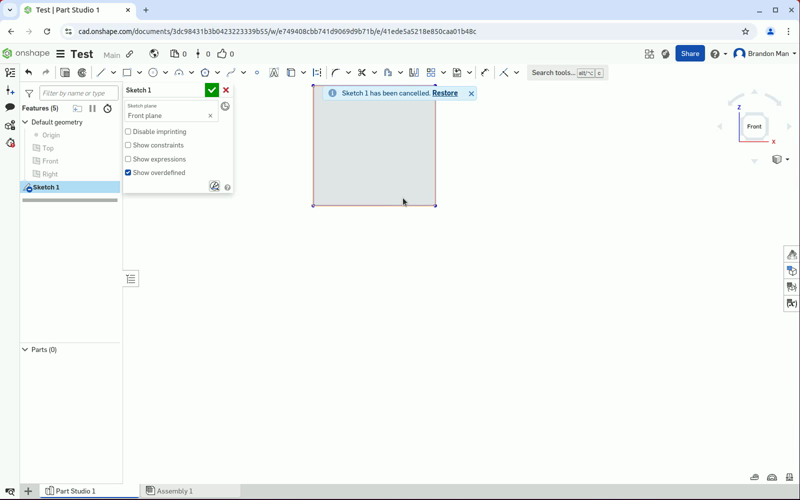
scroll(6)
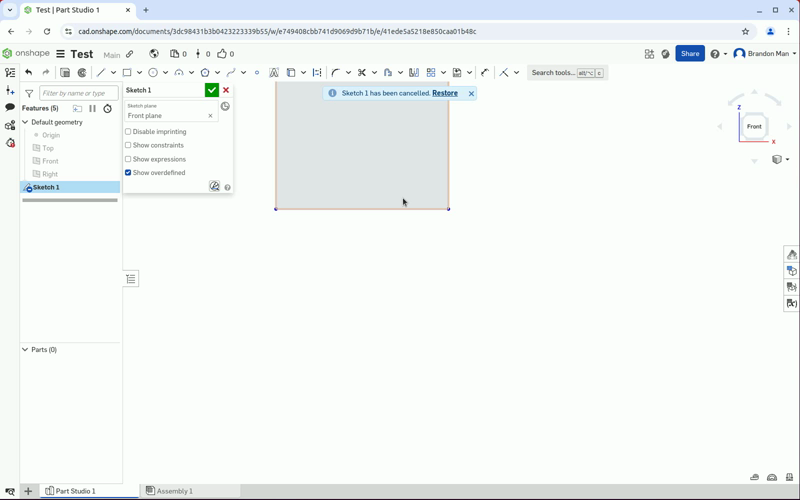
scroll(6)
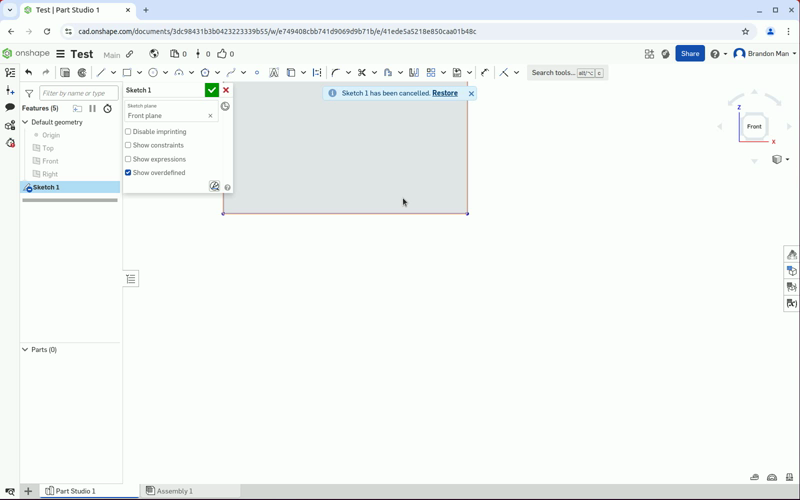
scroll(6)
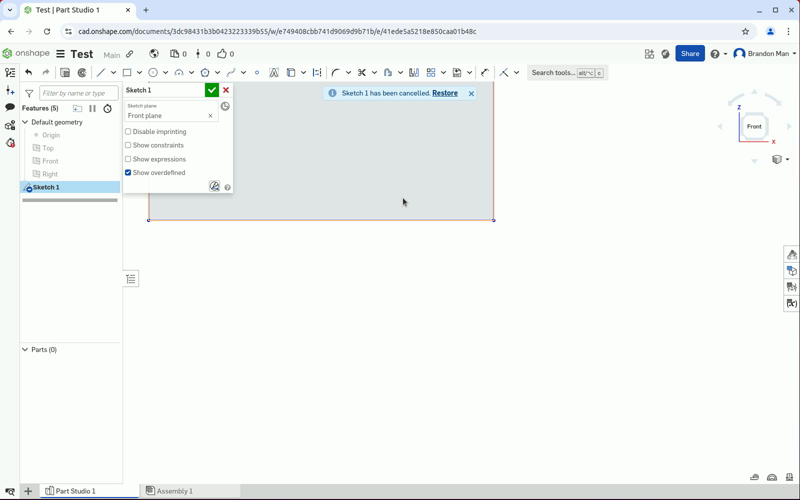
click(403, 197)
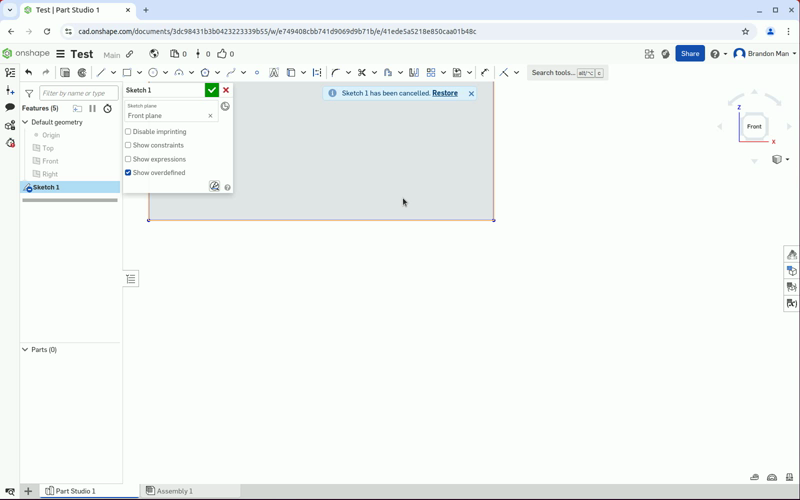
scroll(-6)
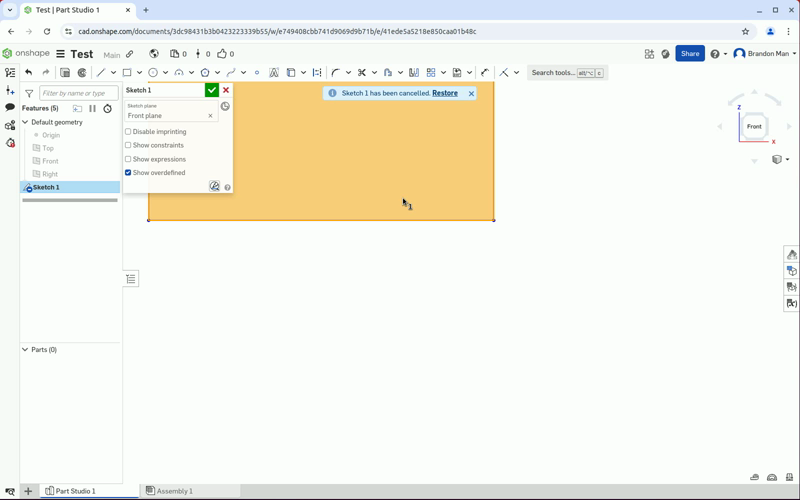
scroll(-6)
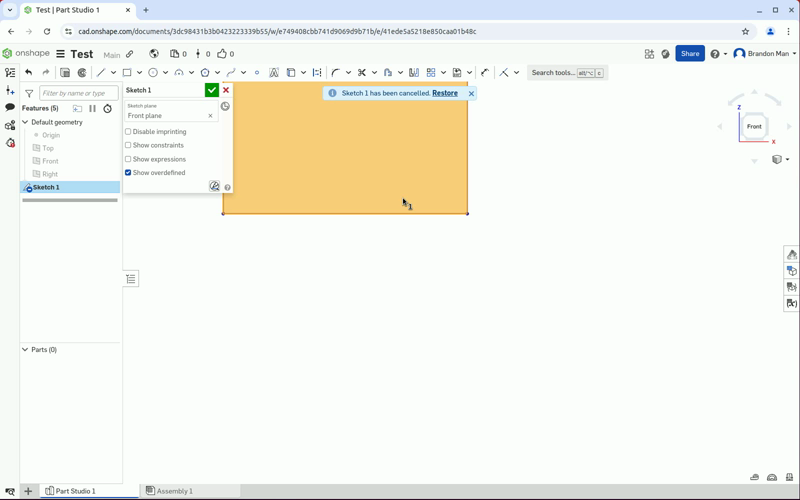
scroll(-6)
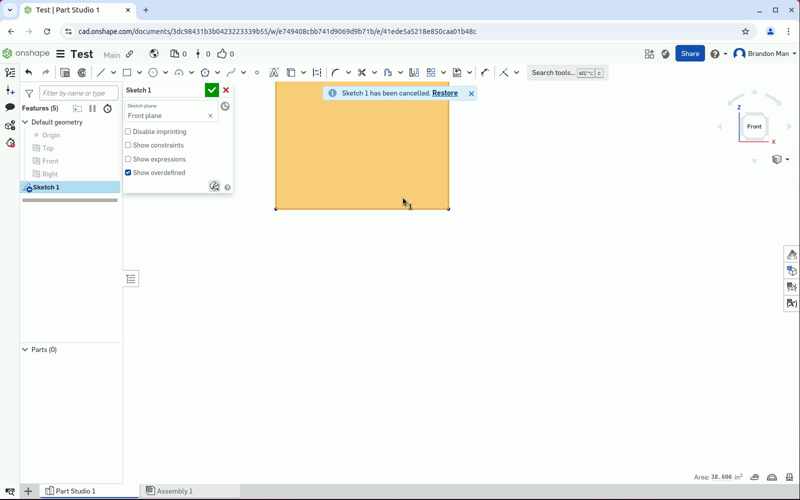
scroll(-6)
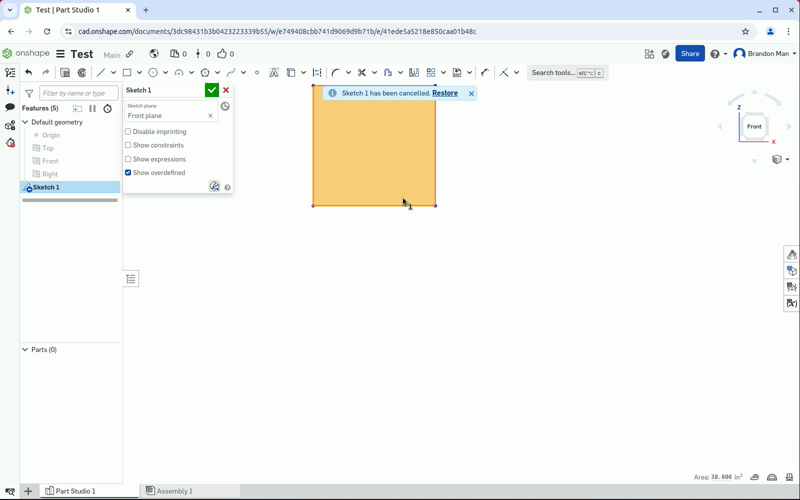
scroll(-6)
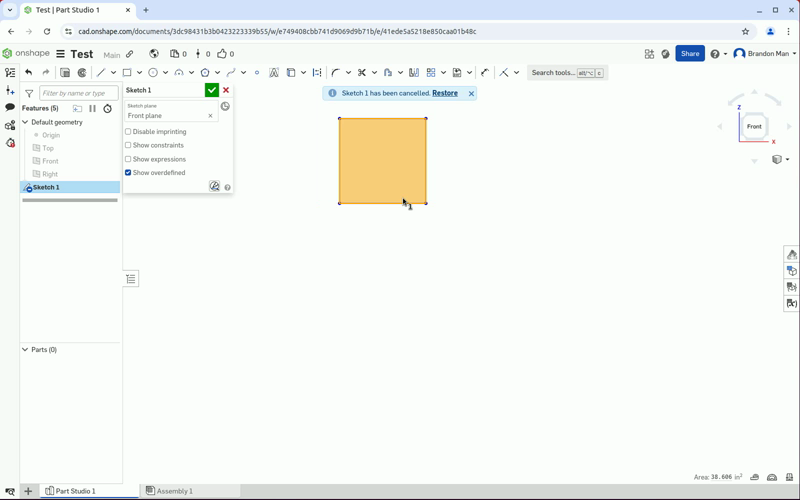
scroll(-6)
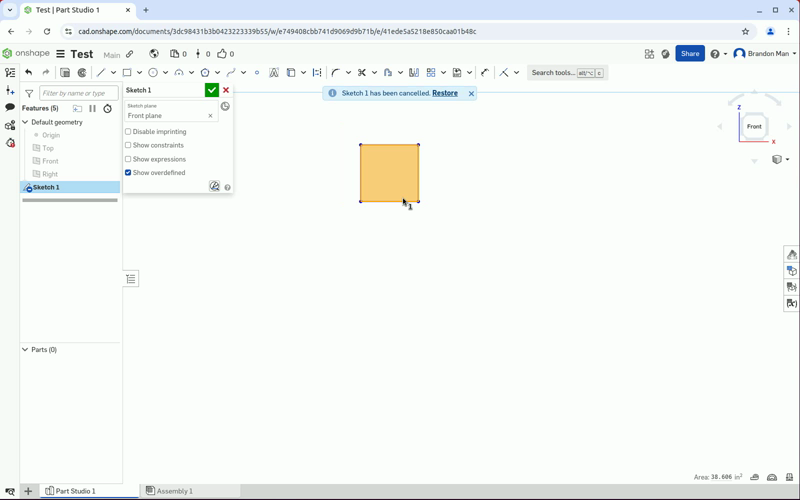
scroll(-6)
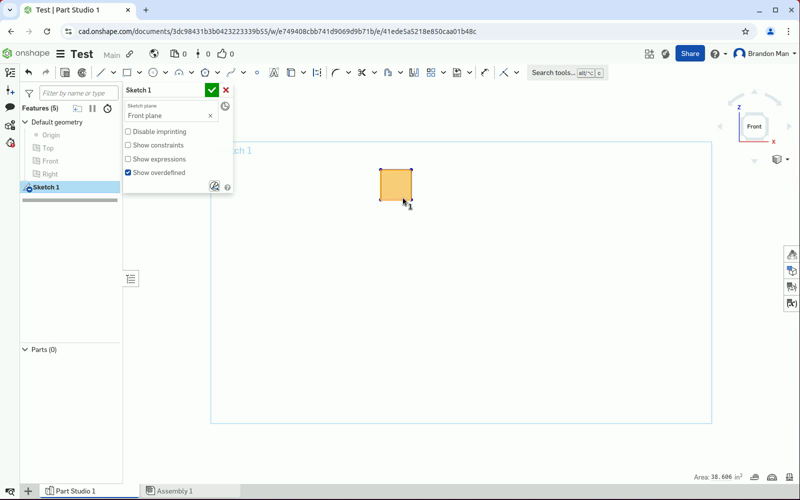
mouse_move(73, 352)
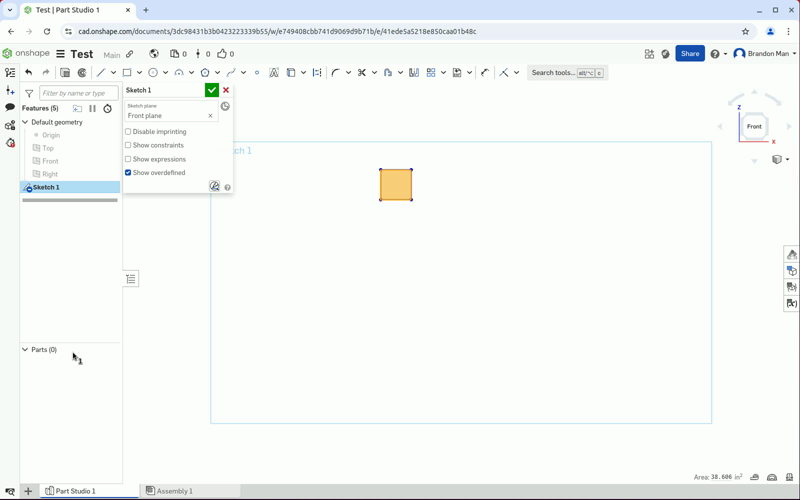
key(shift+y)
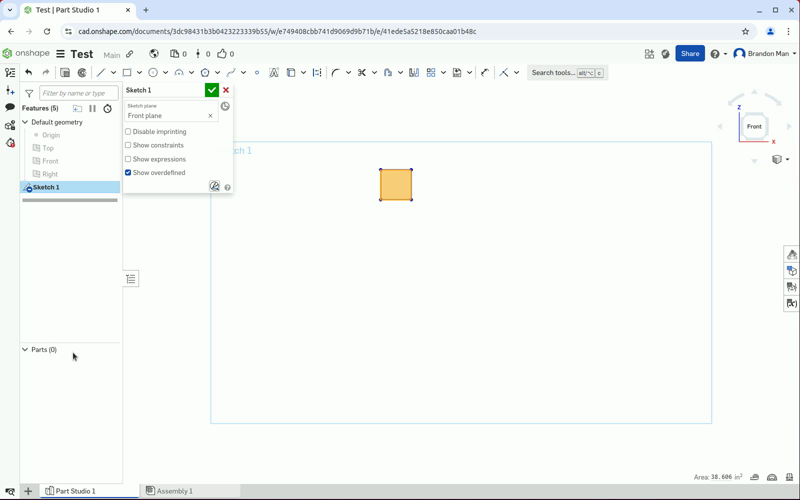
key(shift+e)
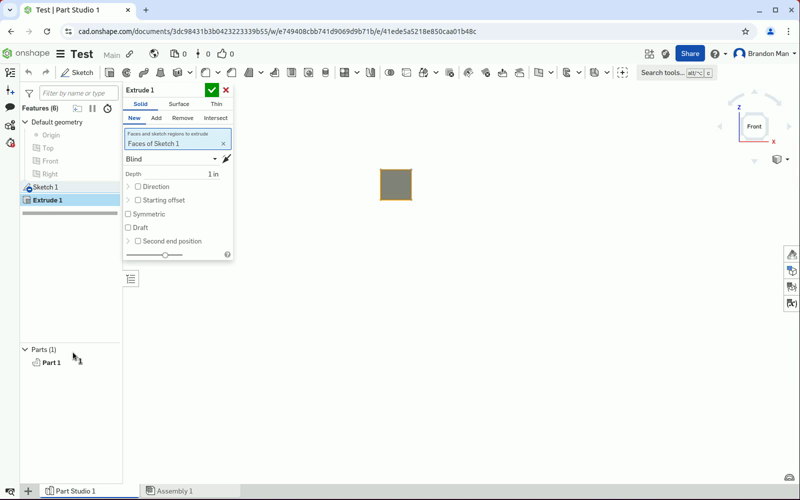
mouse_move(143, 106)
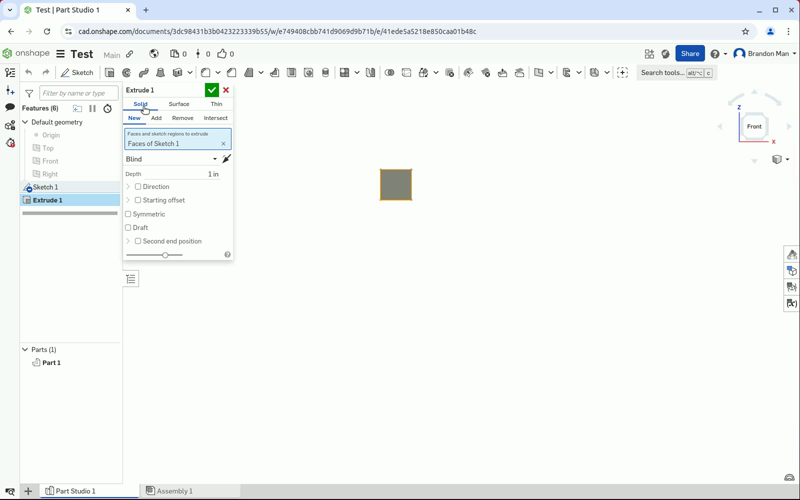
click(143, 106)
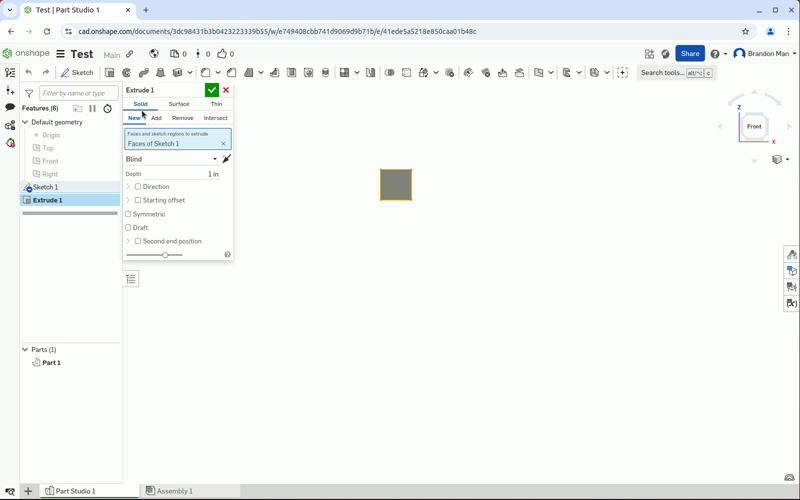
mouse_move(137, 120)
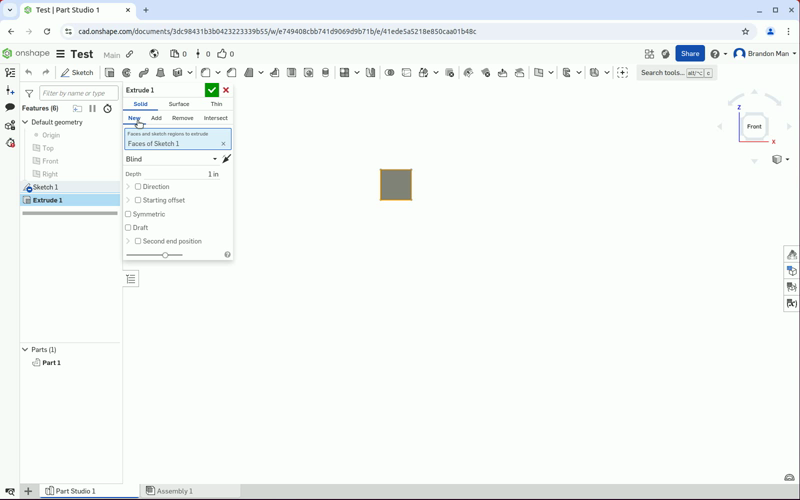
click(137, 120)
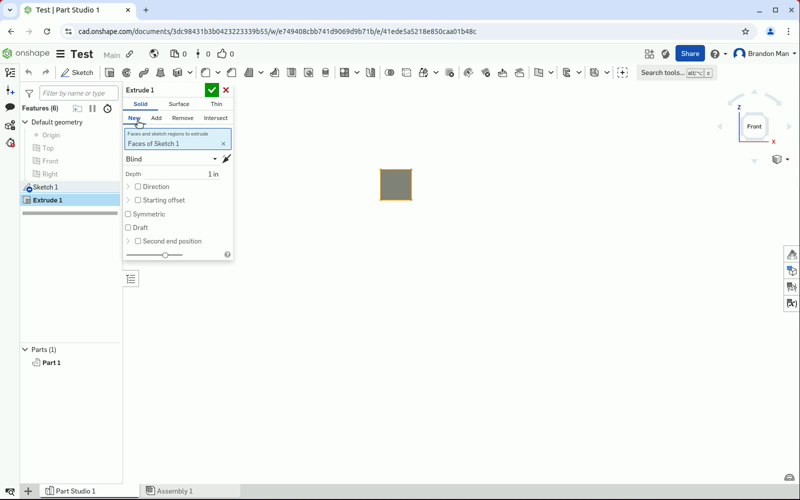
key(tab, 4)
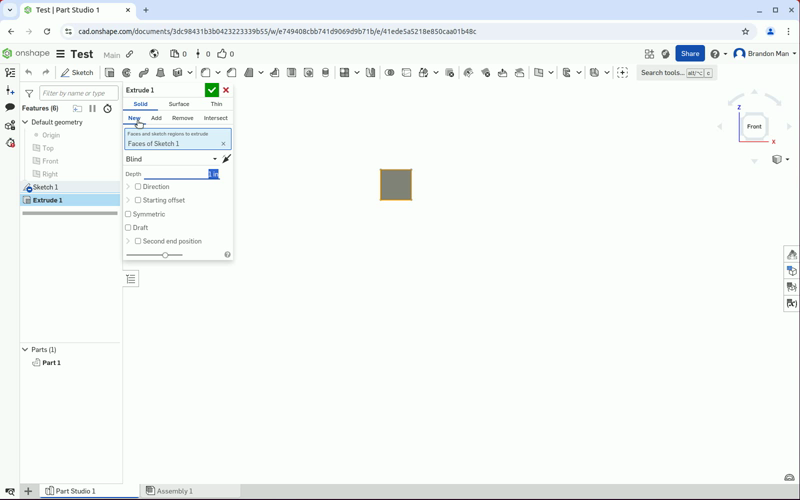
text(6.018)
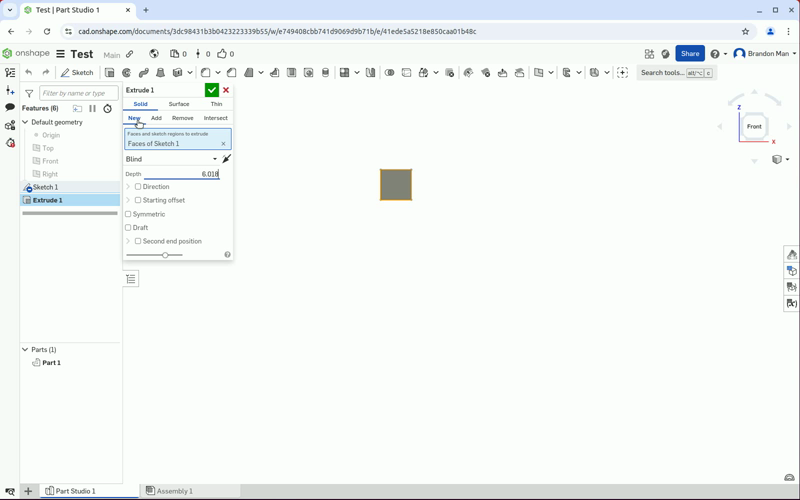
key(enter)
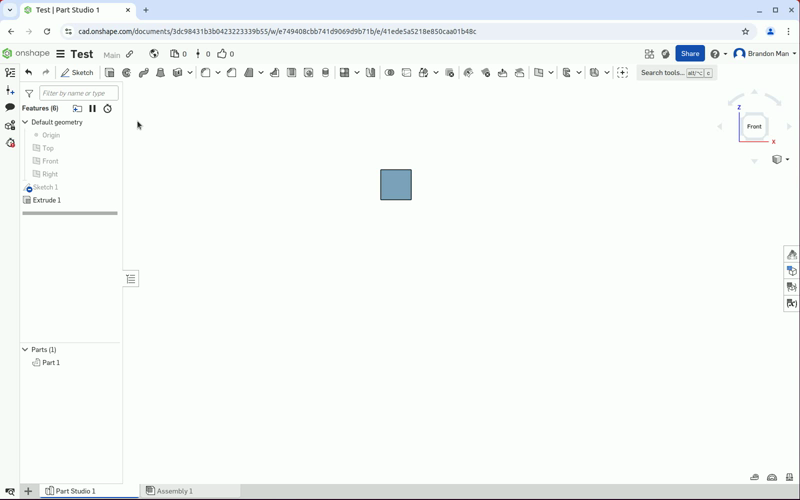
key(shift+h)
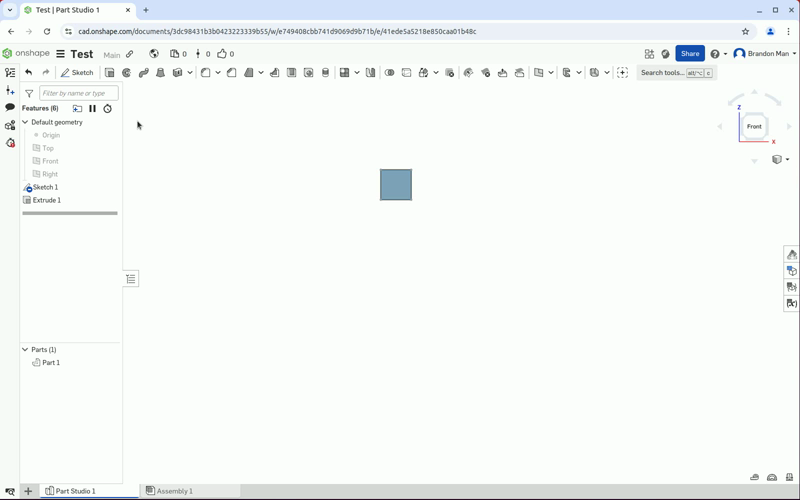
key(shift+h)
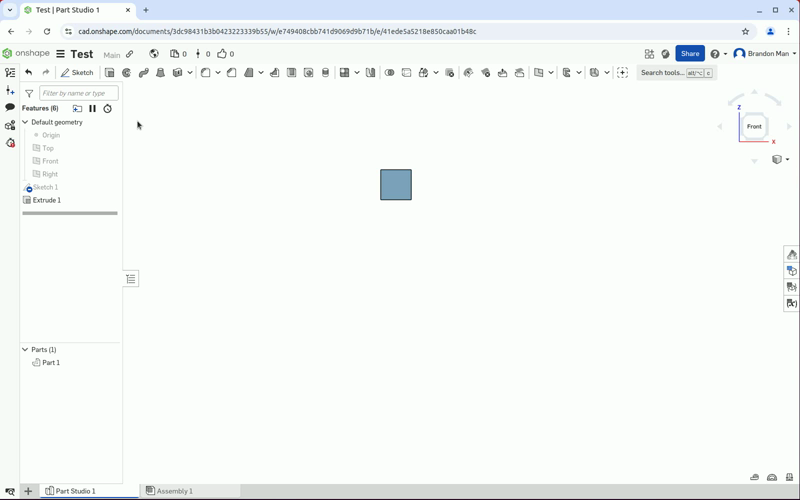
mouse_move(73, 189)
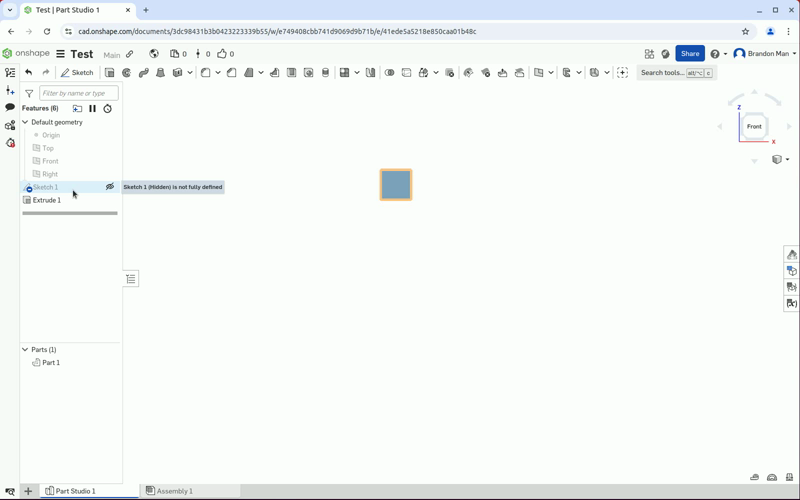
click(73, 189)
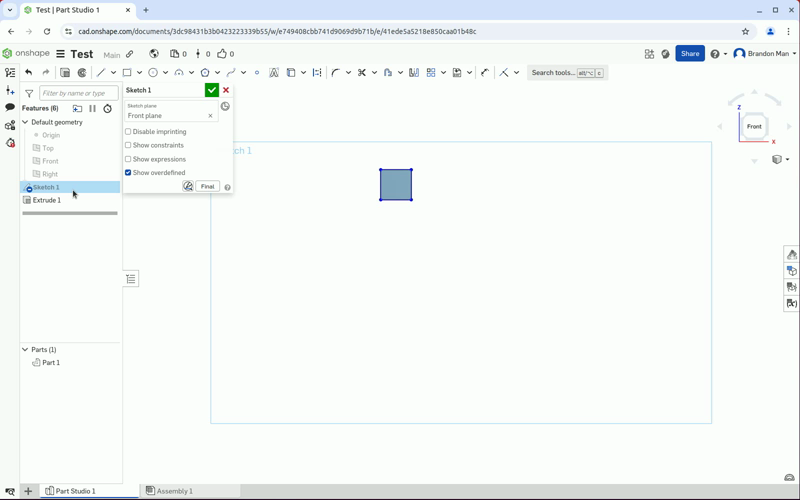
mouse_move(229, 92)
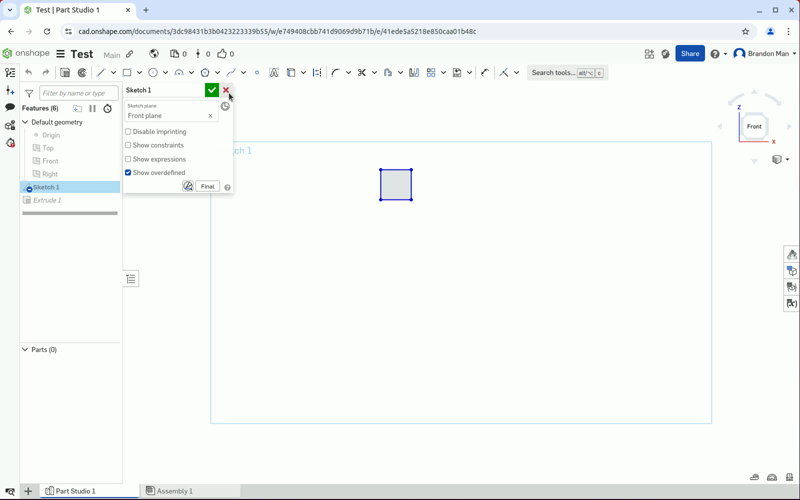
click(229, 92)
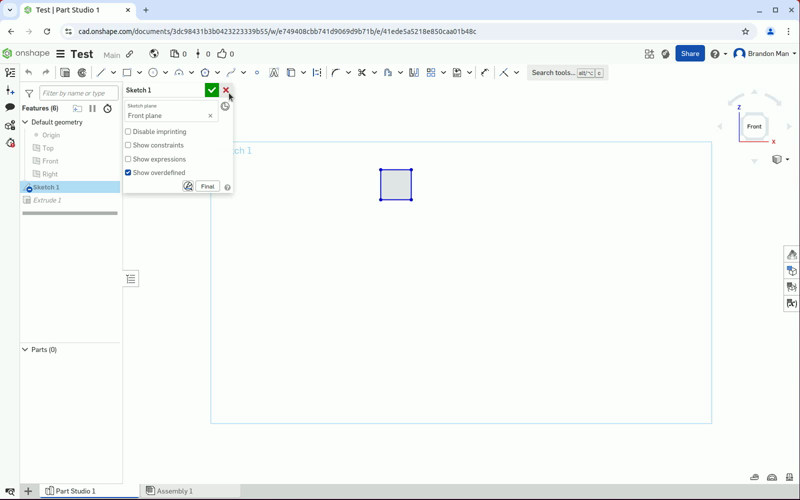
key(shift+s)
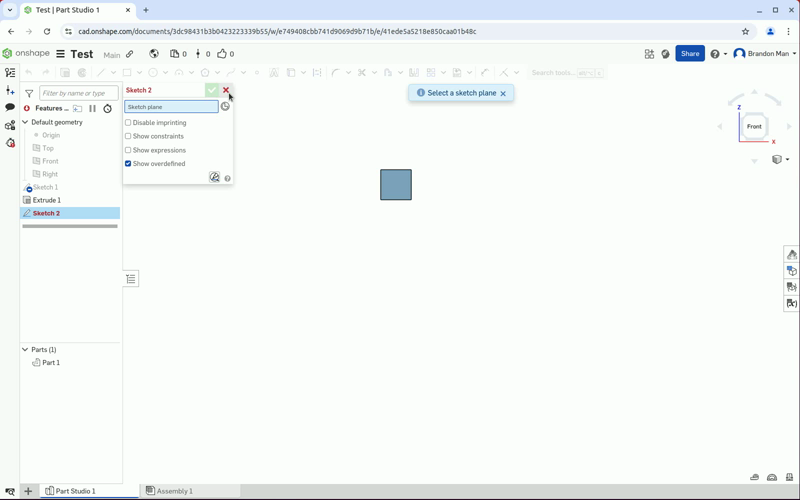
mouse_move(73, 163)
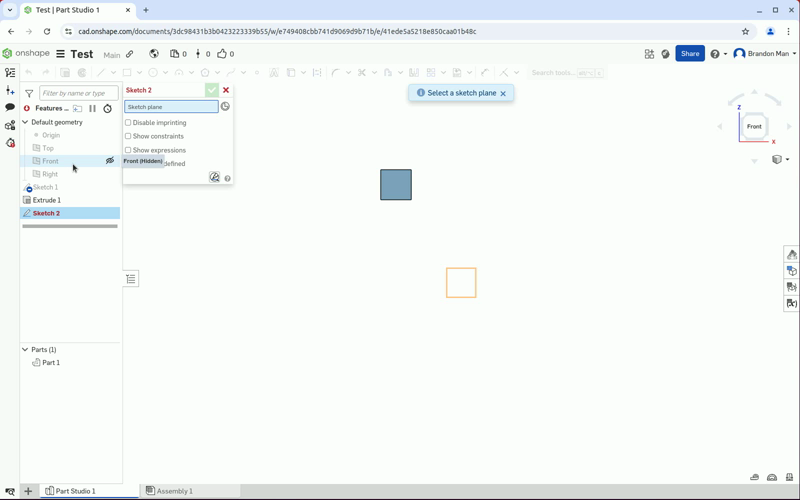
click(73, 163)
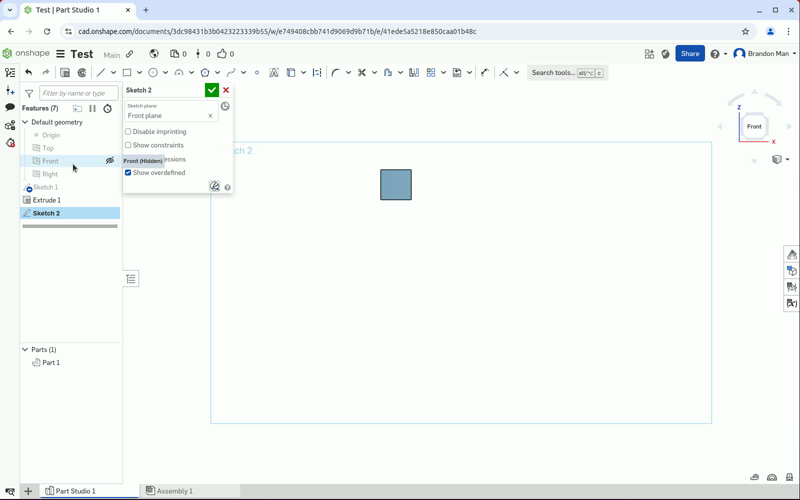
mouse_move(73, 352)
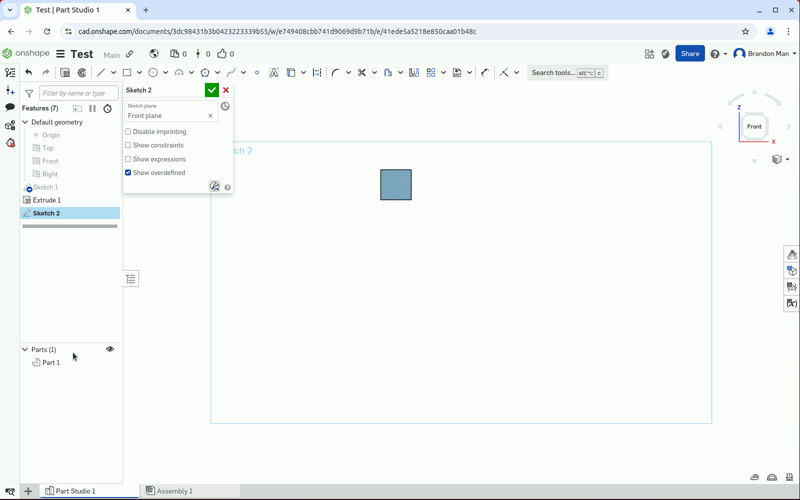
key(y)
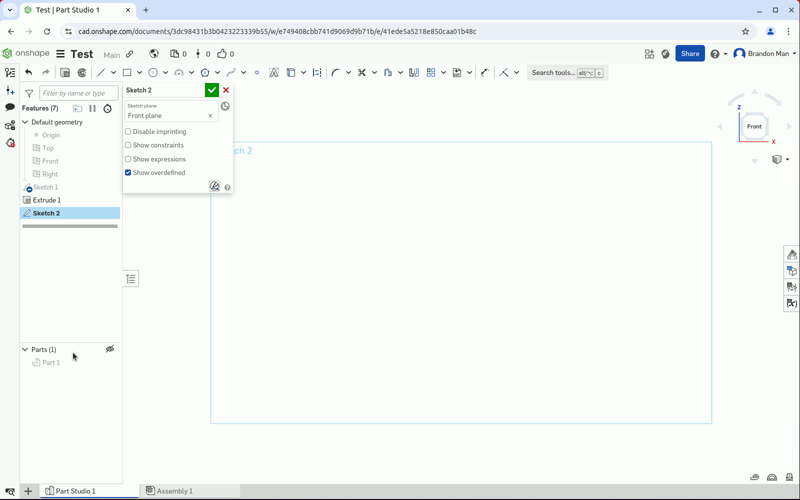
key(l)
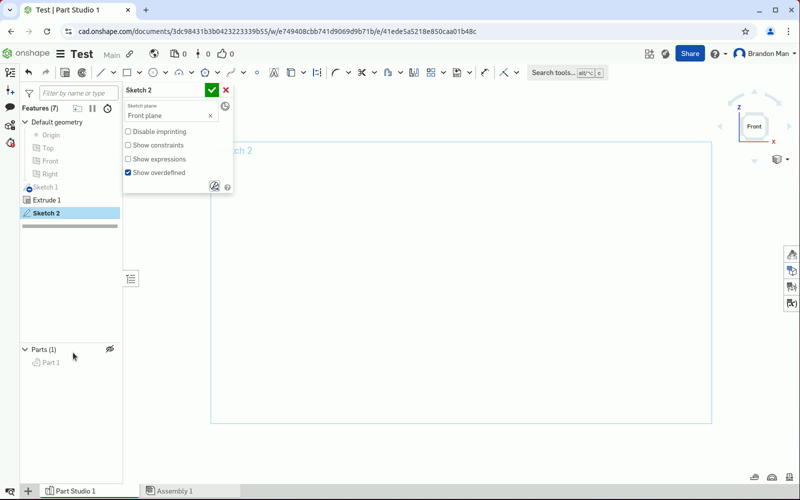
key_down(shift)
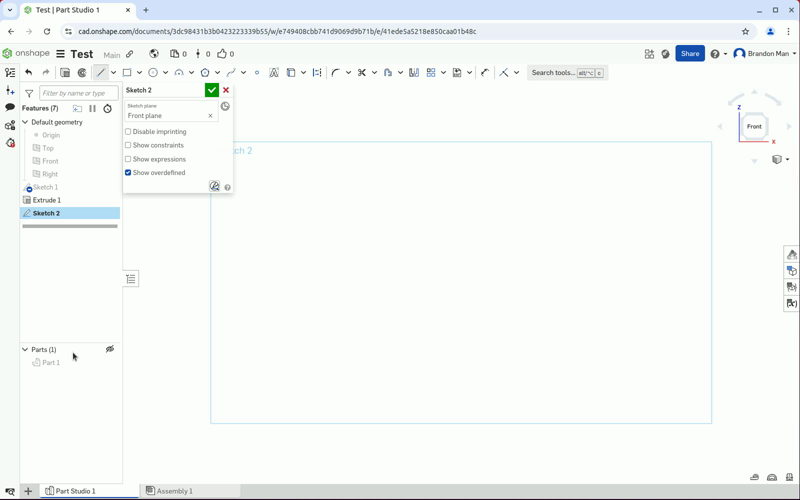
mouse_move(380, 230)
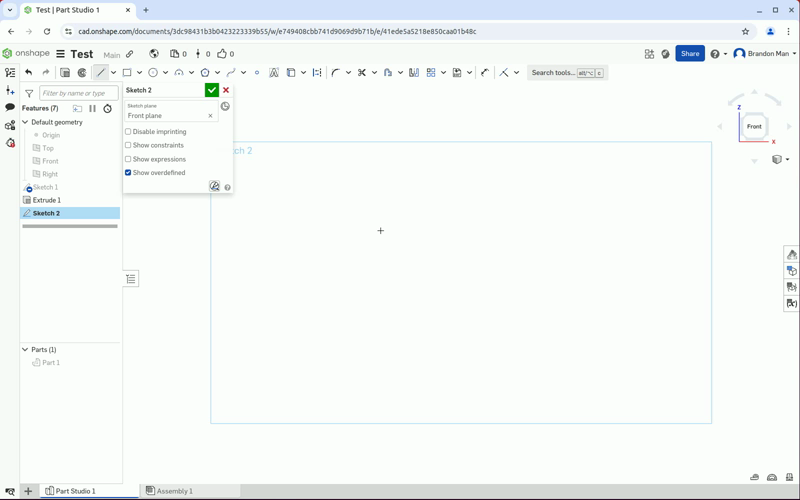
click(380, 230)
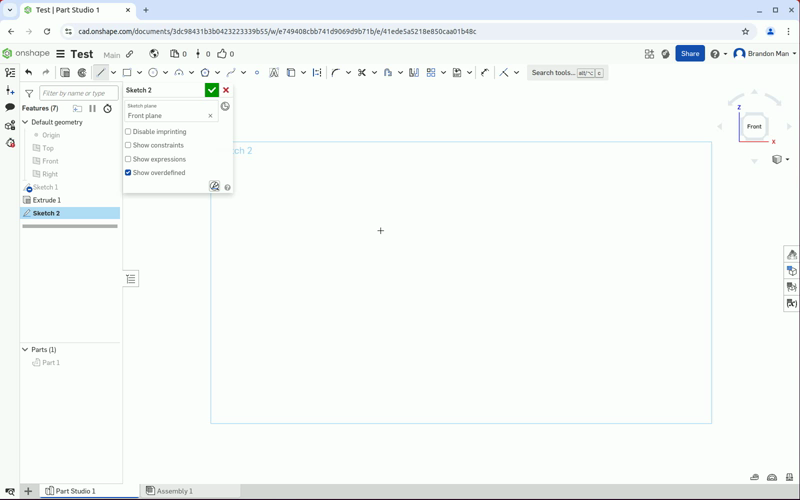
key_up(shift)
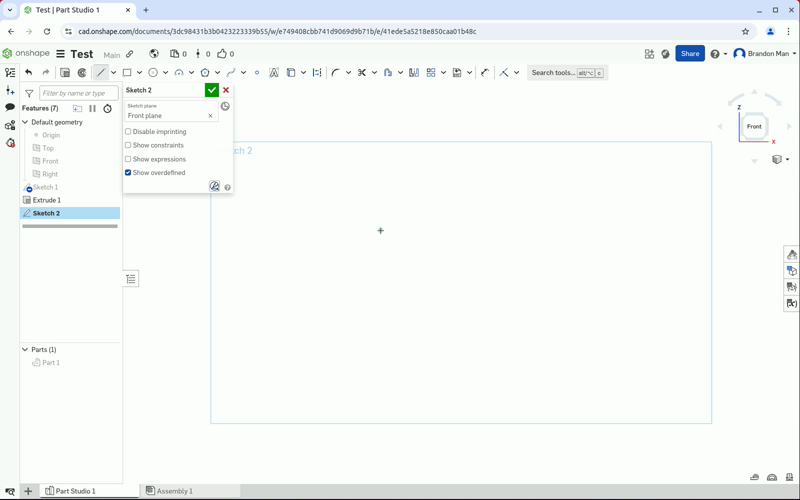
key_down(shift)
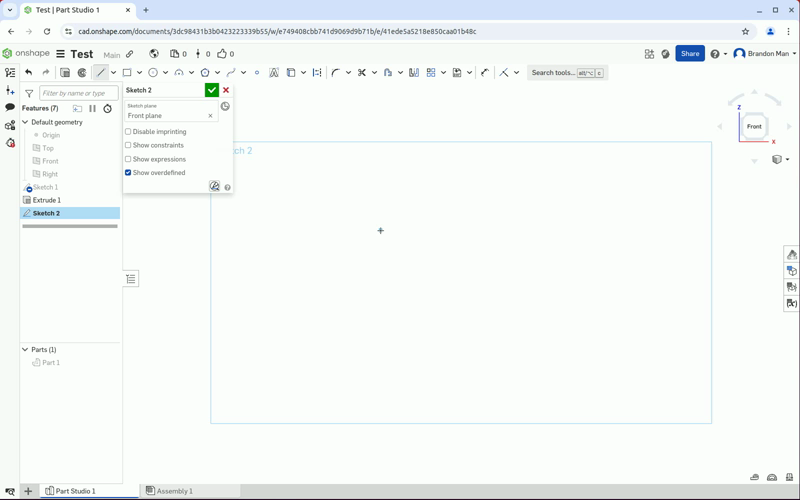
mouse_move(410, 230)
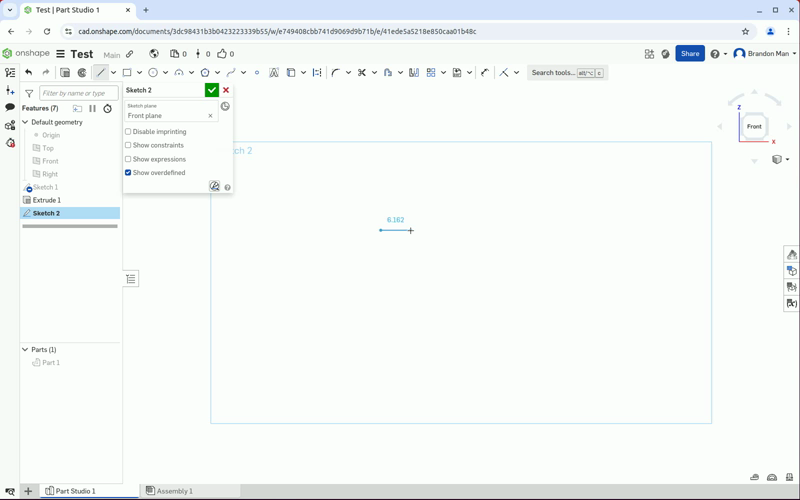
mouse_move(411, 230)
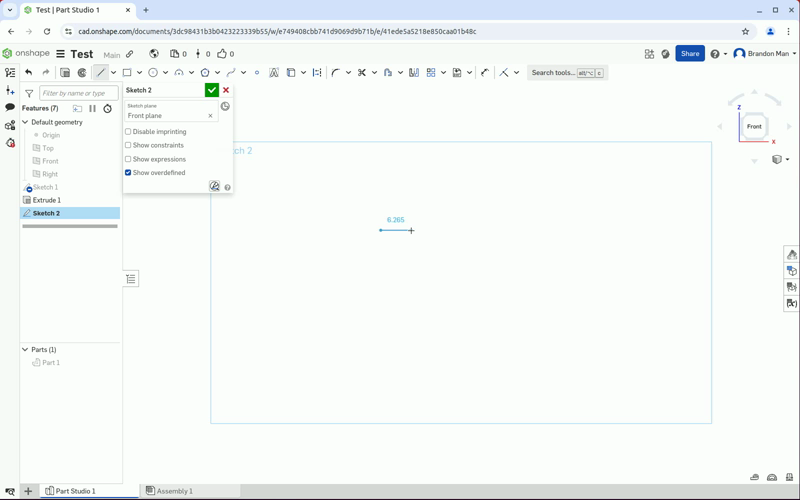
click(411, 230)
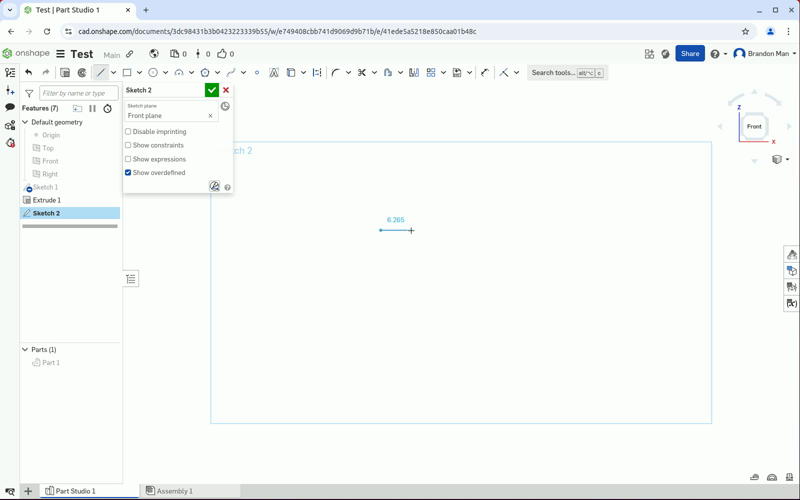
key_up(shift)
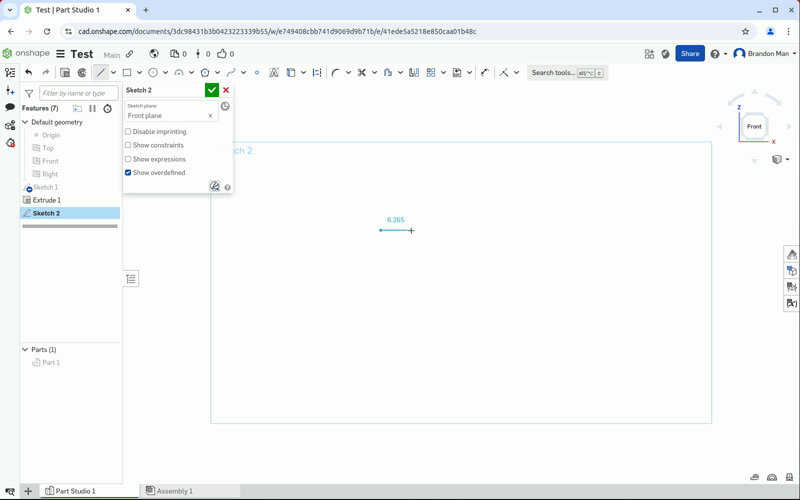
key_down(shift)
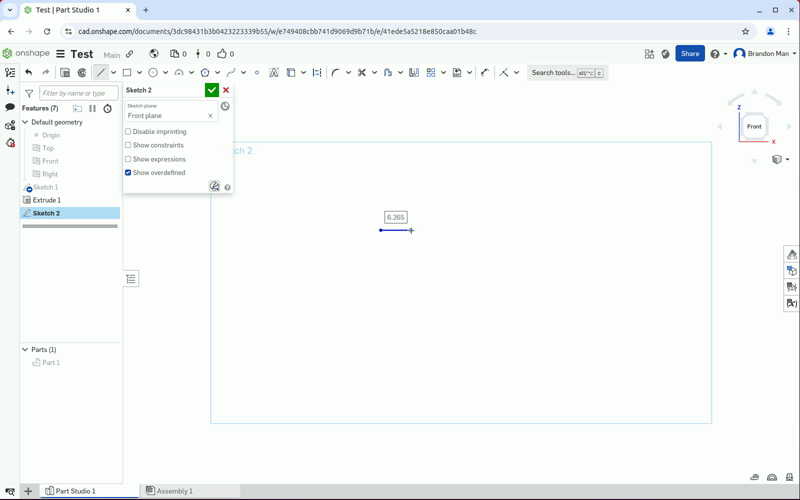
mouse_move(441, 230)
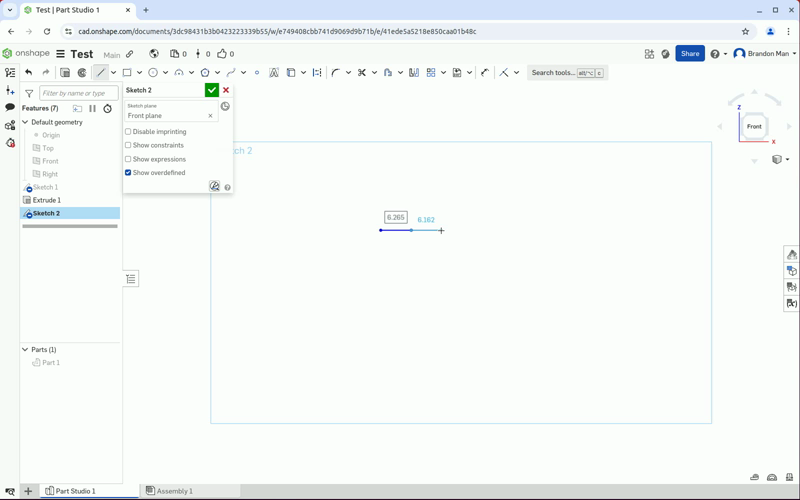
mouse_move(411, 199)
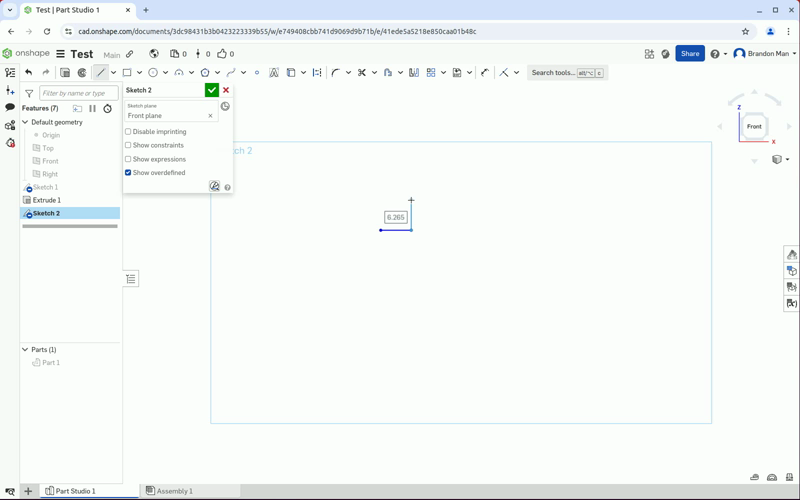
click(411, 199)
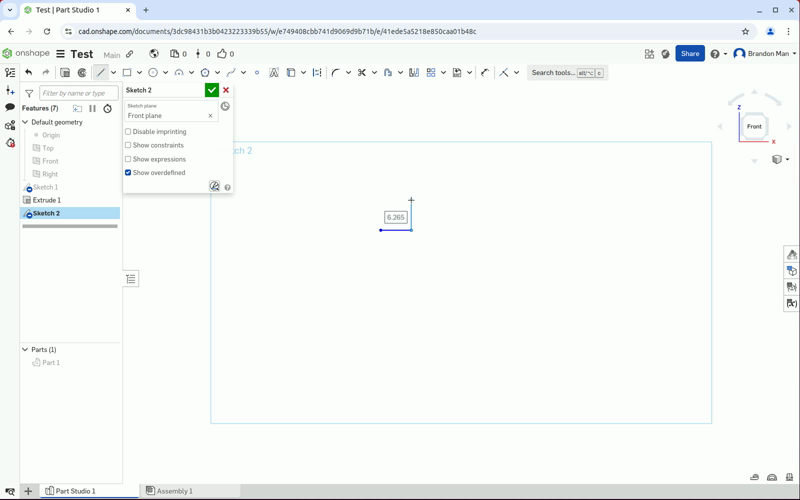
key_up(shift)
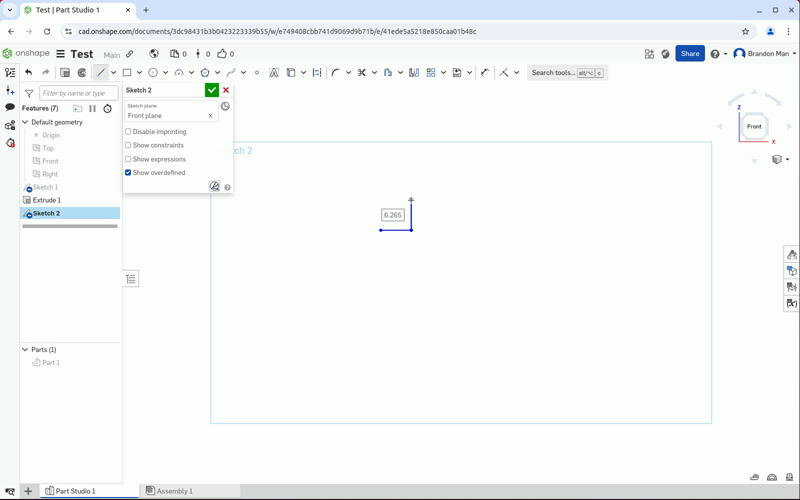
key_down(shift)
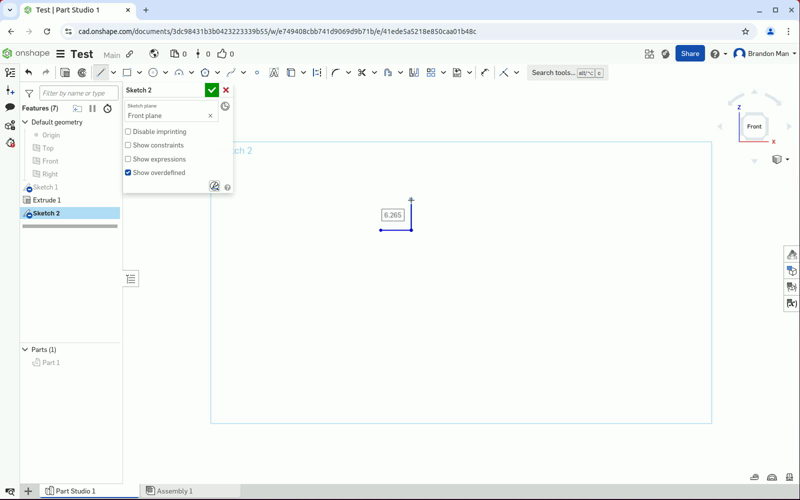
mouse_move(441, 199)
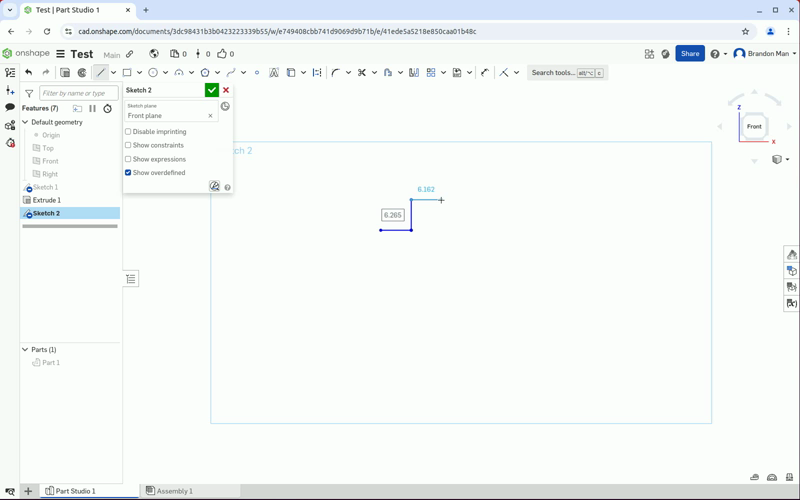
mouse_move(380, 199)
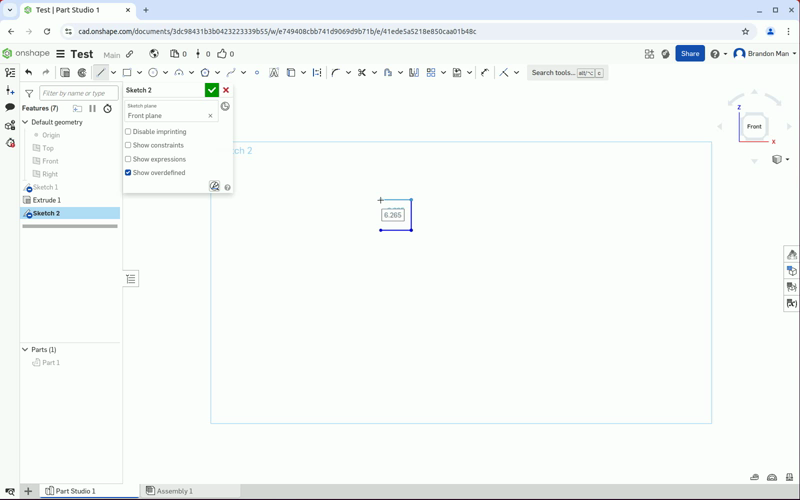
click(380, 199)
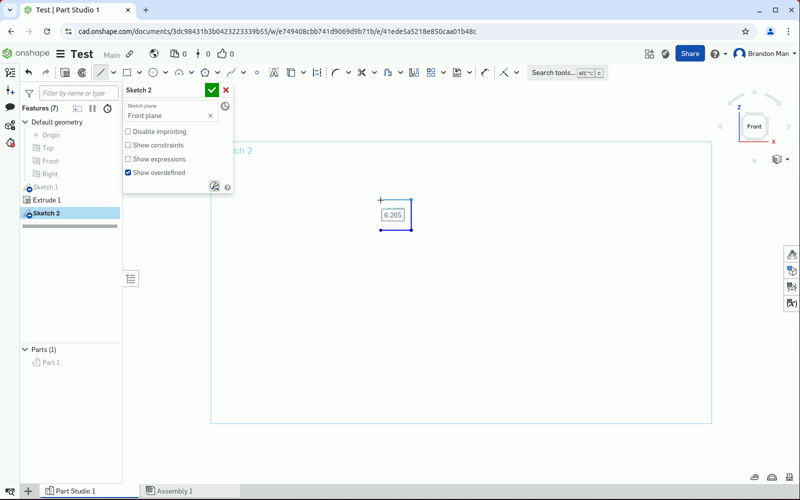
key_up(shift)
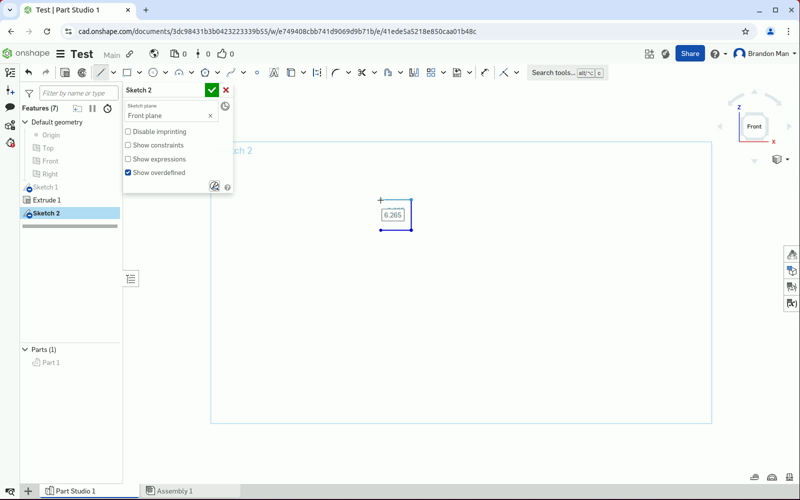
mouse_move(410, 199)
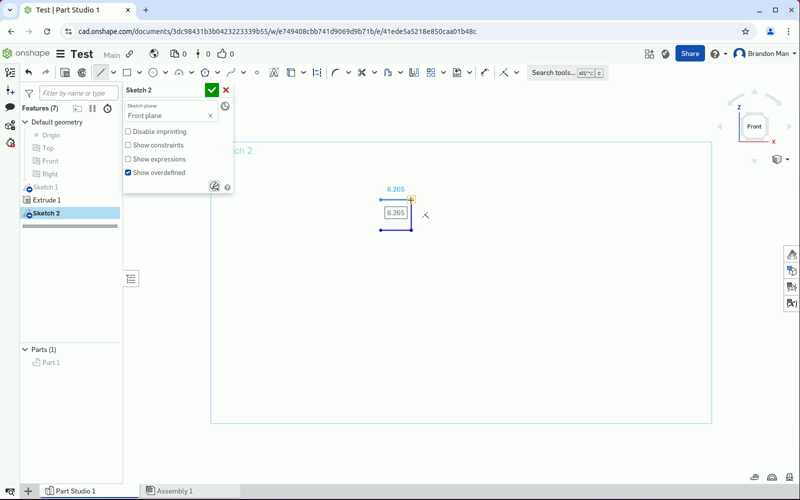
key_down(shift)
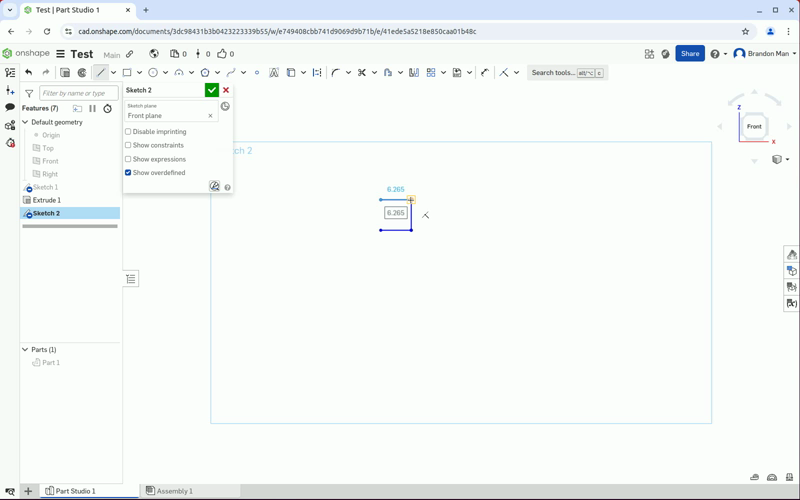
mouse_move(380, 230)
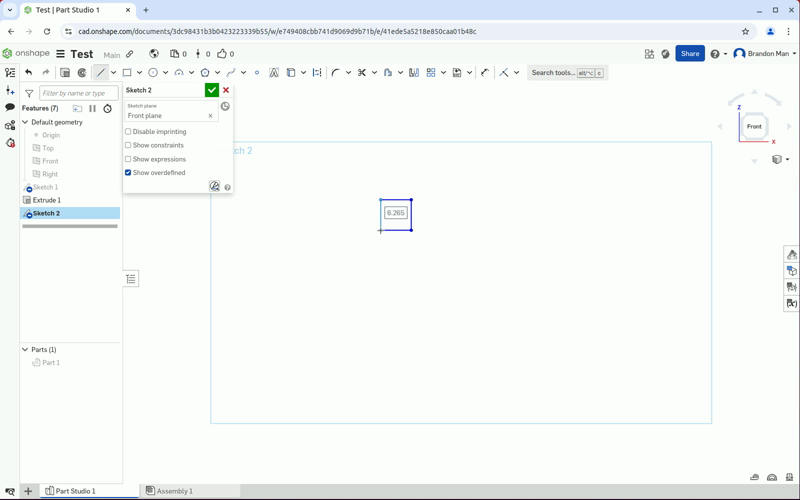
key_up(shift)
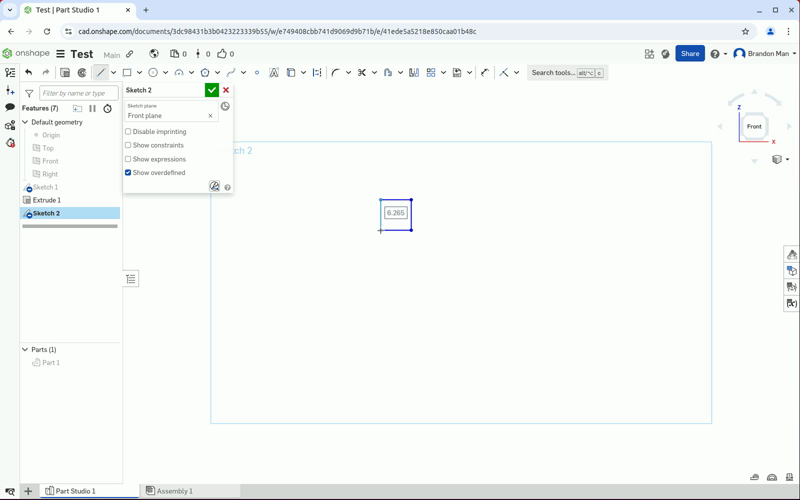
click(380, 230)
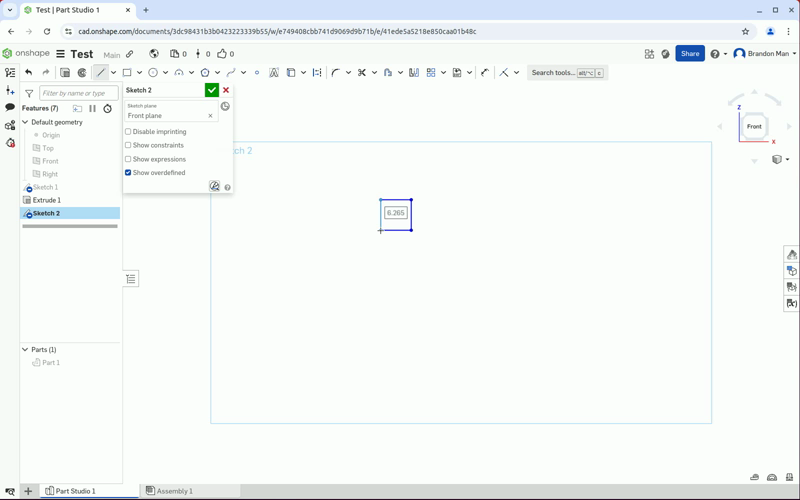
key(esc)
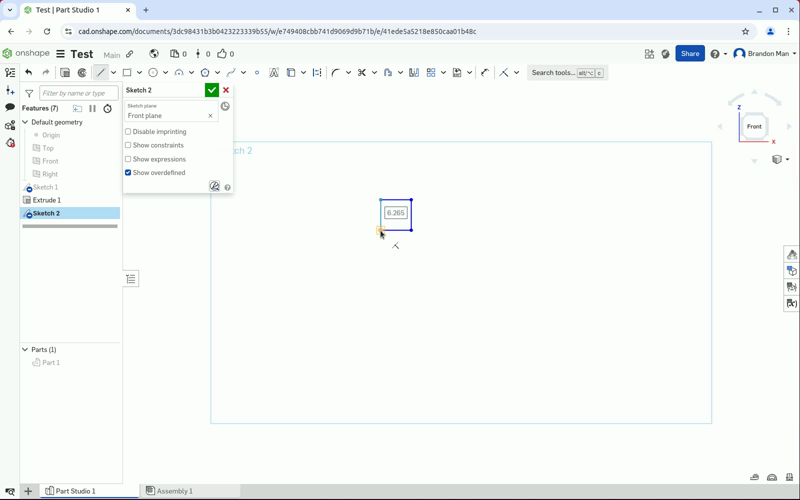
mouse_move(406, 228)
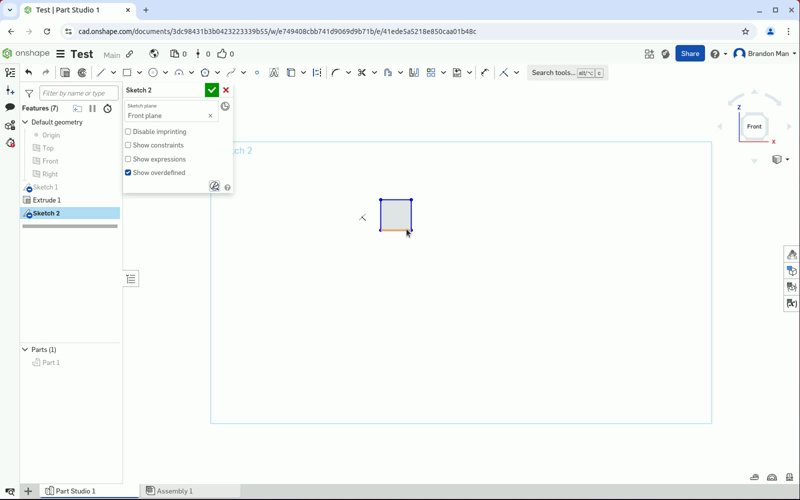
scroll(6)
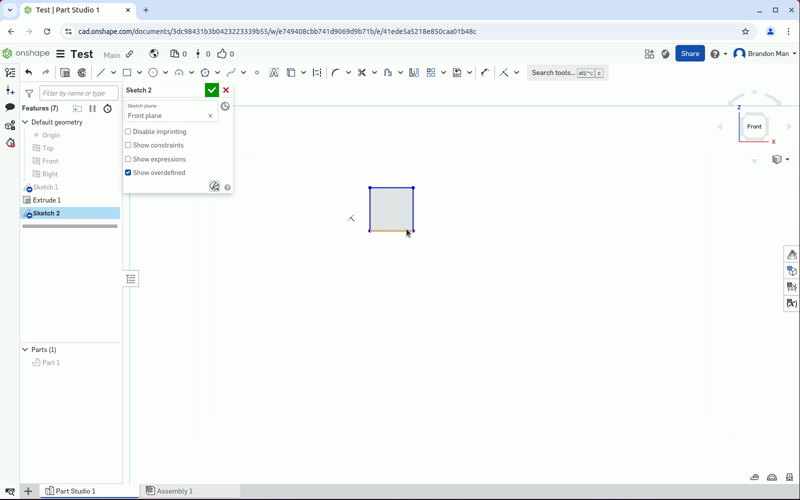
scroll(6)
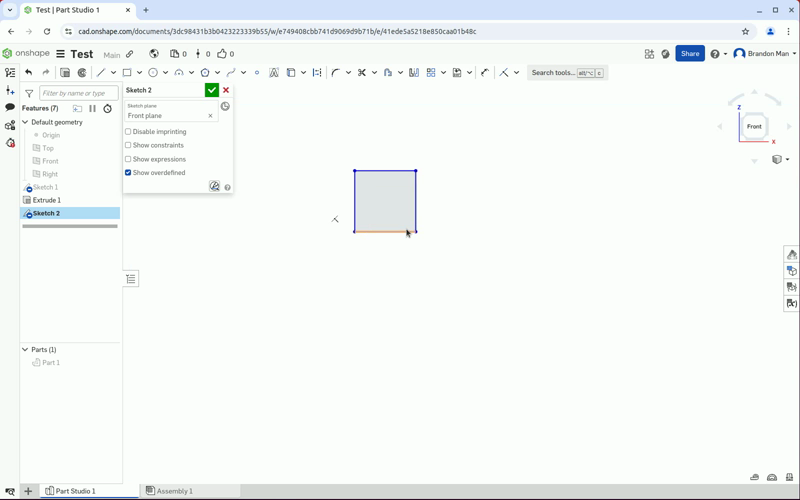
scroll(6)
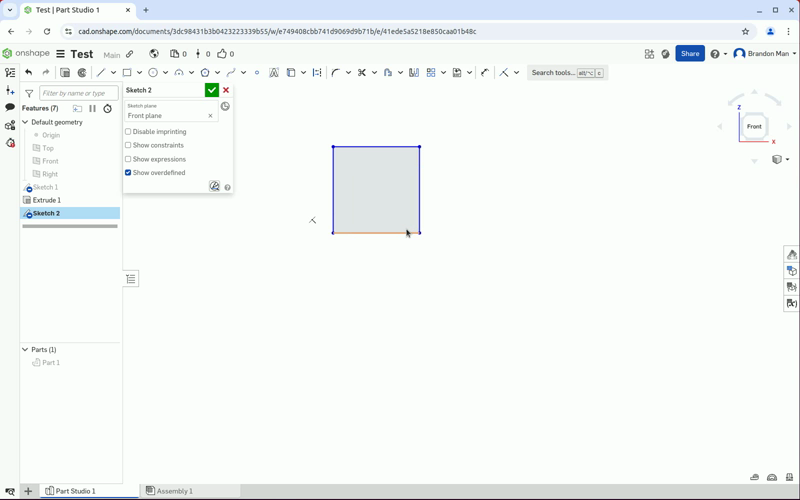
scroll(6)
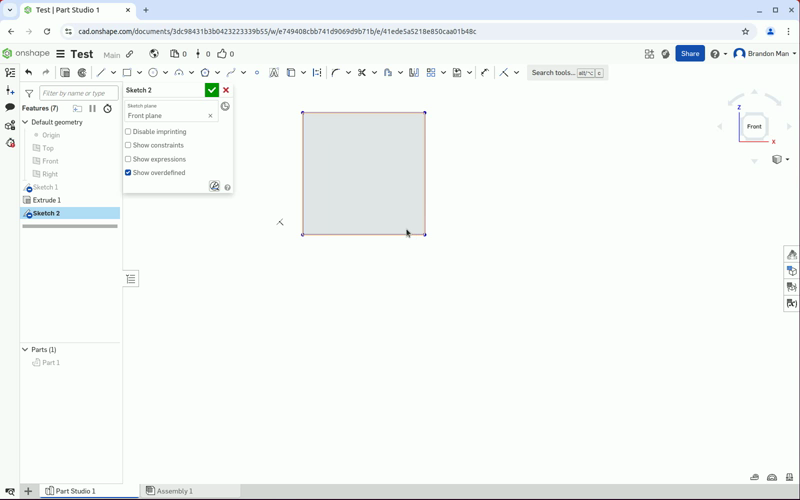
scroll(6)
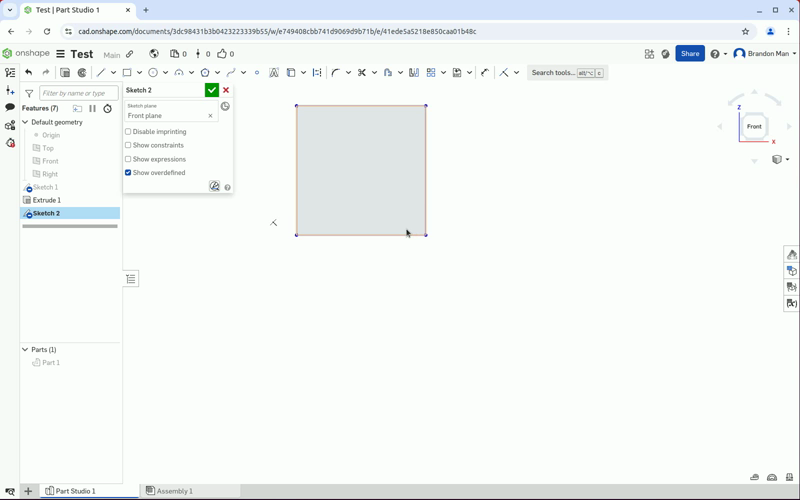
scroll(6)
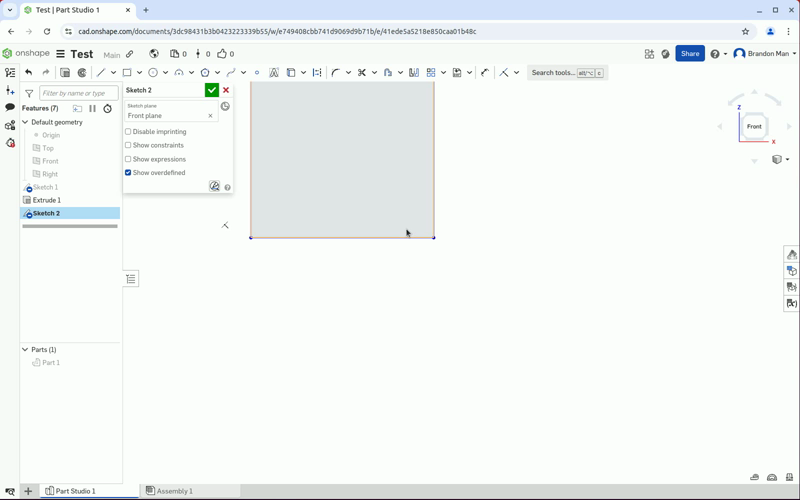
scroll(6)
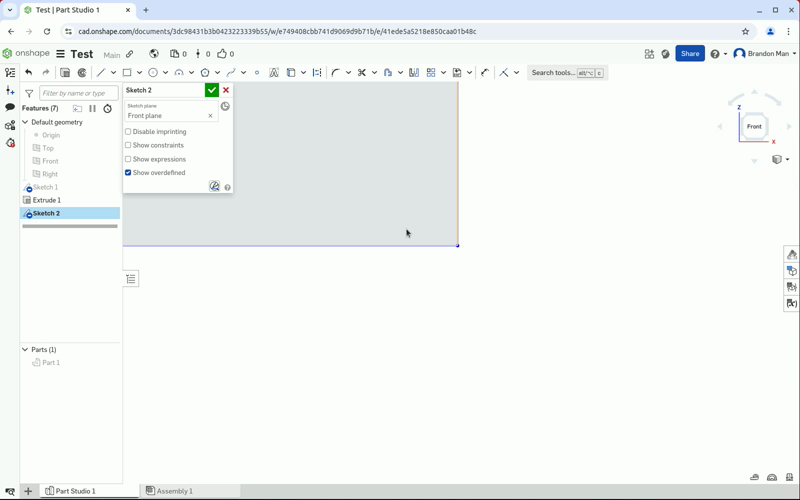
click(406, 228)
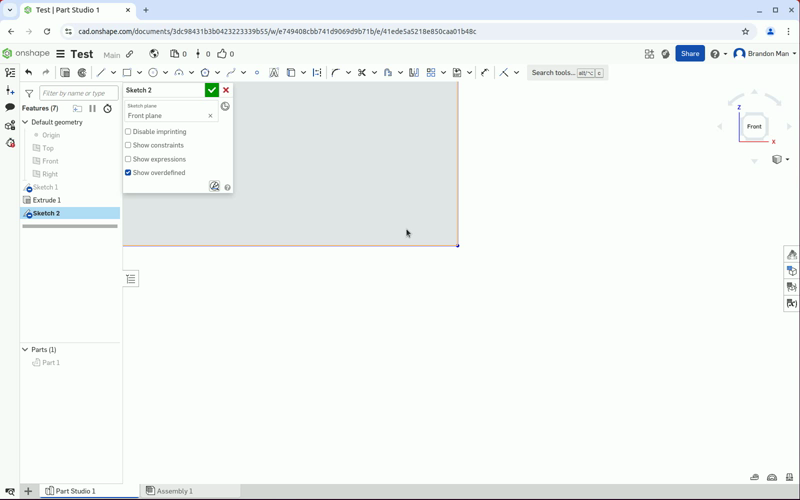
scroll(-6)
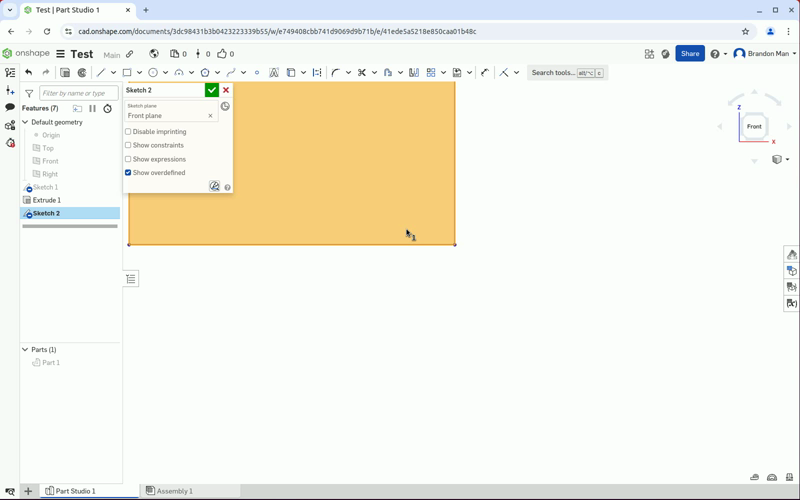
scroll(-6)
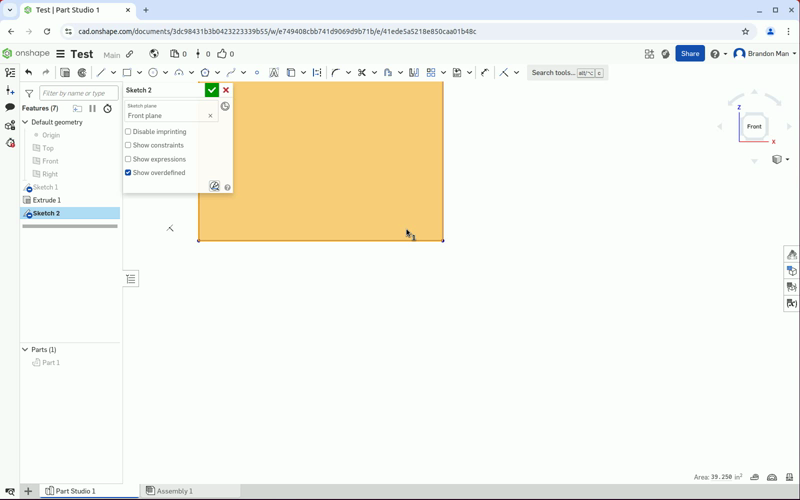
scroll(-6)
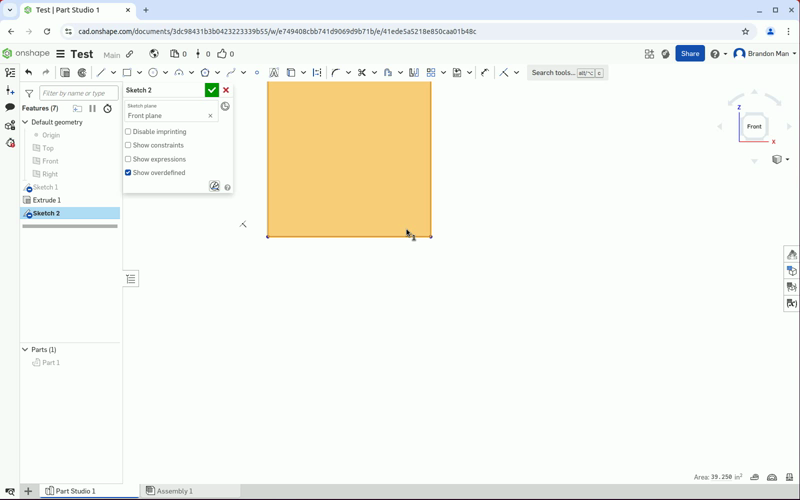
scroll(-6)
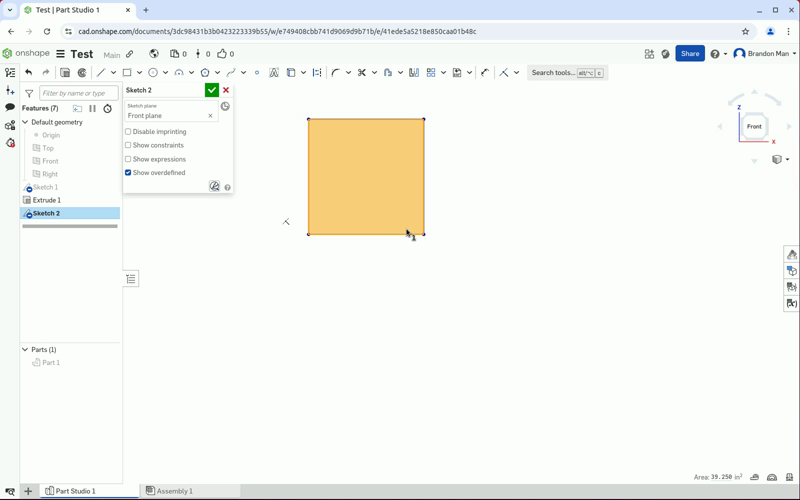
scroll(-6)
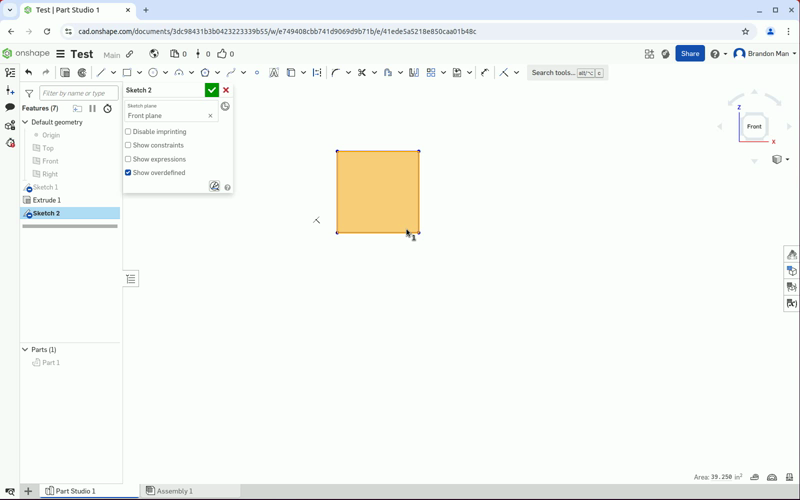
scroll(-6)
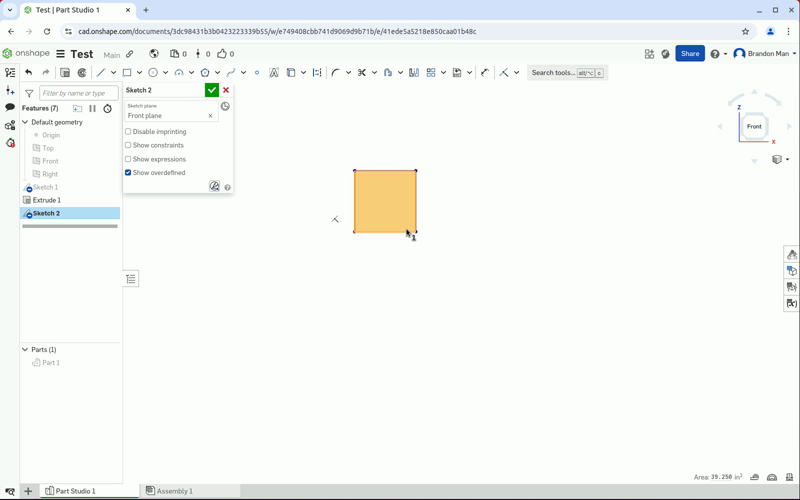
scroll(-6)
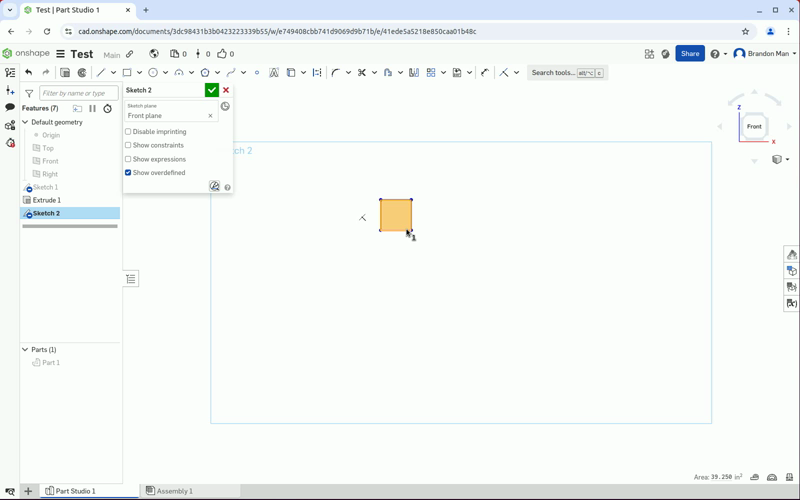
mouse_move(73, 352)
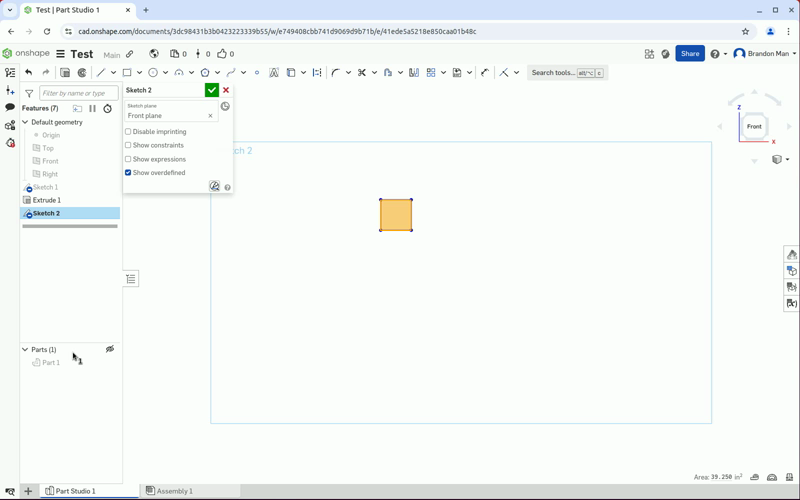
key(shift+y)
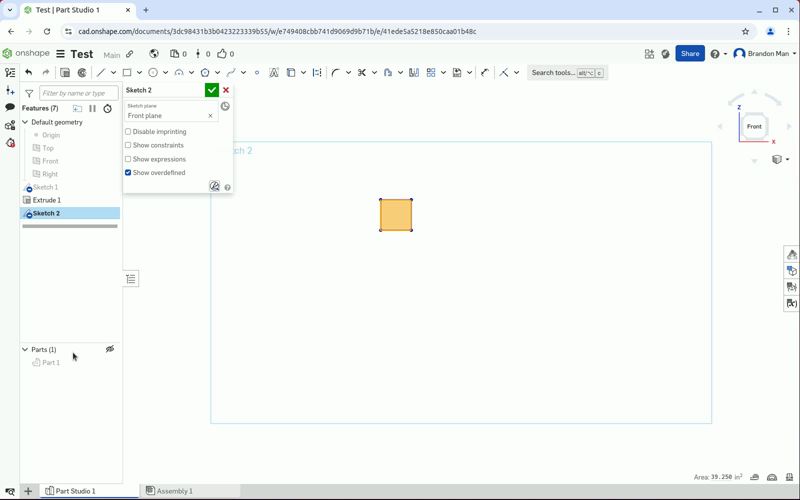
key(shift+e)
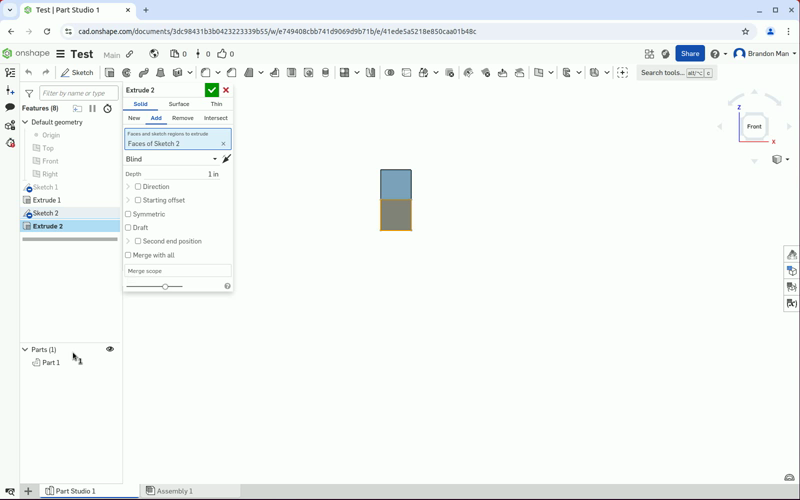
mouse_move(143, 106)
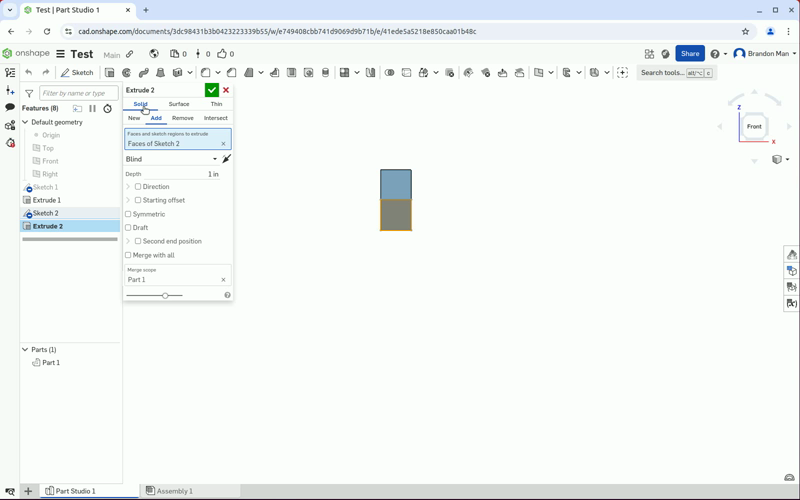
click(143, 106)
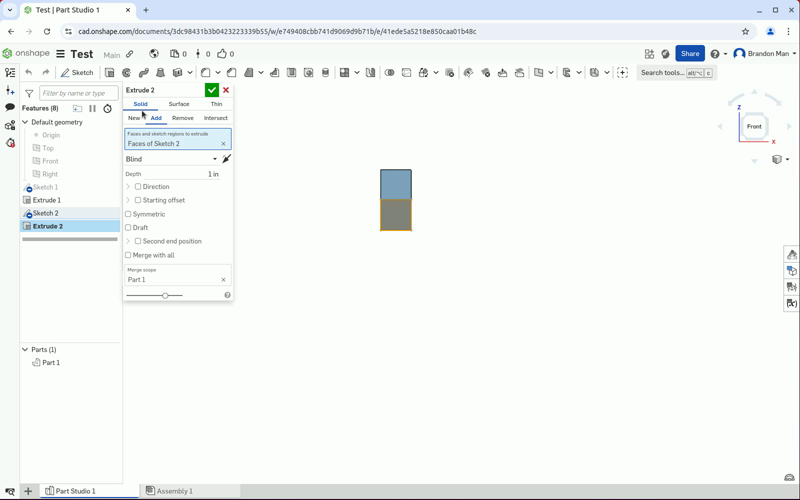
mouse_move(137, 120)
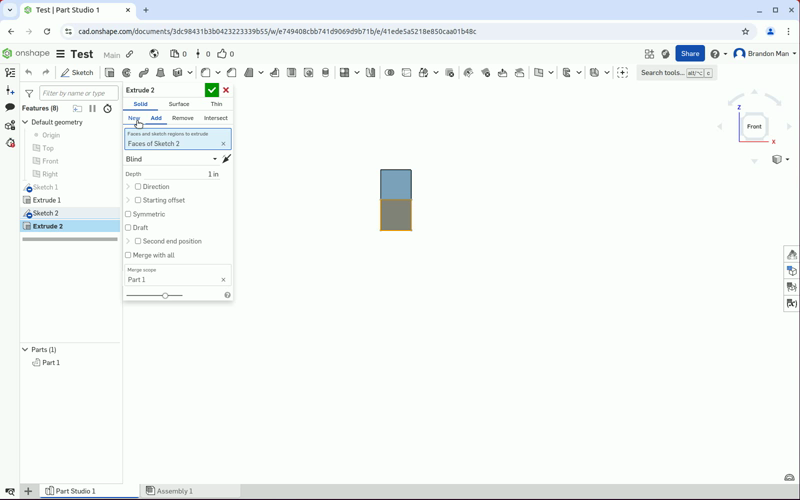
click(137, 120)
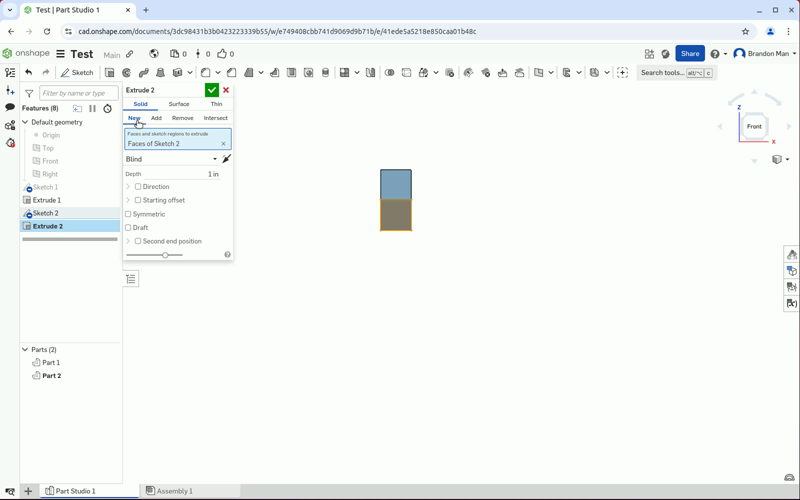
key(tab, 4)
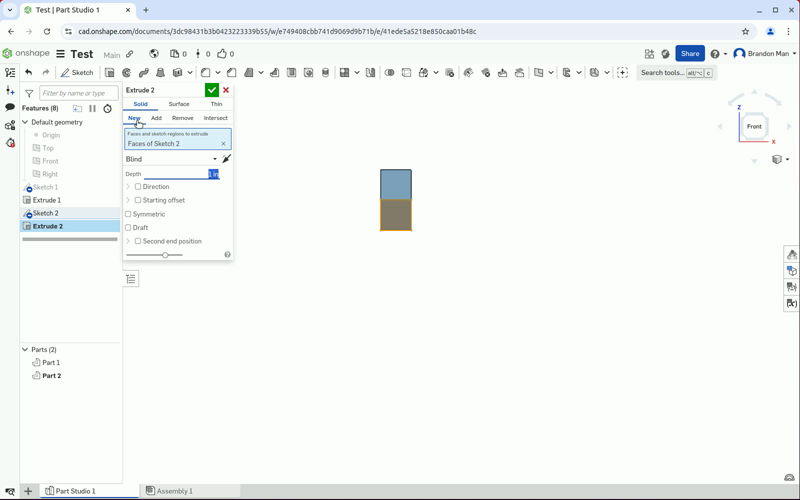
text(6.018)
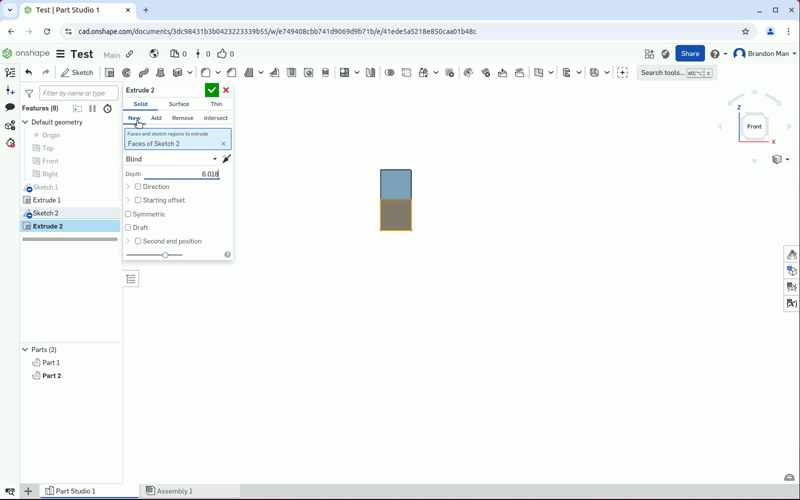
key(enter)
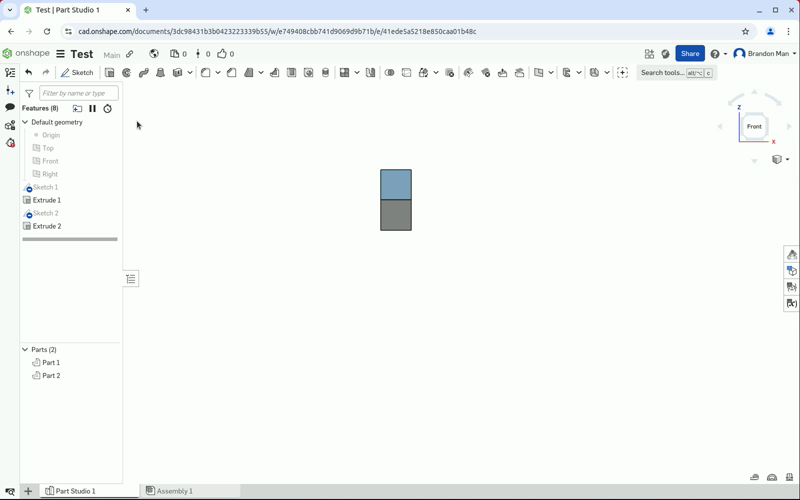
key(shift+h)
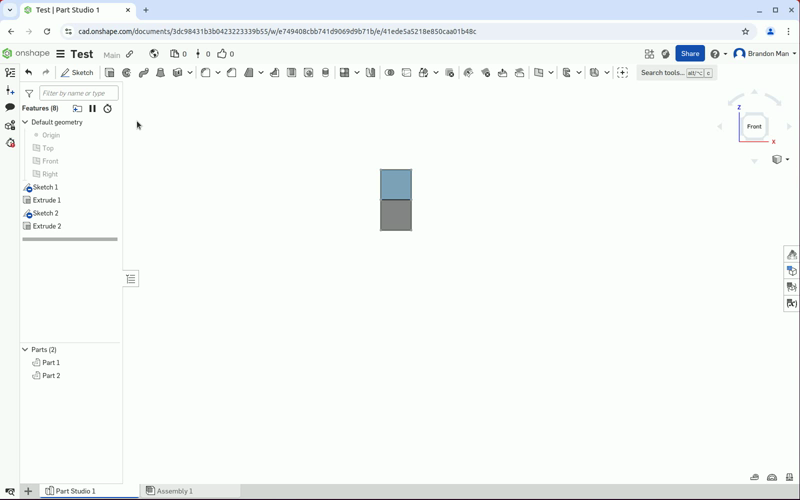
key(shift+h)
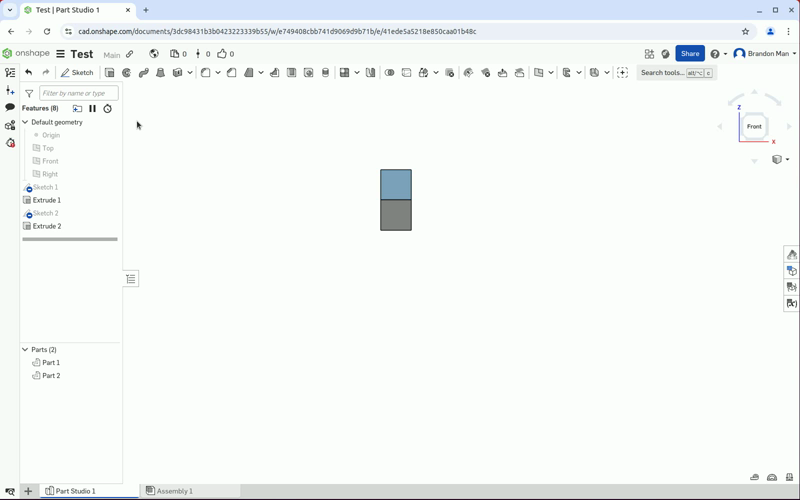
mouse_move(73, 189)
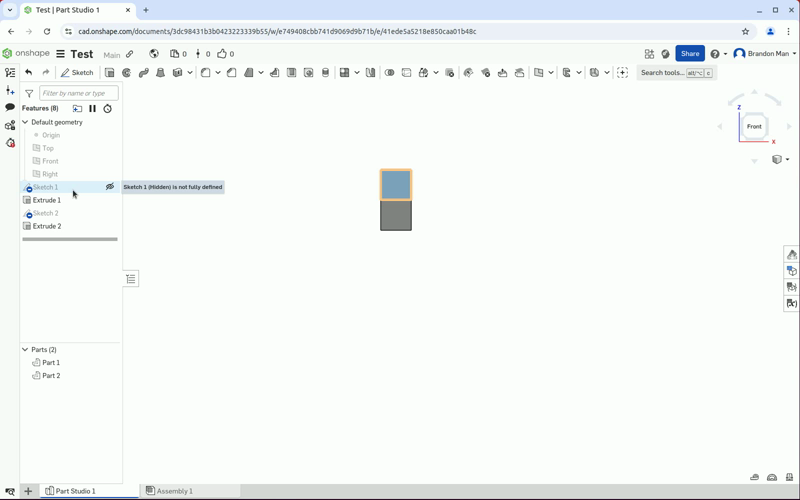
click(73, 189)
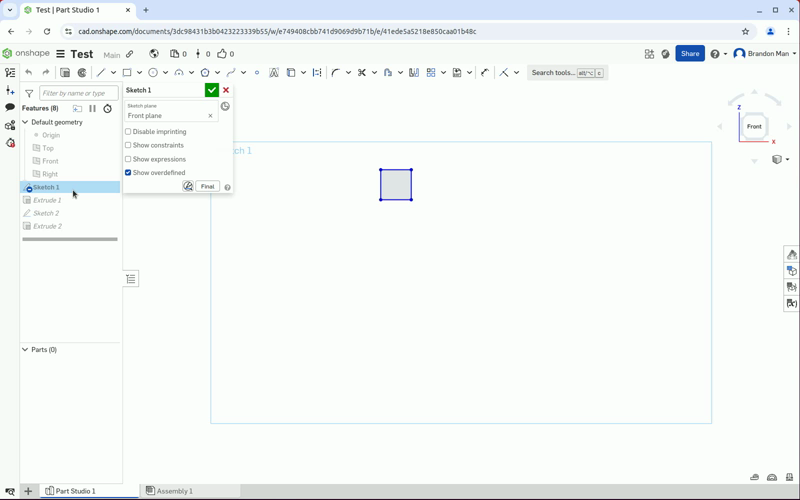
mouse_move(229, 92)
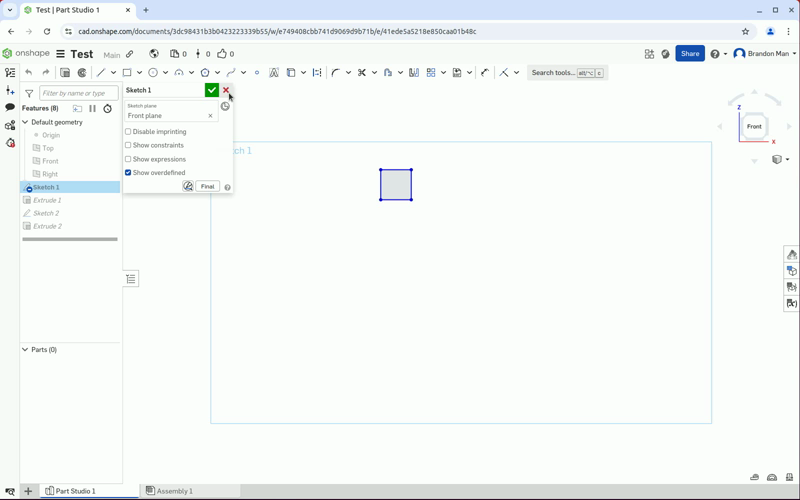
click(229, 92)
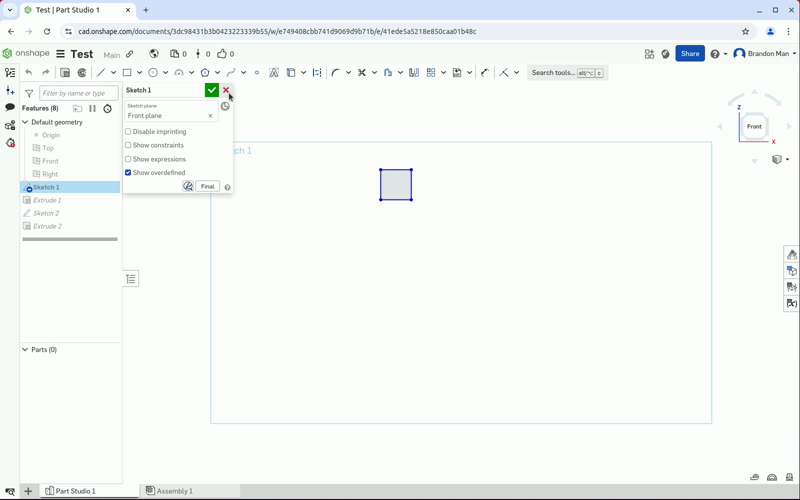
key(shift+s)
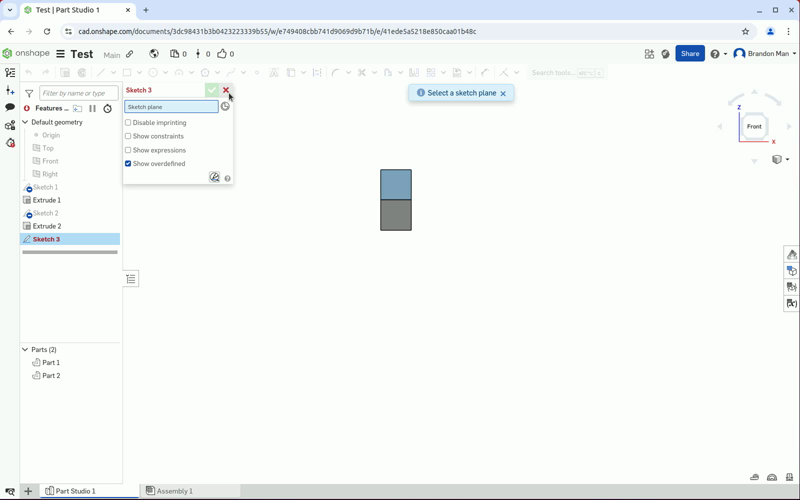
mouse_move(73, 163)
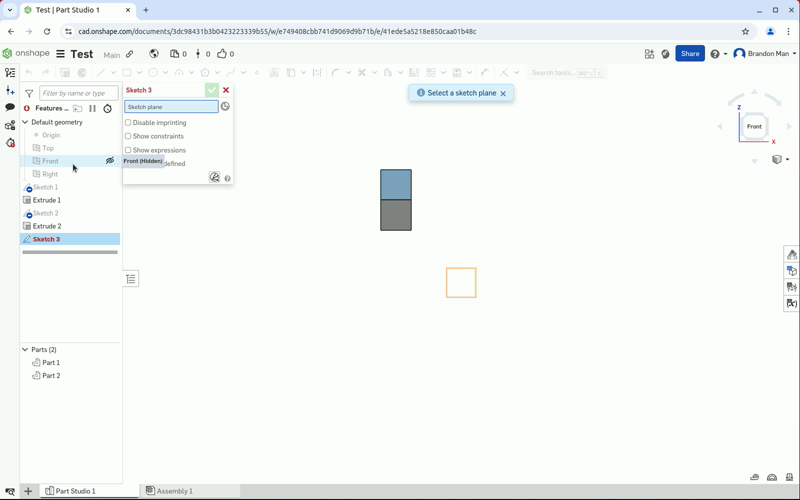
click(73, 163)
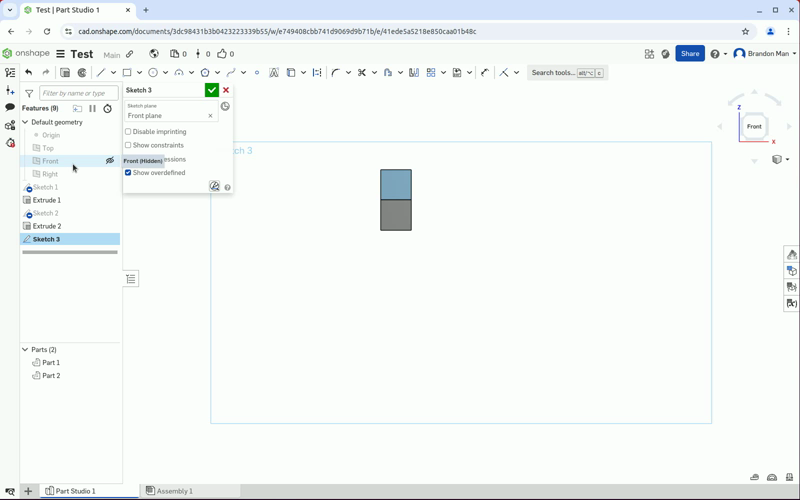
mouse_move(73, 352)
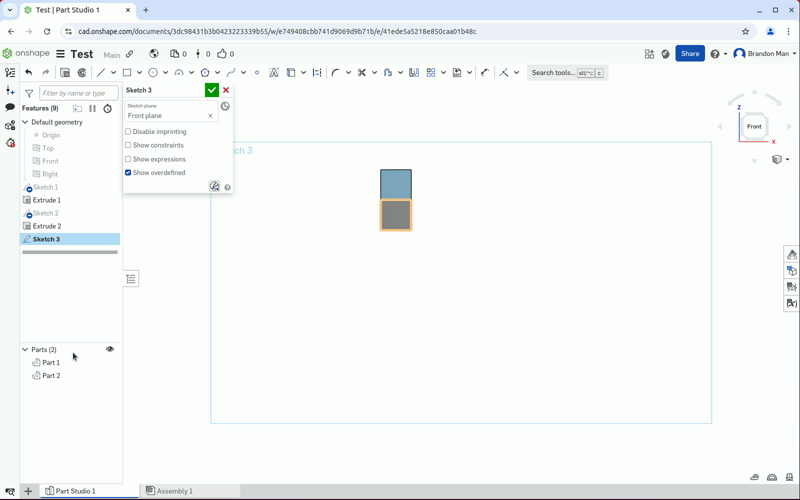
key(y)
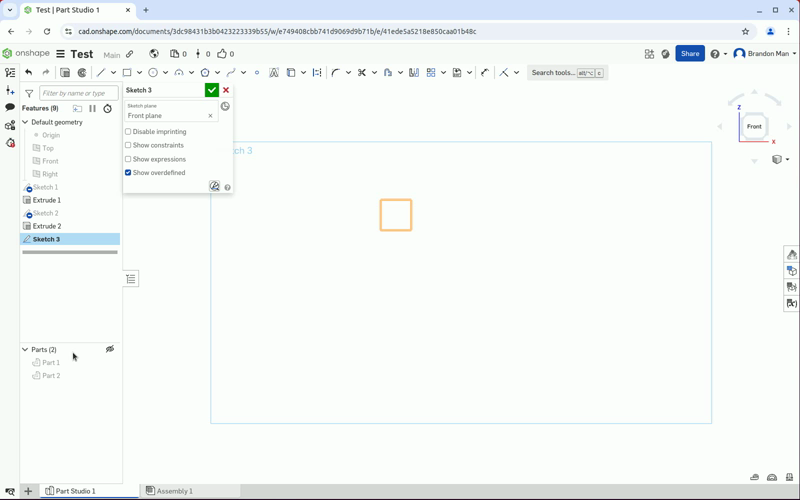
key(l)
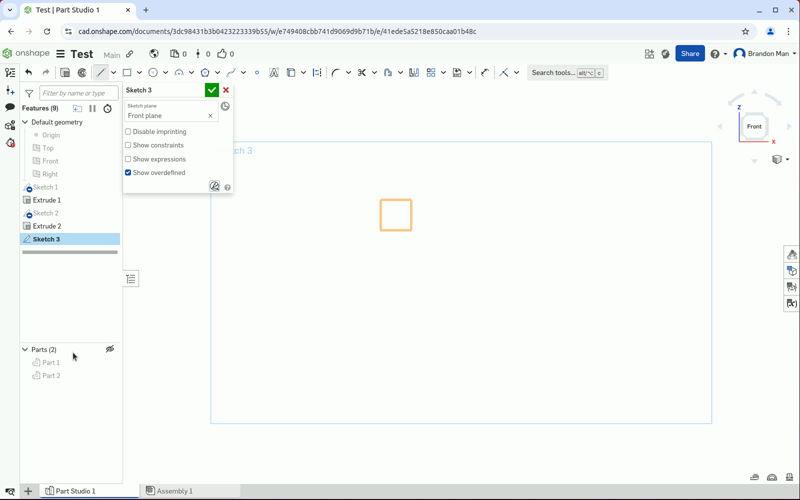
key_down(shift)
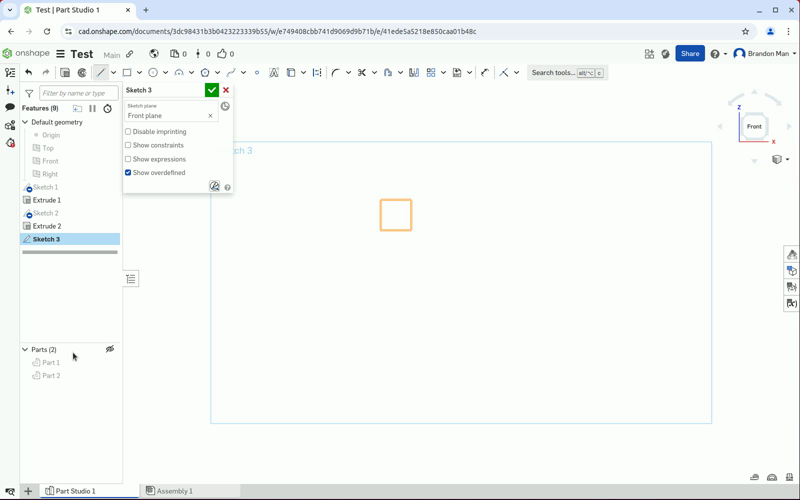
mouse_move(380, 259)
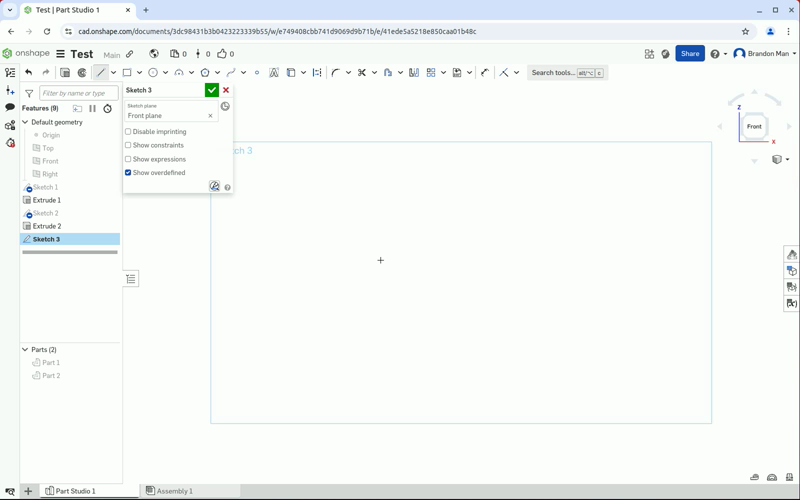
click(380, 259)
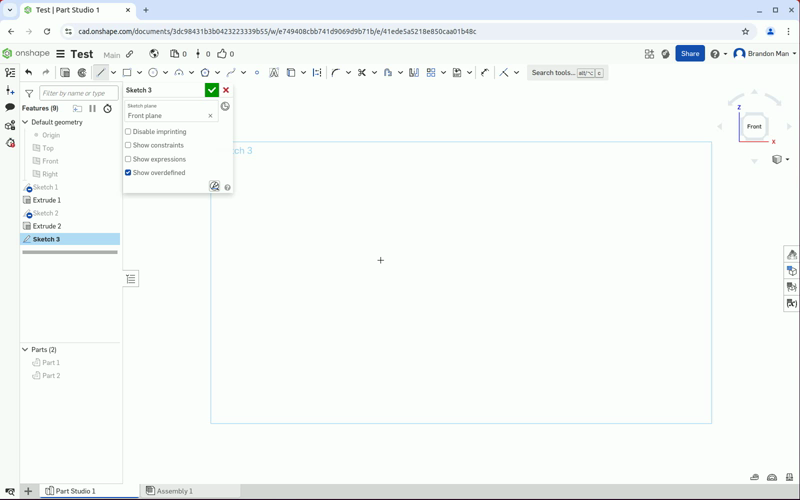
key_up(shift)
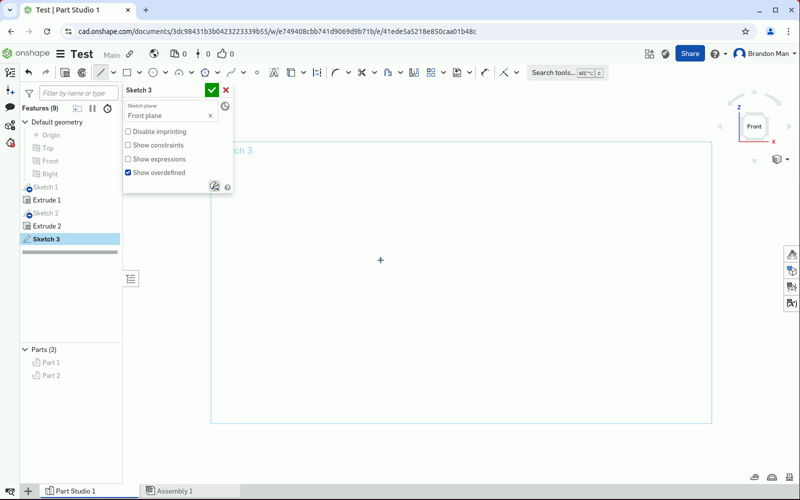
key_down(shift)
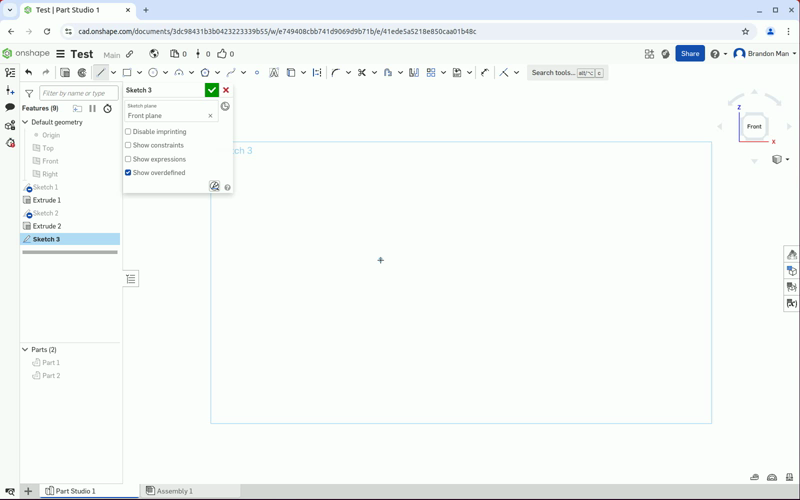
mouse_move(410, 259)
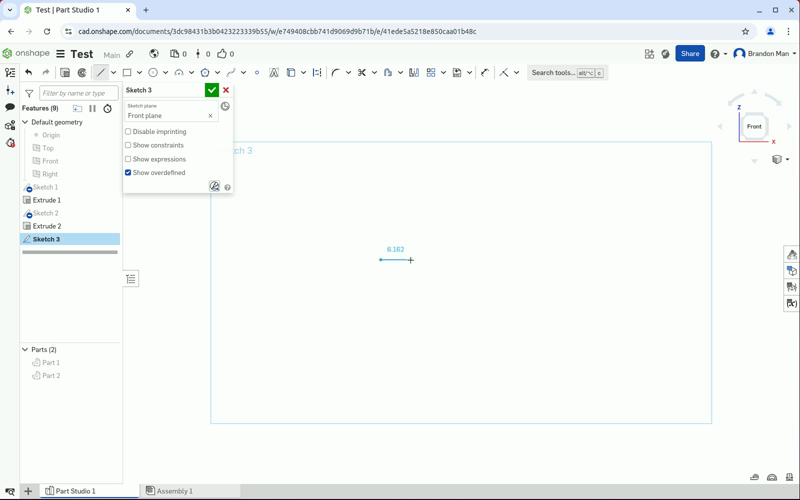
mouse_move(411, 259)
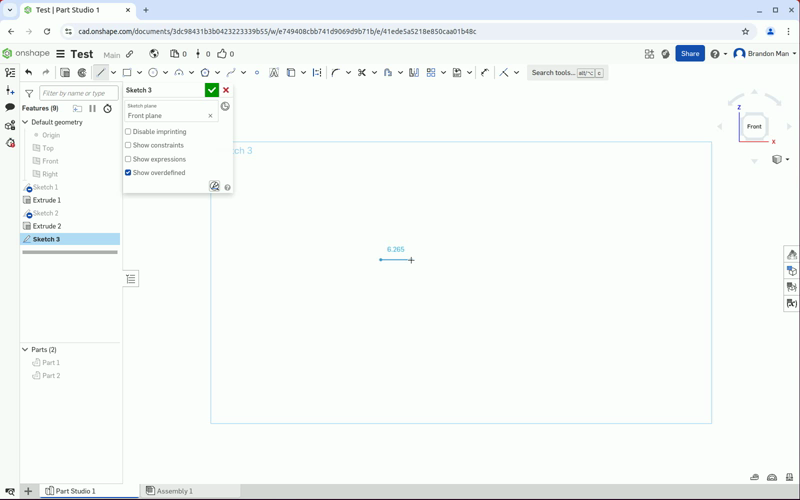
click(411, 259)
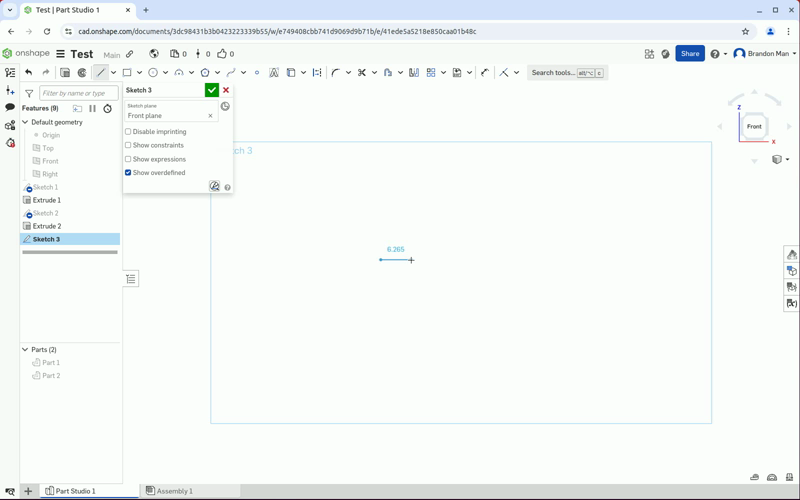
key_up(shift)
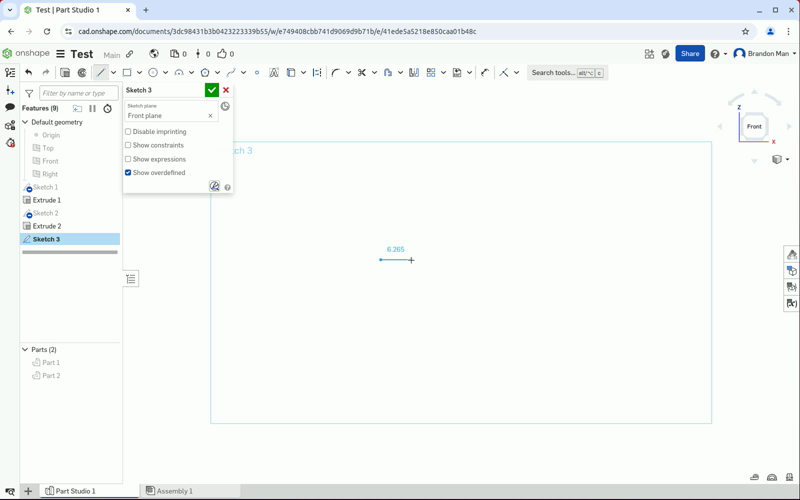
key_down(shift)
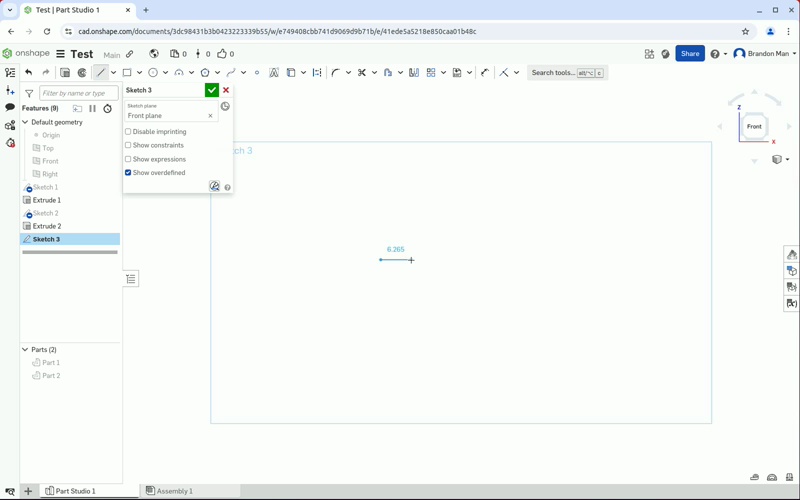
mouse_move(441, 259)
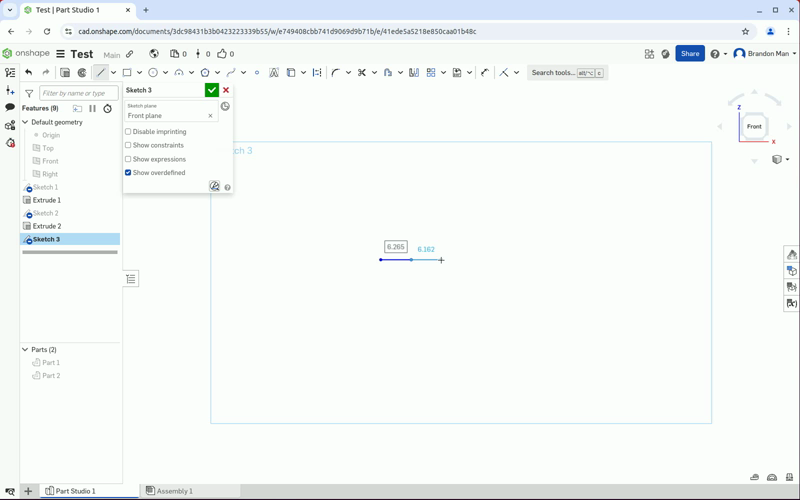
mouse_move(411, 229)
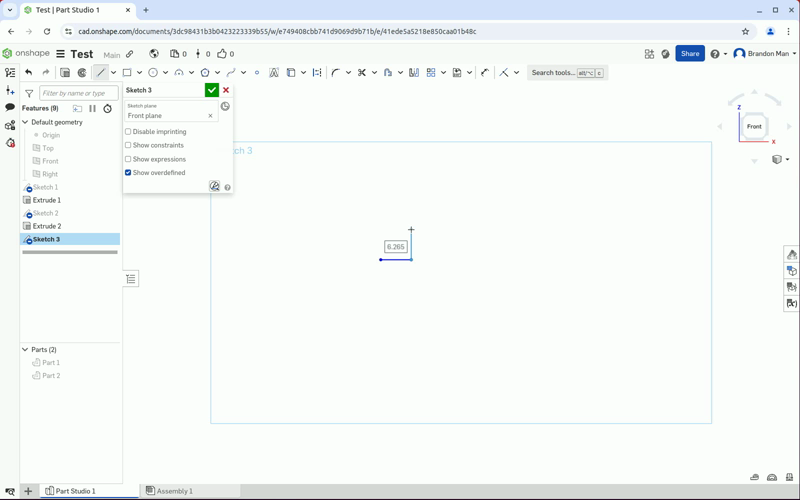
click(411, 229)
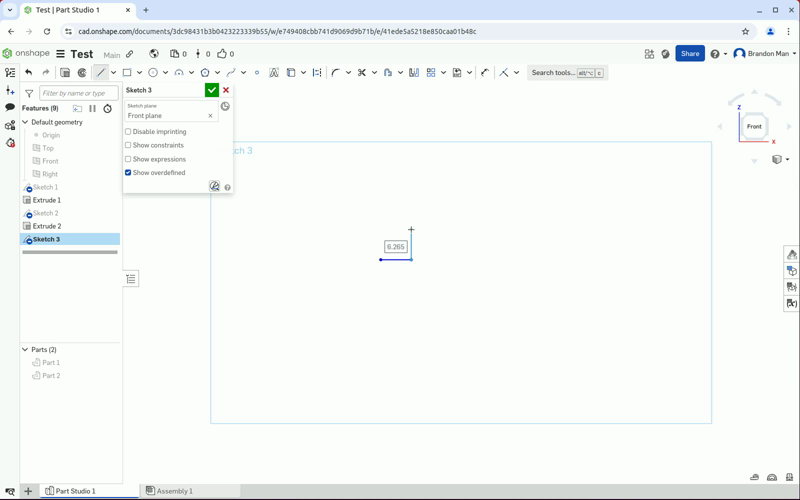
key_up(shift)
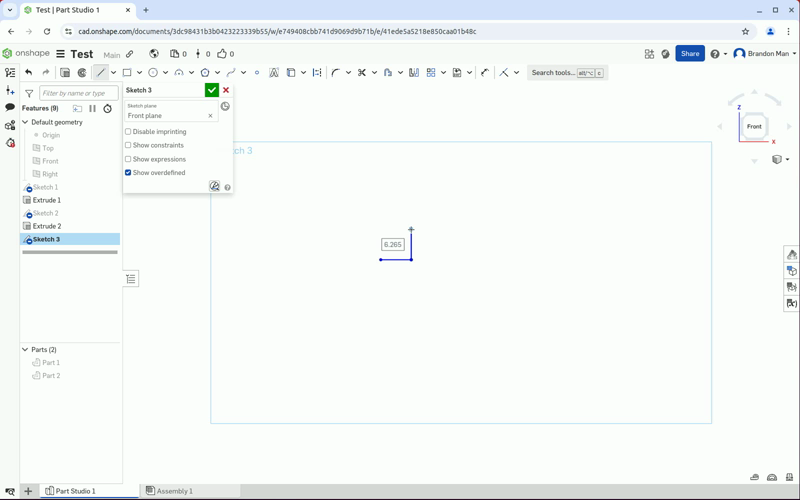
key_down(shift)
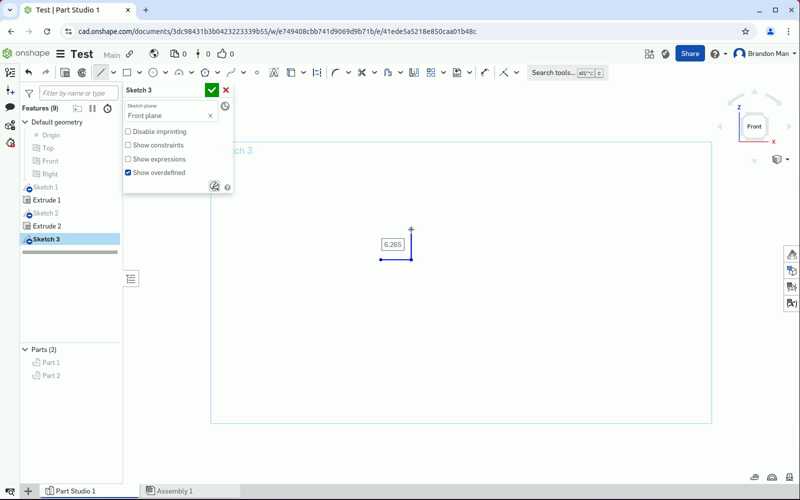
mouse_move(441, 229)
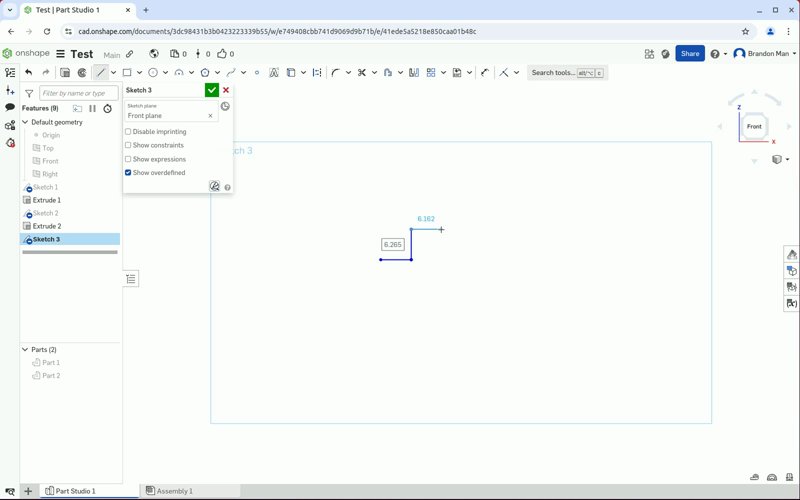
mouse_move(380, 229)
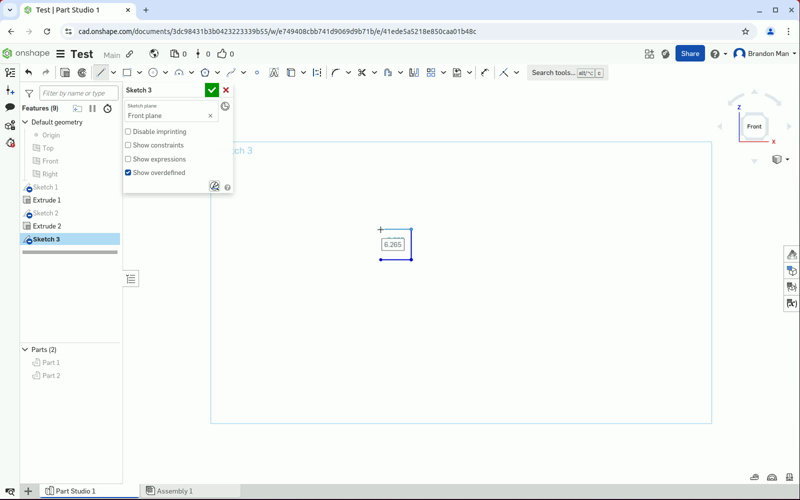
click(380, 229)
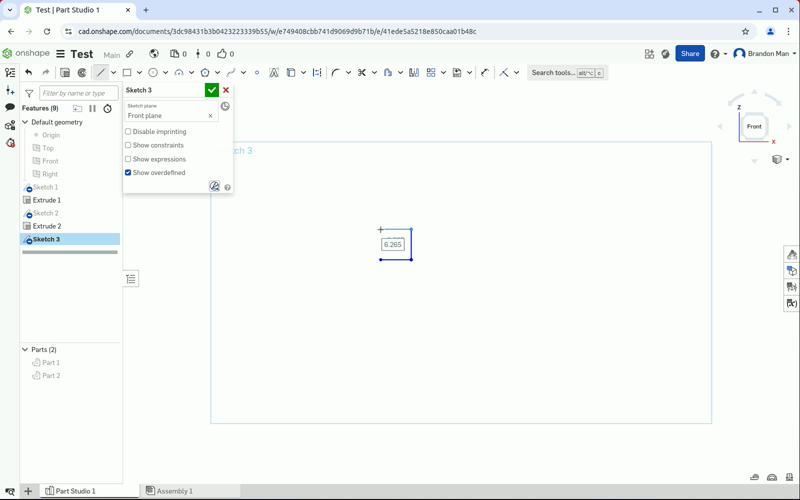
key_up(shift)
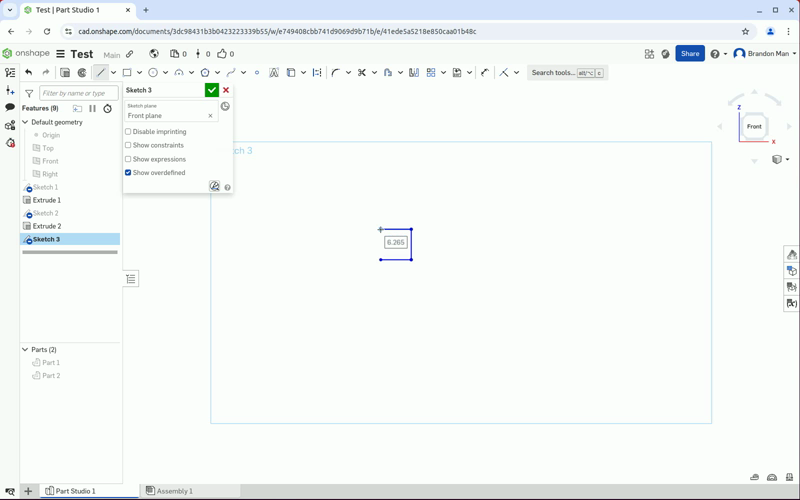
mouse_move(410, 229)
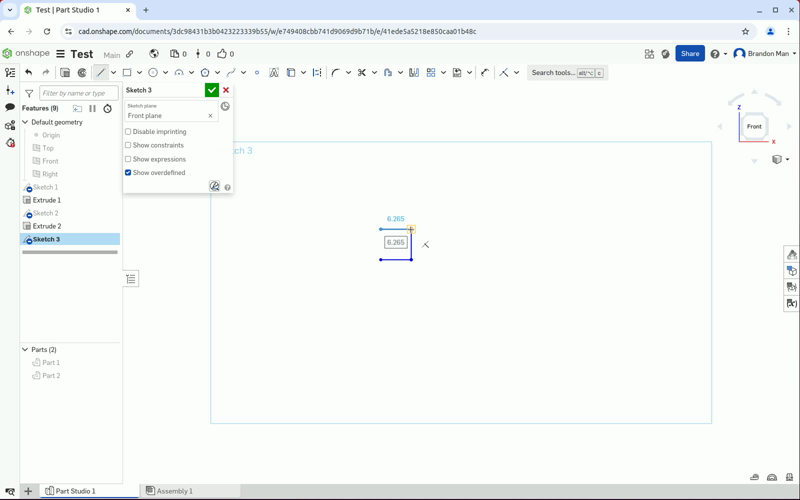
key_down(shift)
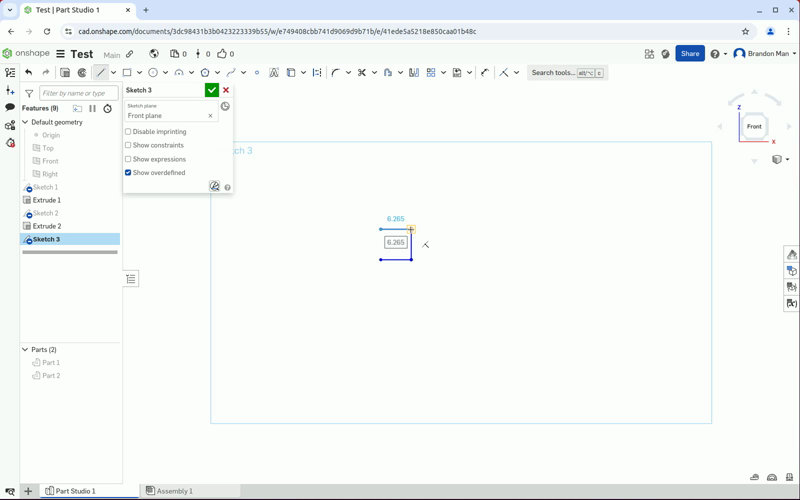
mouse_move(380, 259)
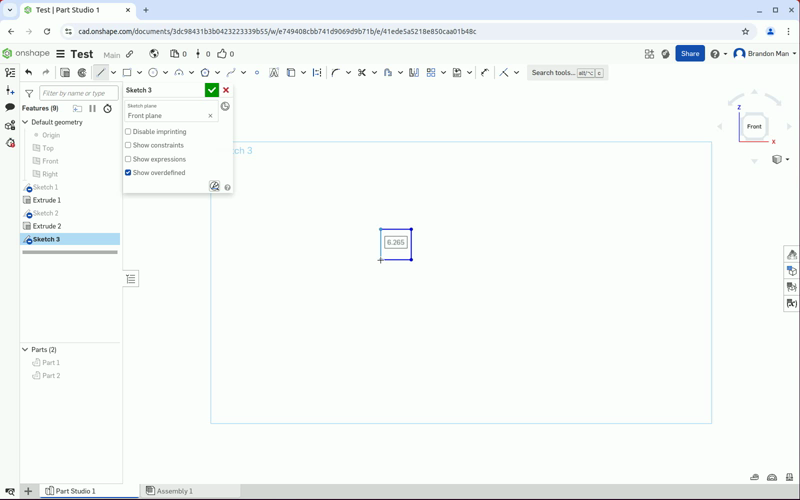
key_up(shift)
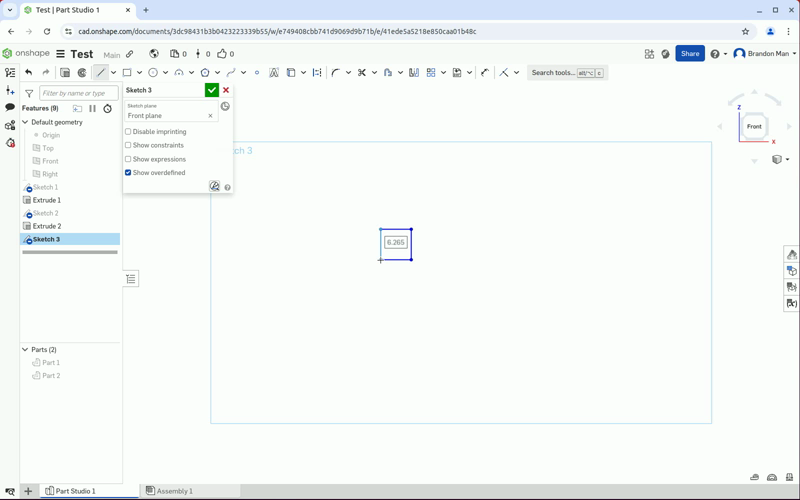
click(380, 259)
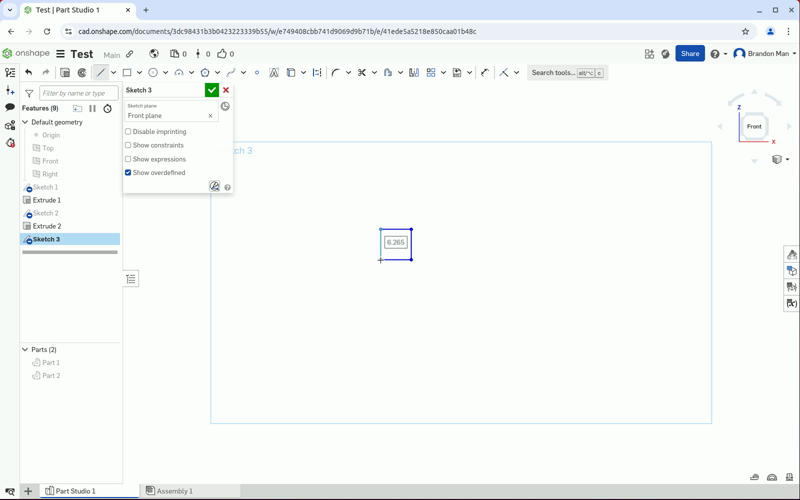
key(esc)
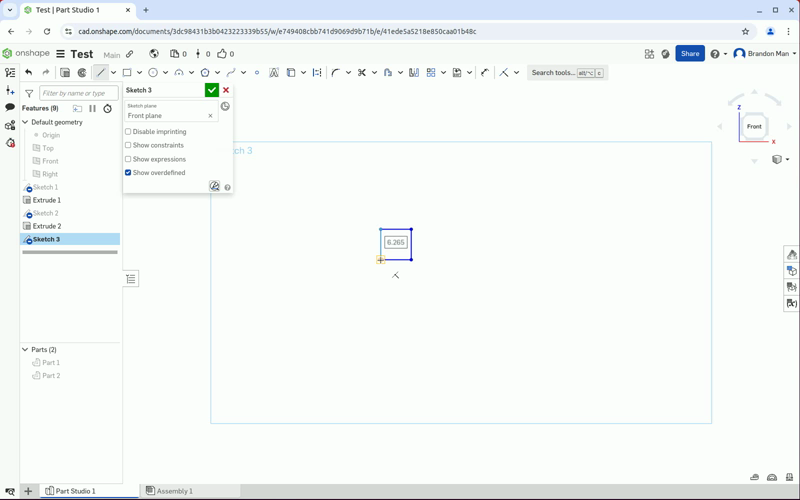
mouse_move(400, 241)
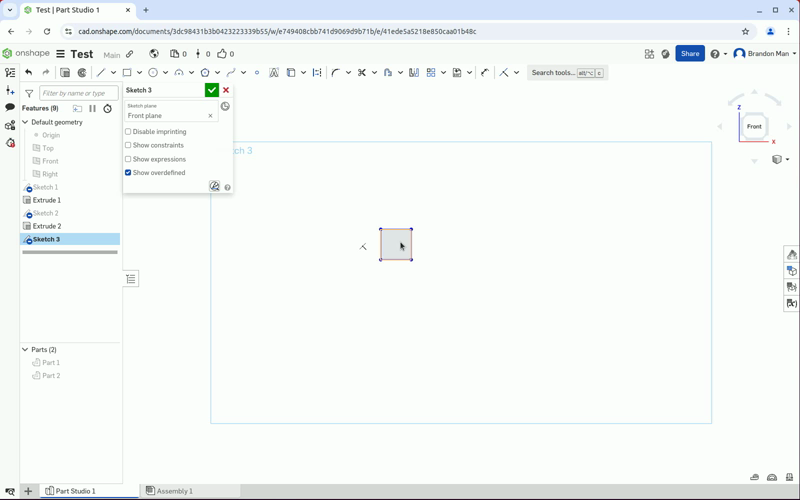
scroll(6)
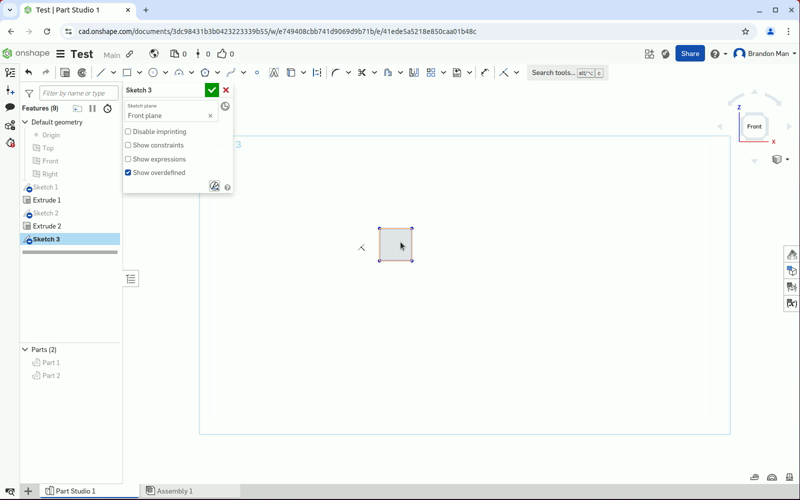
scroll(6)
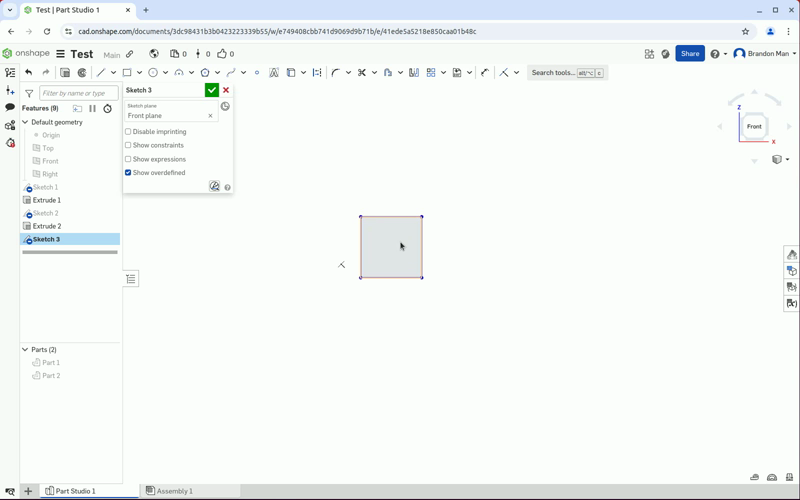
scroll(6)
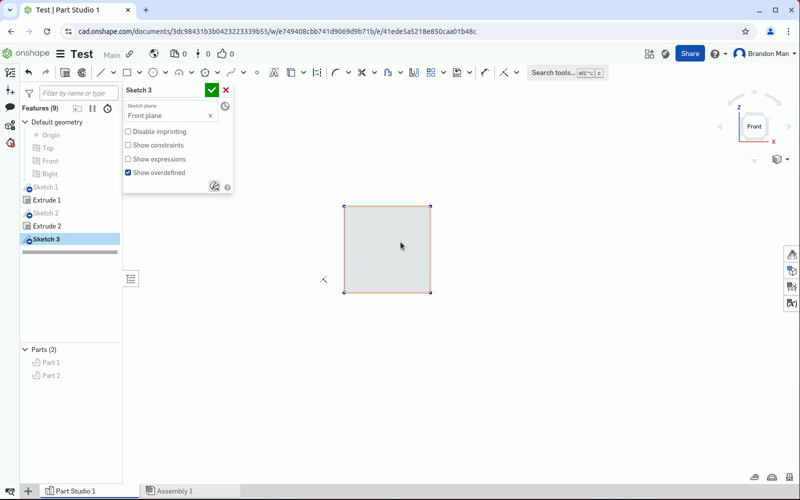
scroll(6)
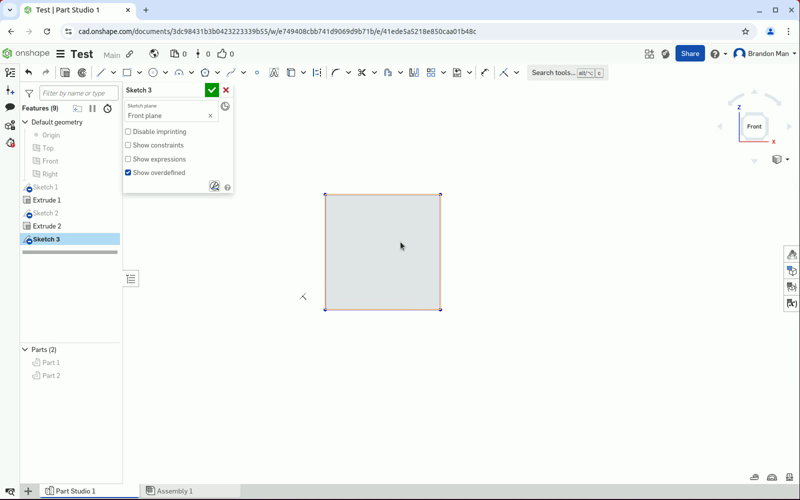
scroll(6)
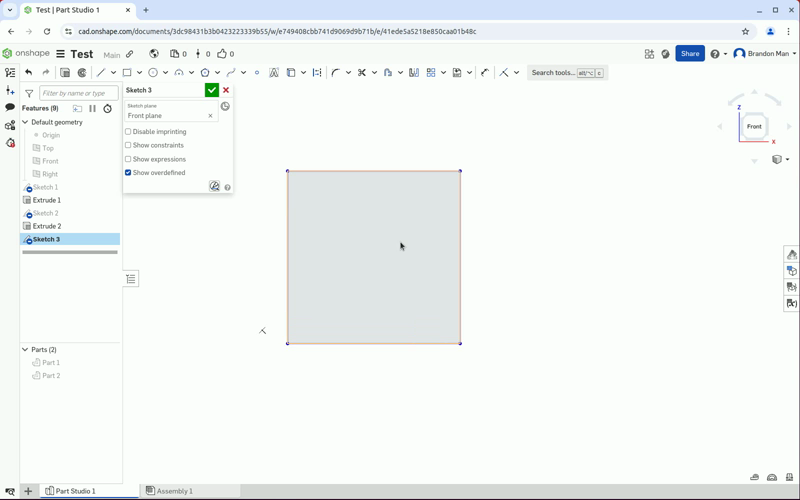
scroll(6)
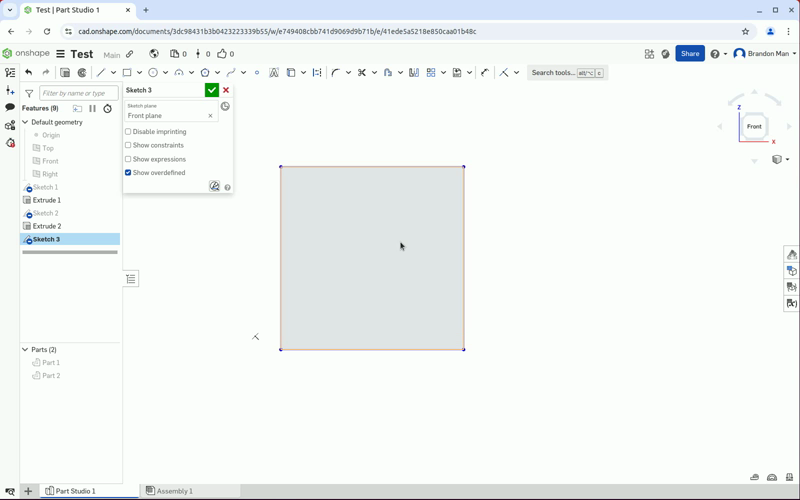
scroll(6)
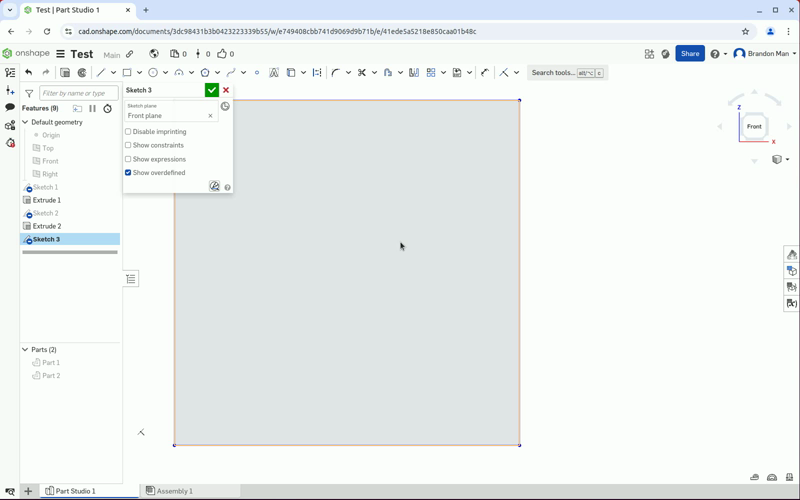
click(400, 241)
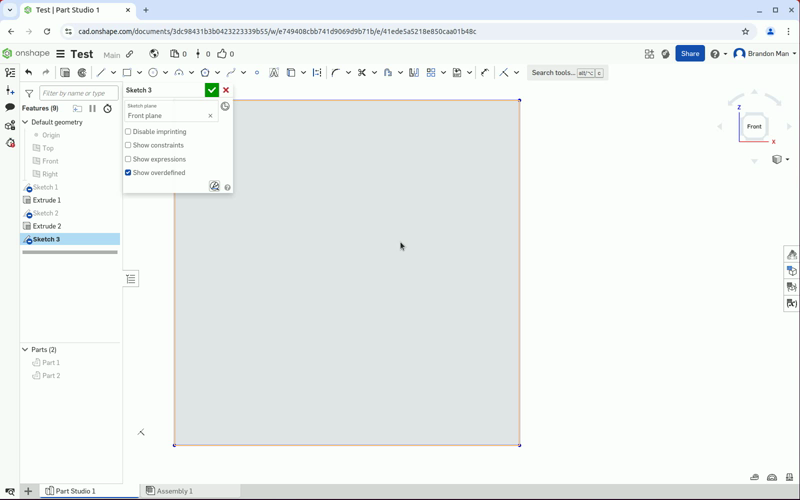
scroll(-6)
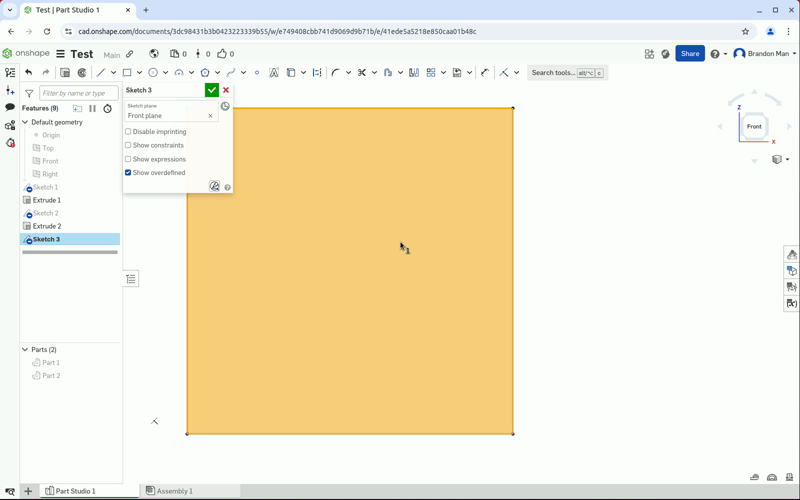
scroll(-6)
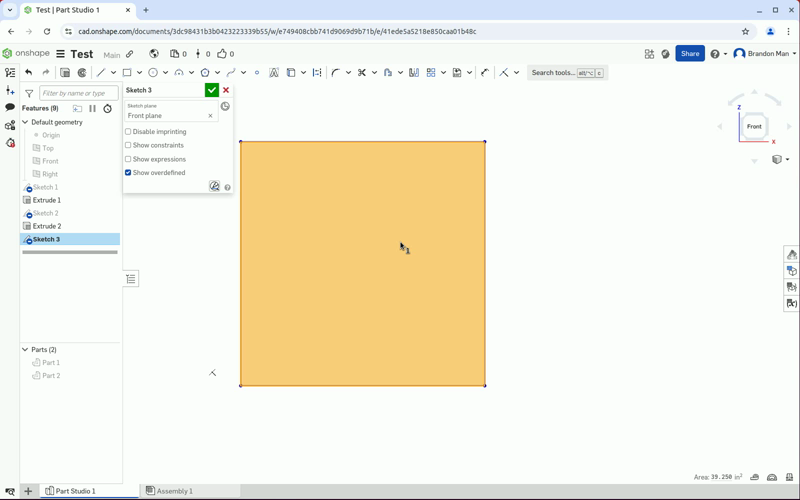
scroll(-6)
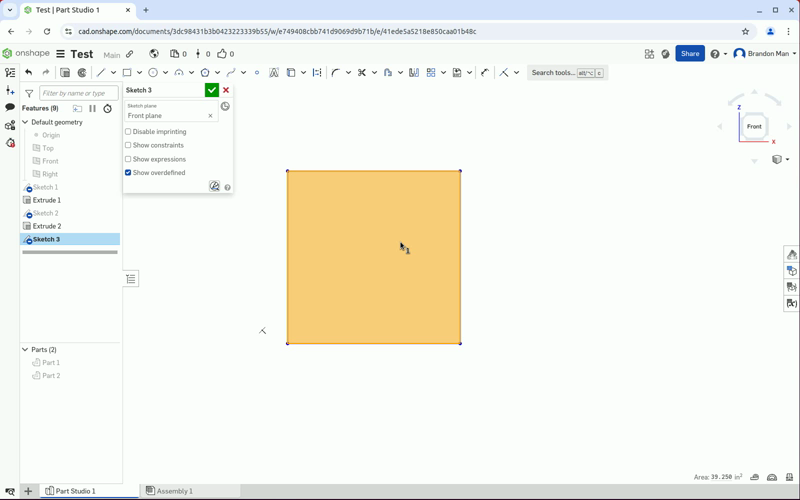
scroll(-6)
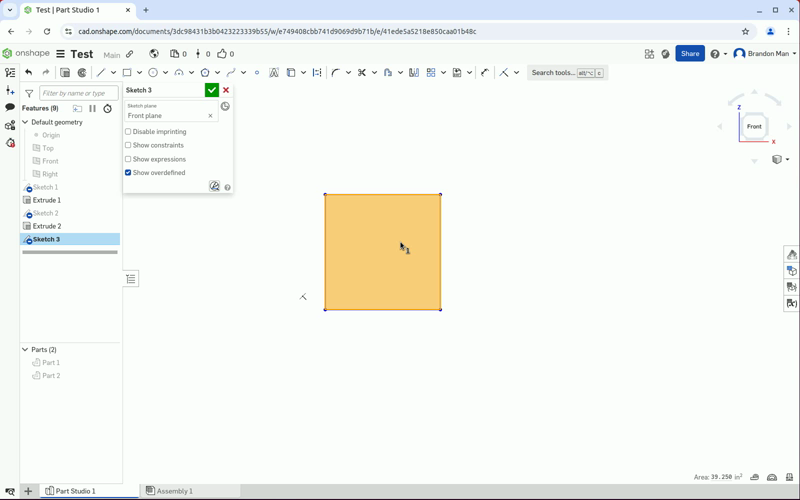
scroll(-6)
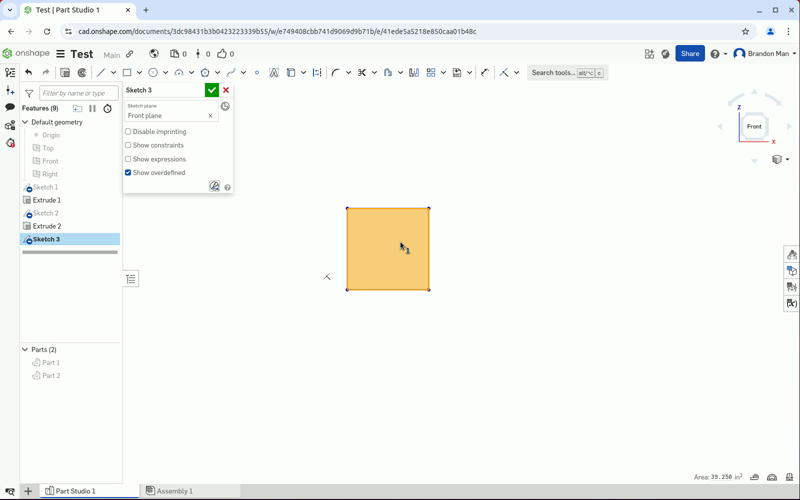
scroll(-6)
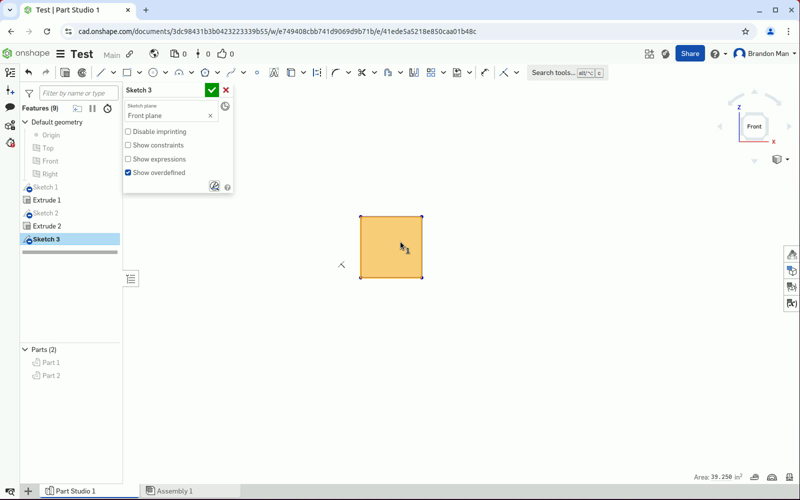
scroll(-6)
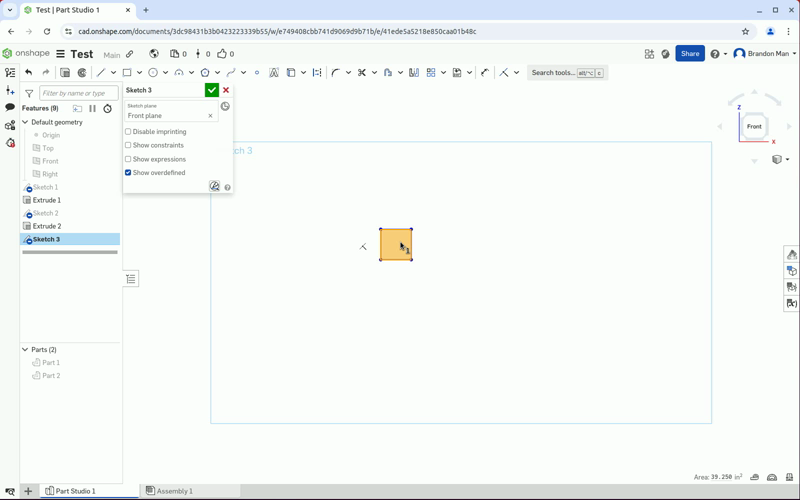
mouse_move(73, 352)
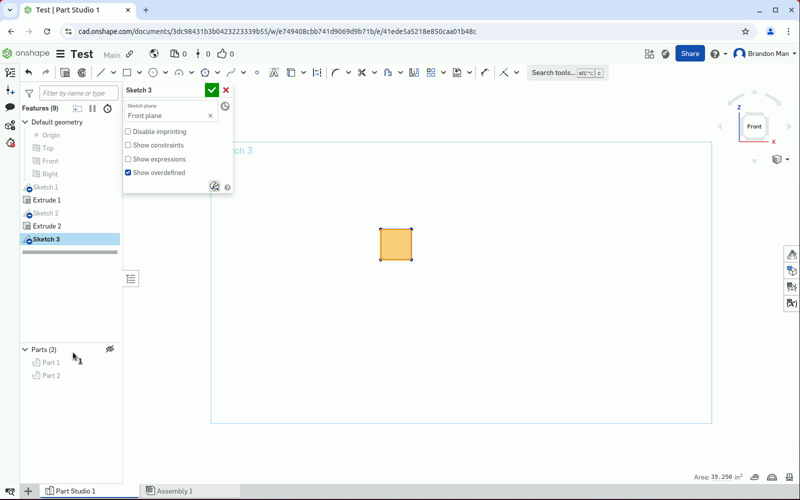
key(shift+y)
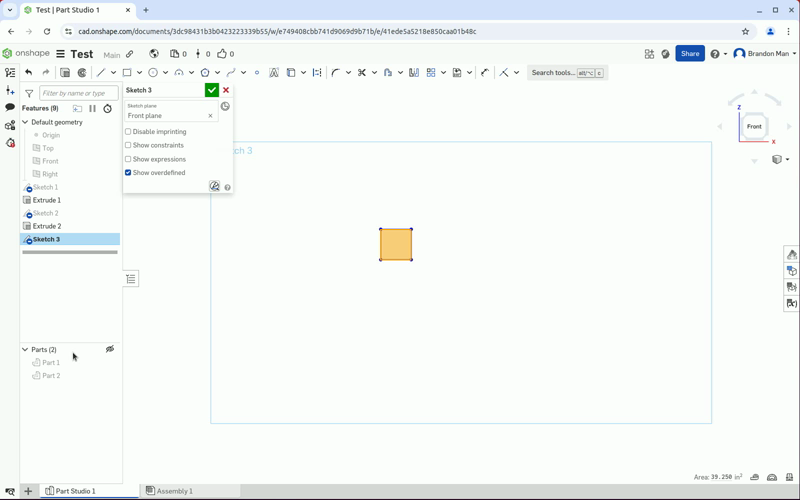
key(shift+e)
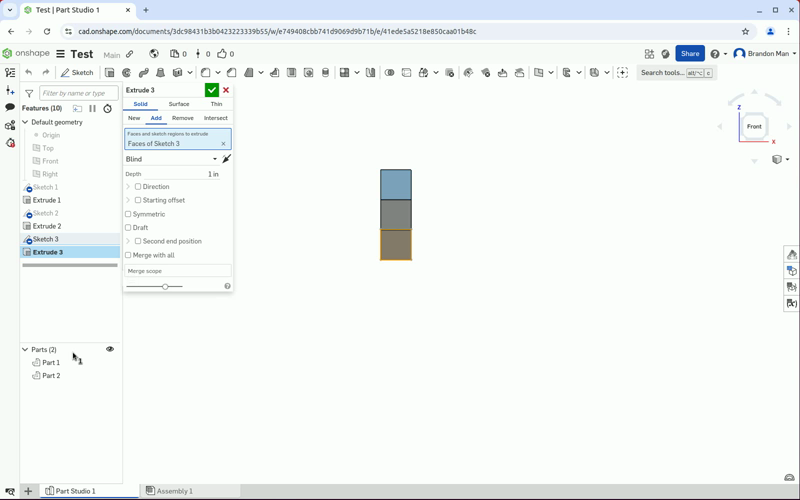
mouse_move(143, 106)
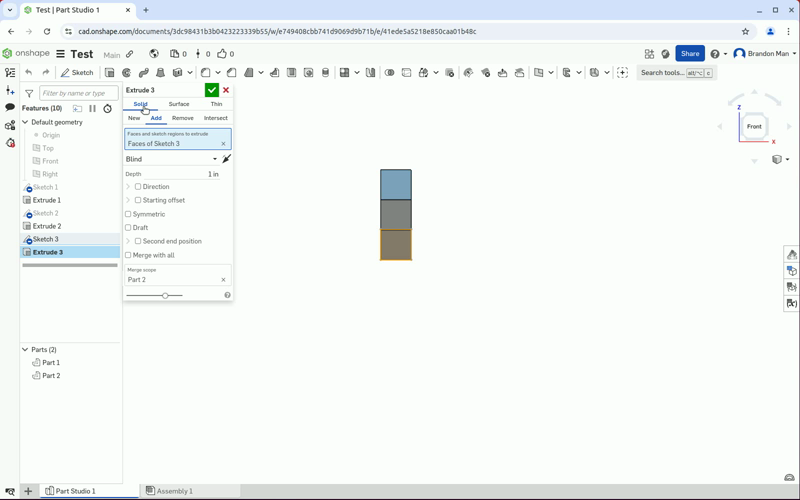
click(143, 106)
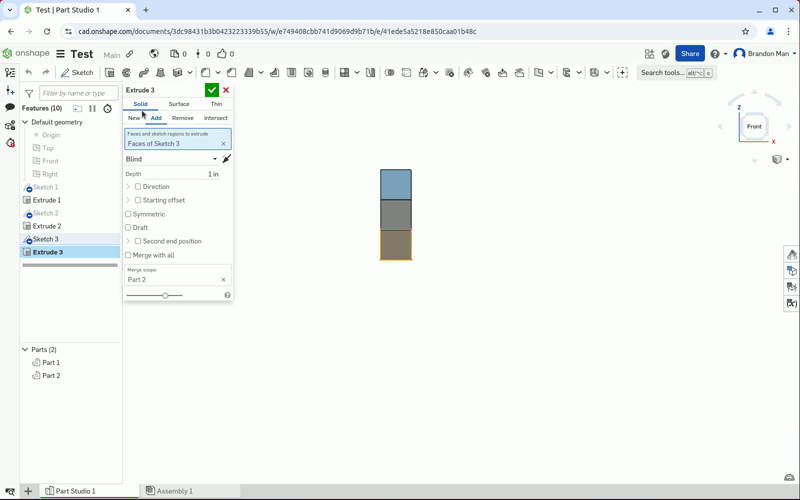
mouse_move(137, 120)
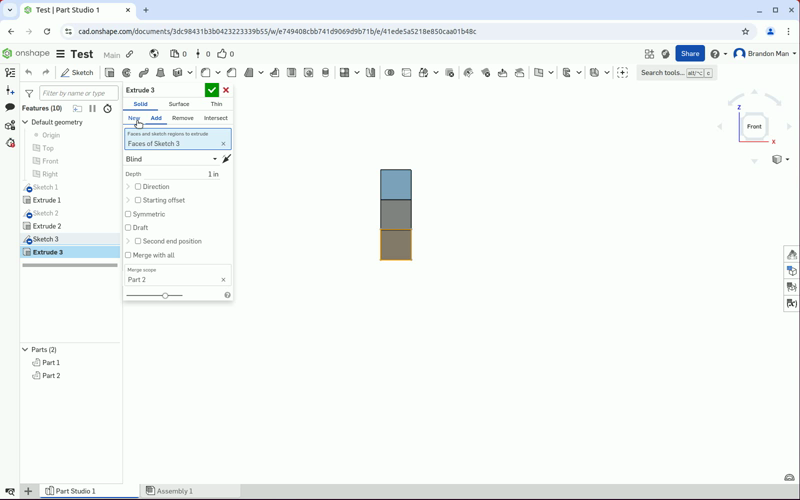
click(137, 120)
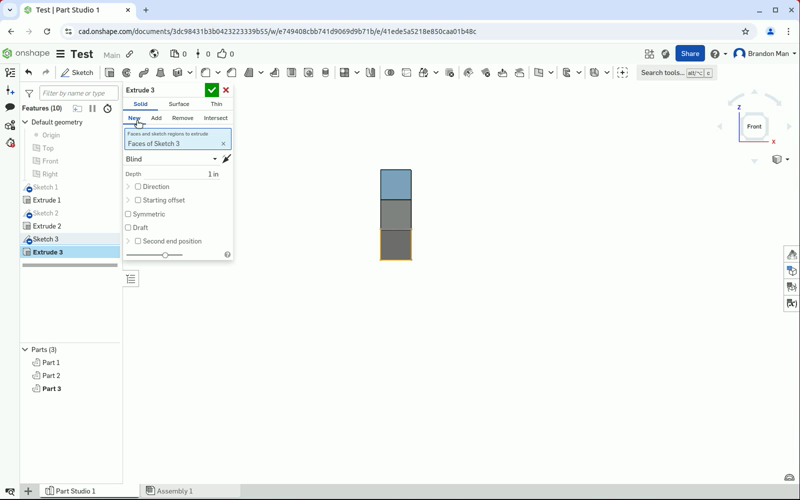
key(tab, 4)
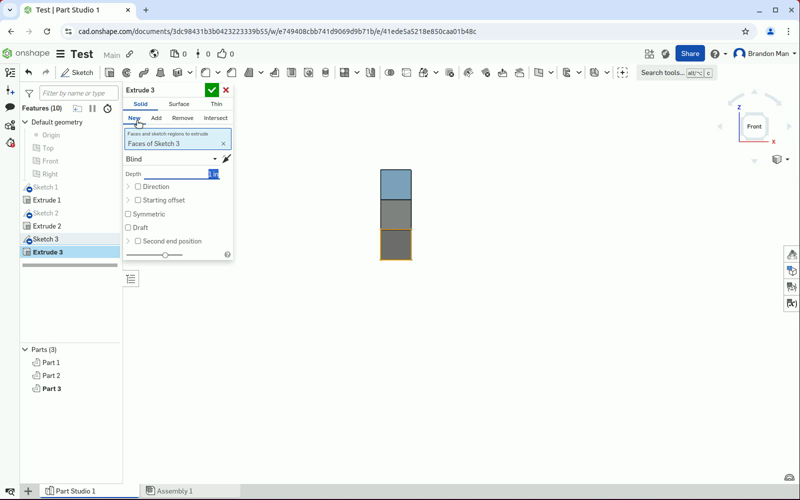
text(6.018)
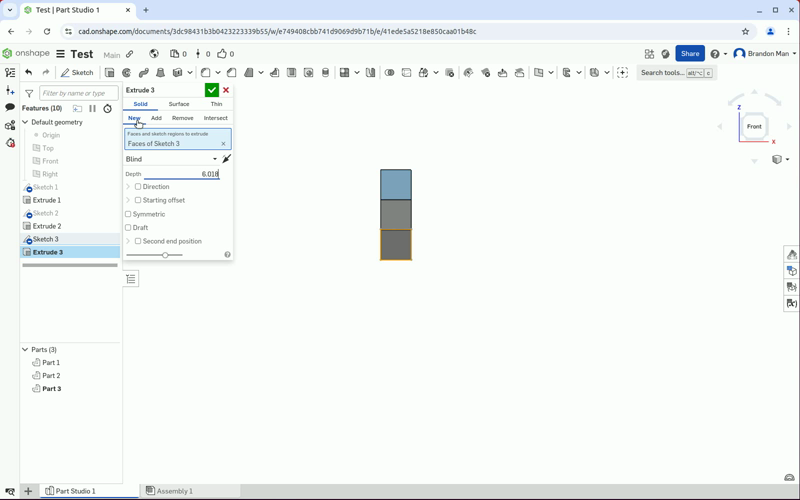
key(enter)
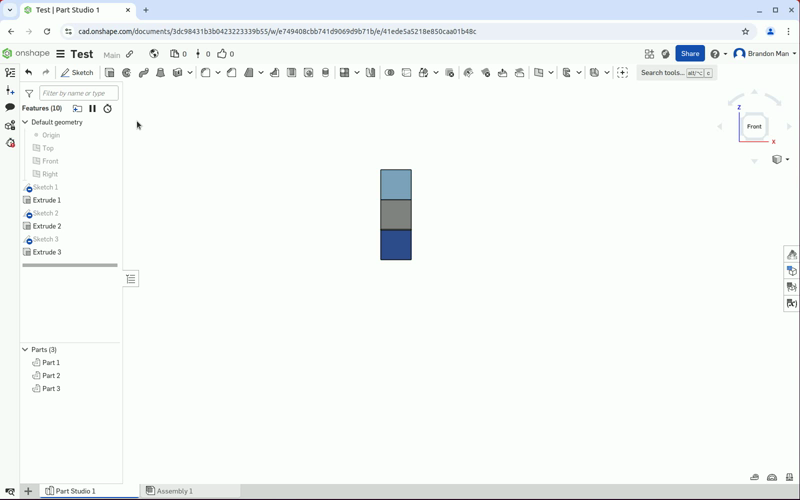
key(shift+h)
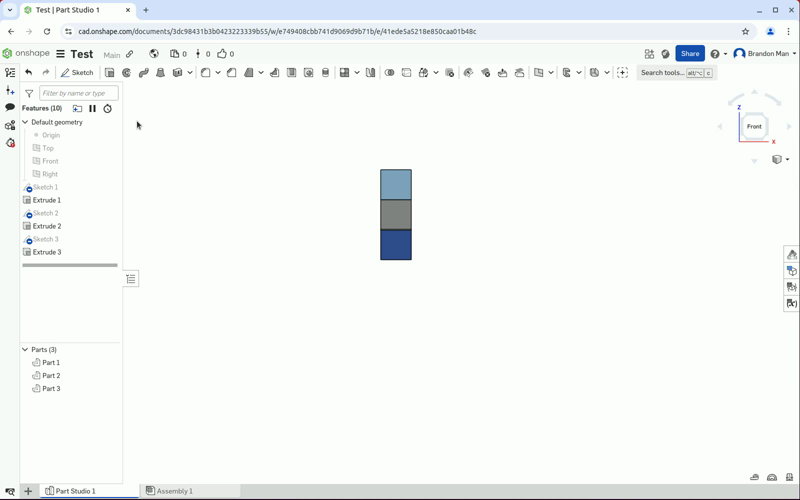
key(shift+h)
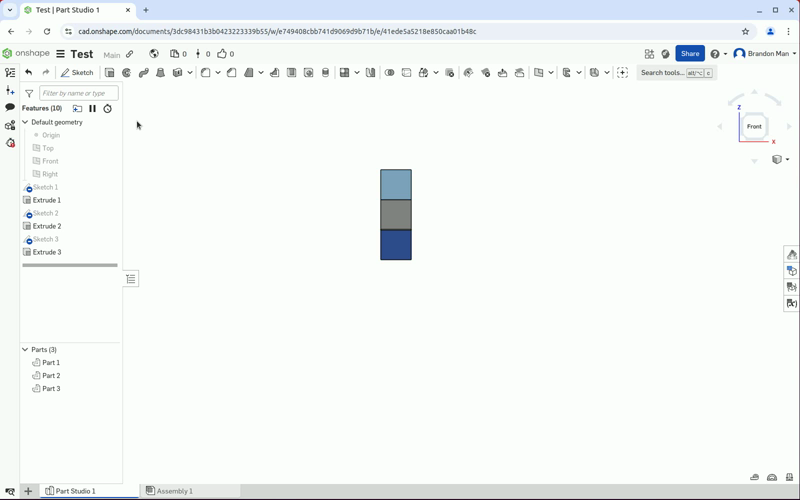
mouse_move(73, 189)
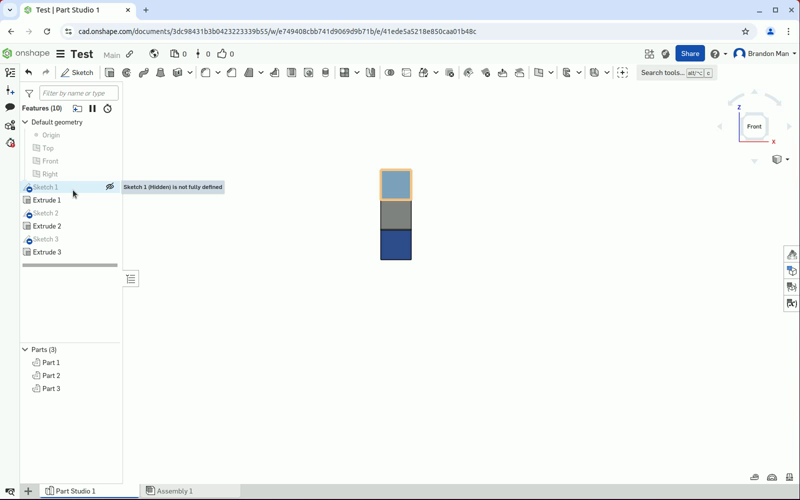
click(73, 189)
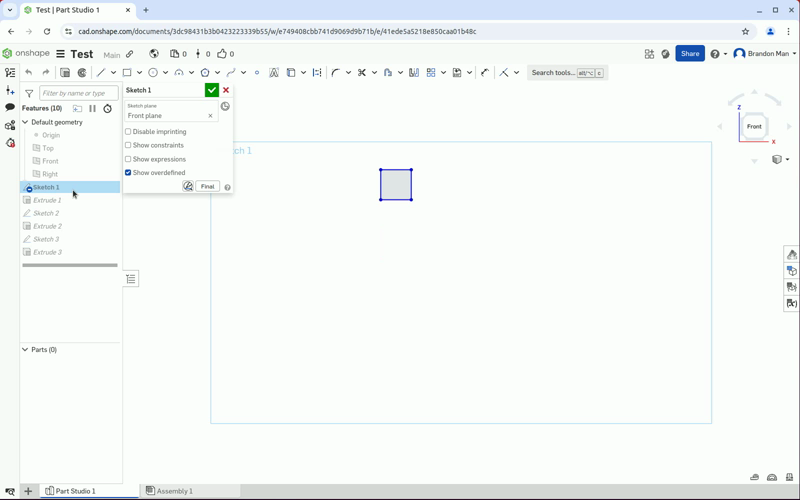
mouse_move(229, 92)
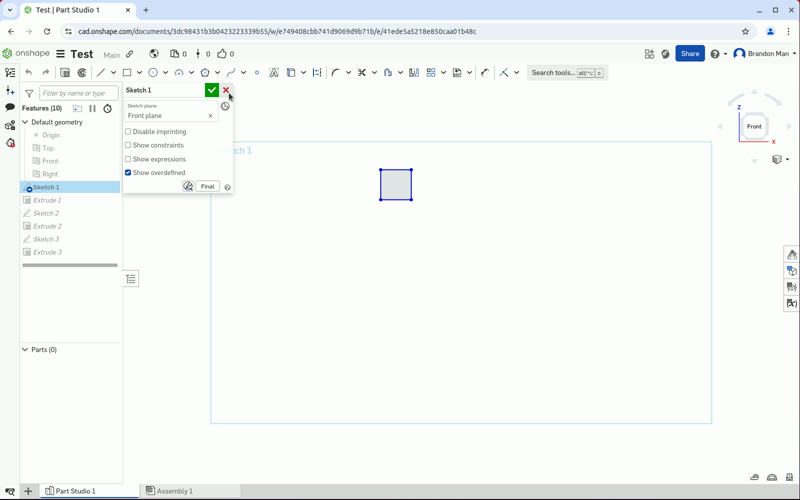
click(229, 92)
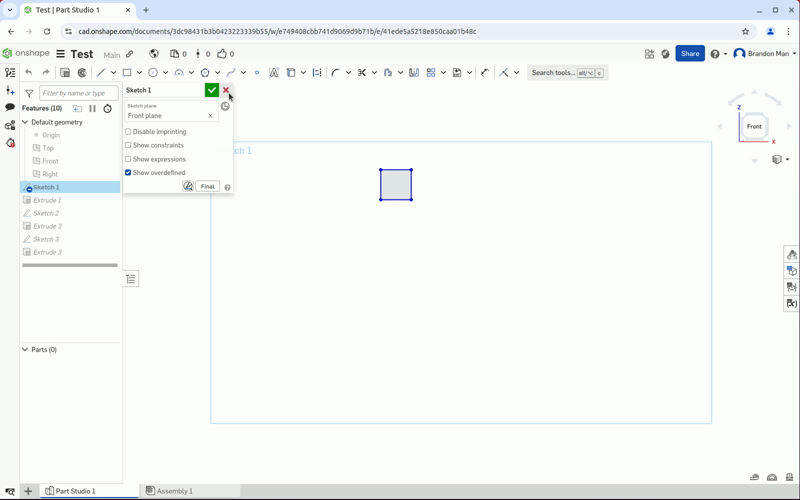
key(shift+s)
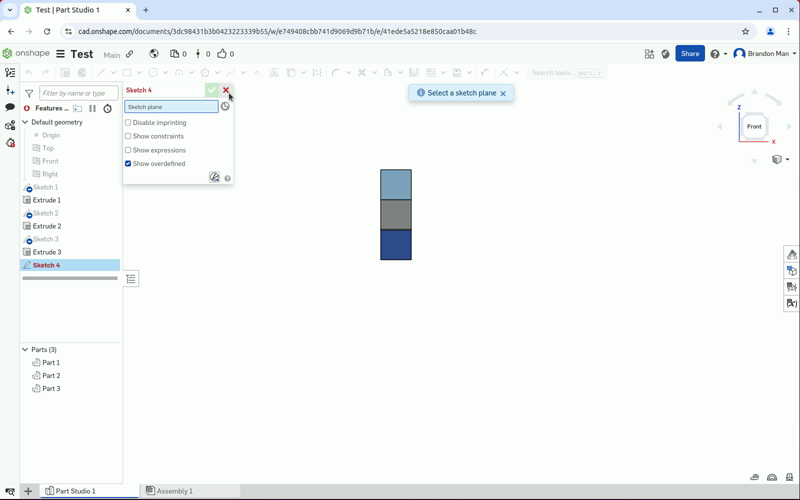
mouse_move(73, 163)
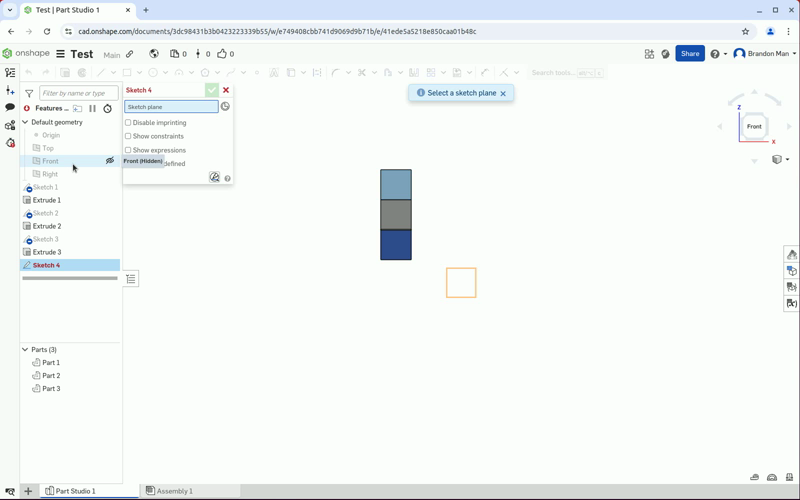
click(73, 163)
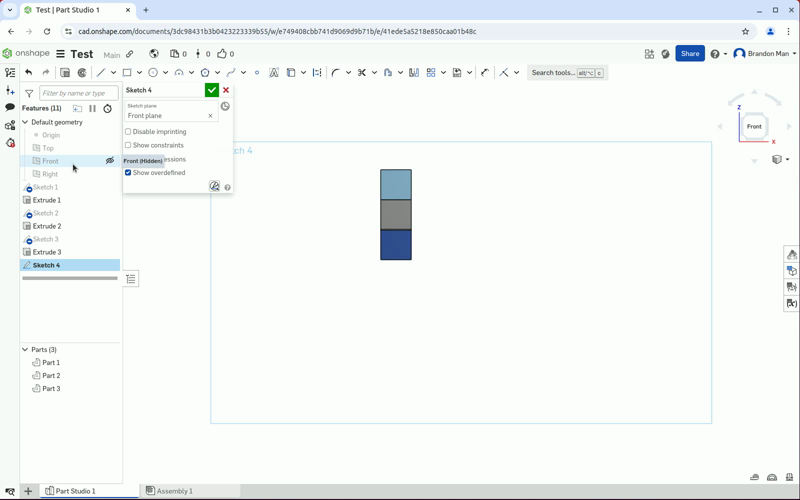
mouse_move(73, 352)
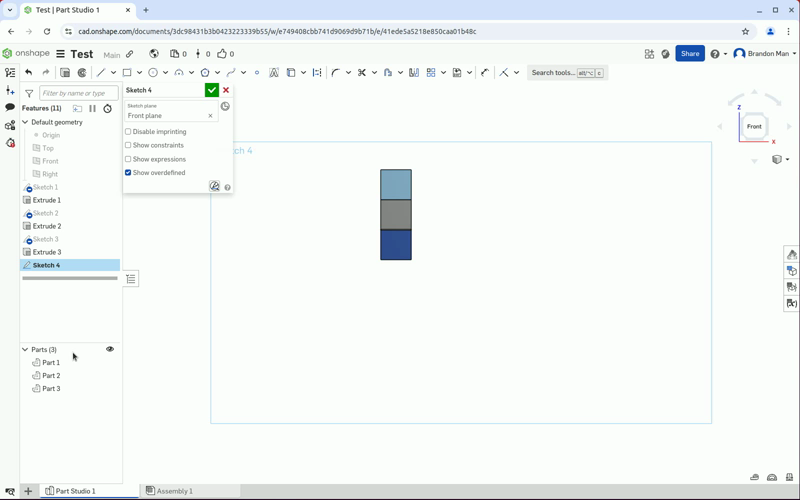
key(y)
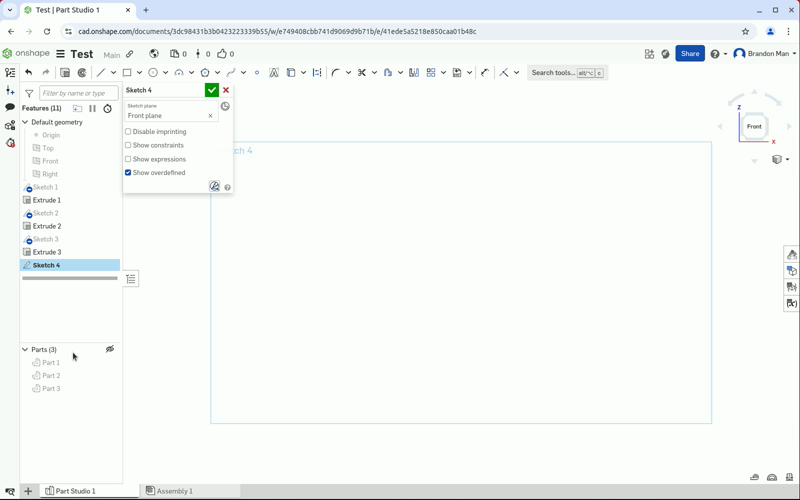
key(l)
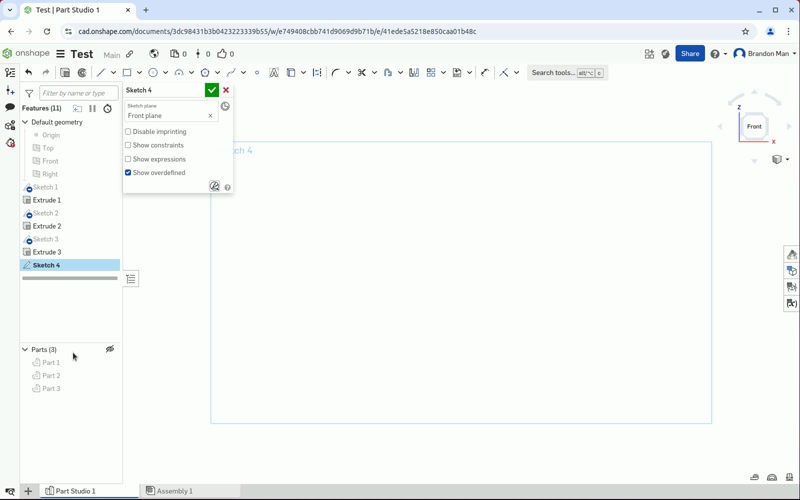
key_down(shift)
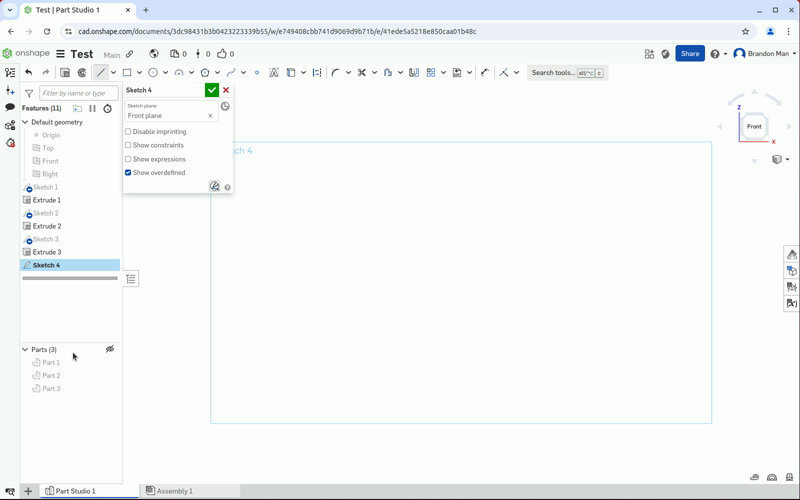
mouse_move(411, 259)
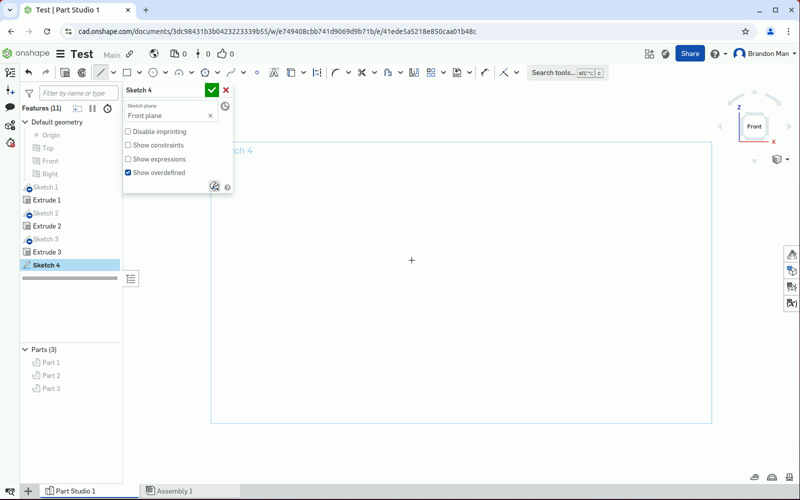
click(411, 259)
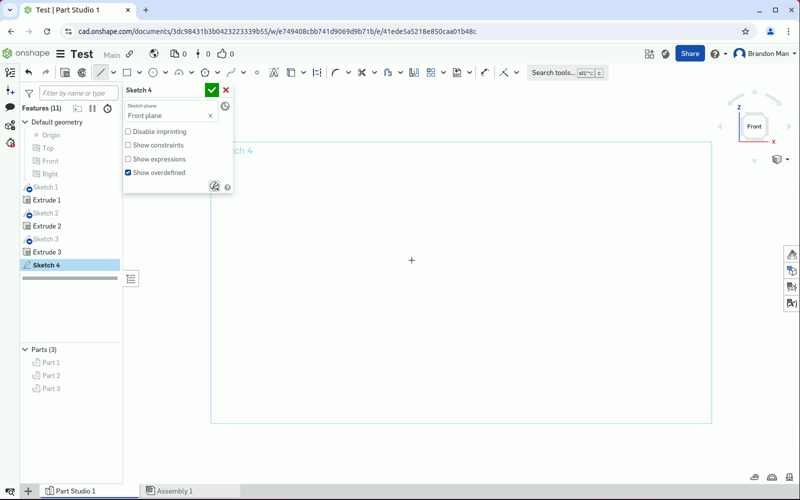
key_up(shift)
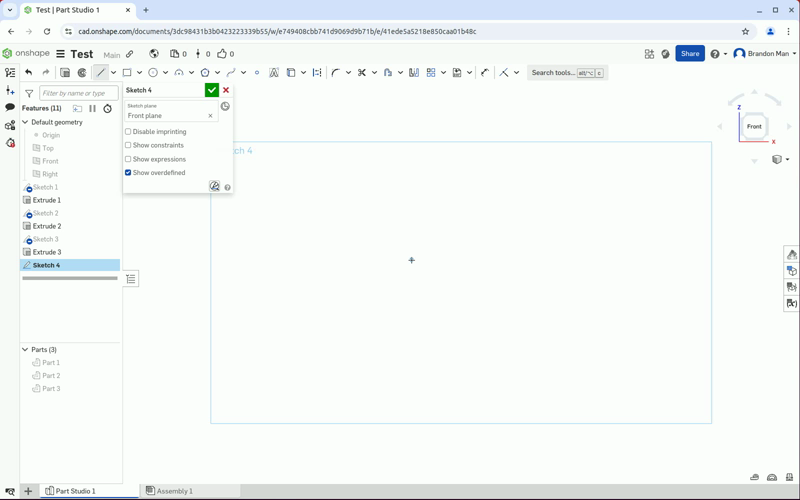
key_down(shift)
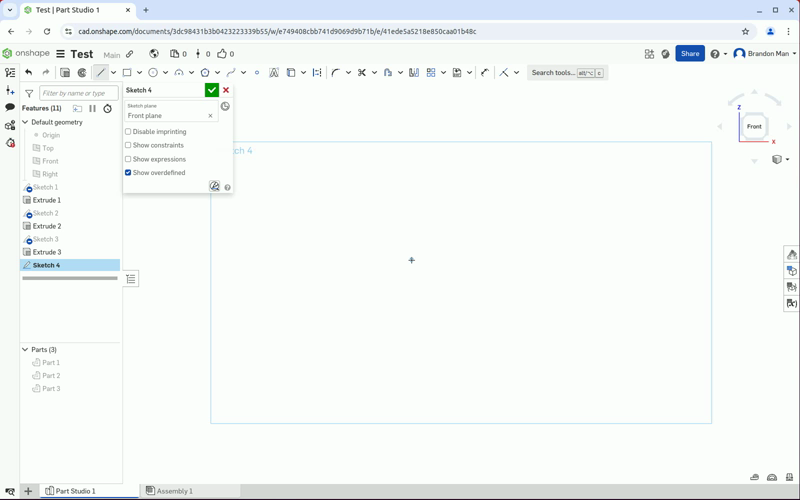
mouse_move(441, 259)
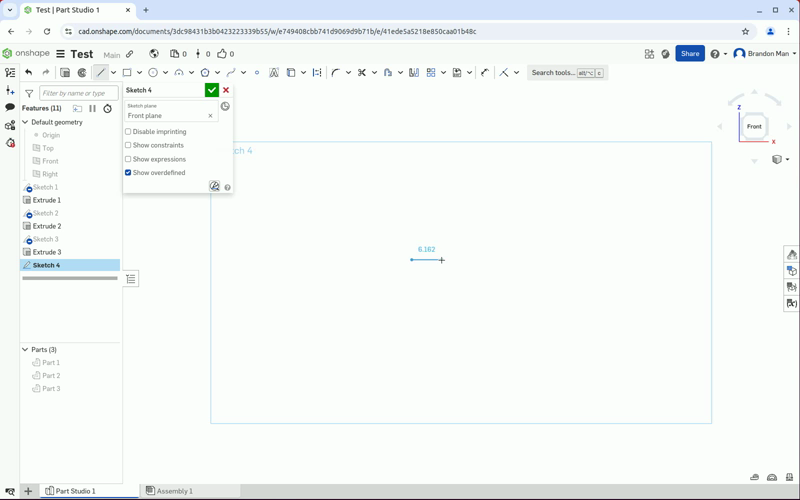
mouse_move(441, 259)
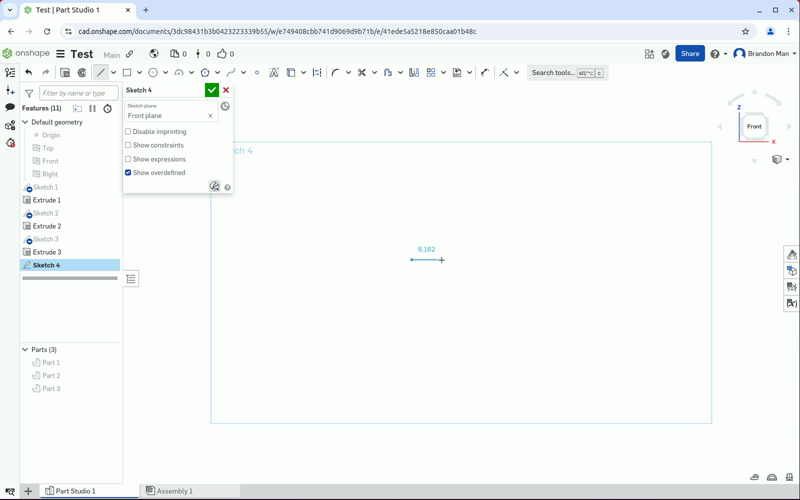
click(441, 259)
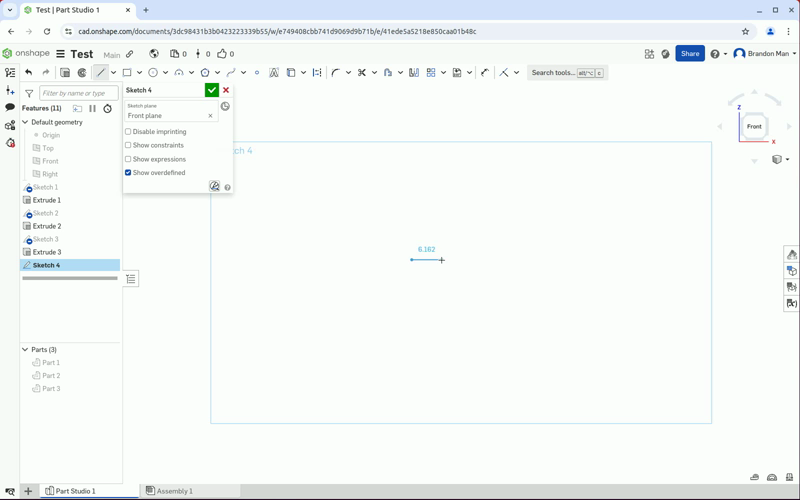
key_up(shift)
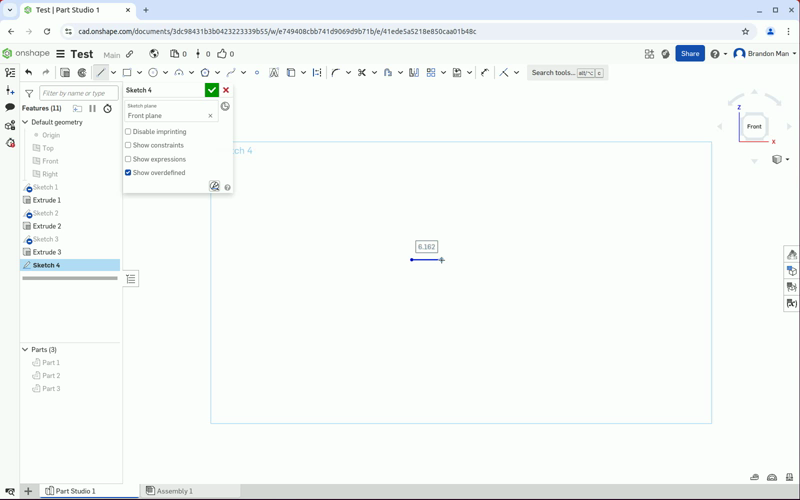
key_down(shift)
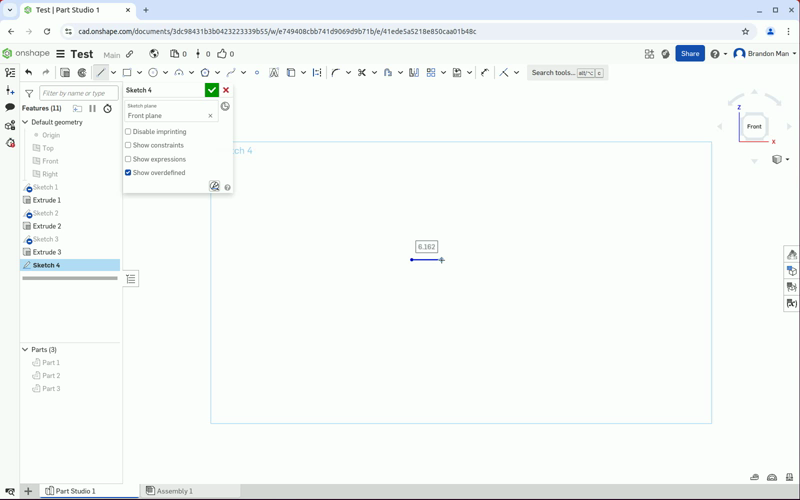
mouse_move(471, 259)
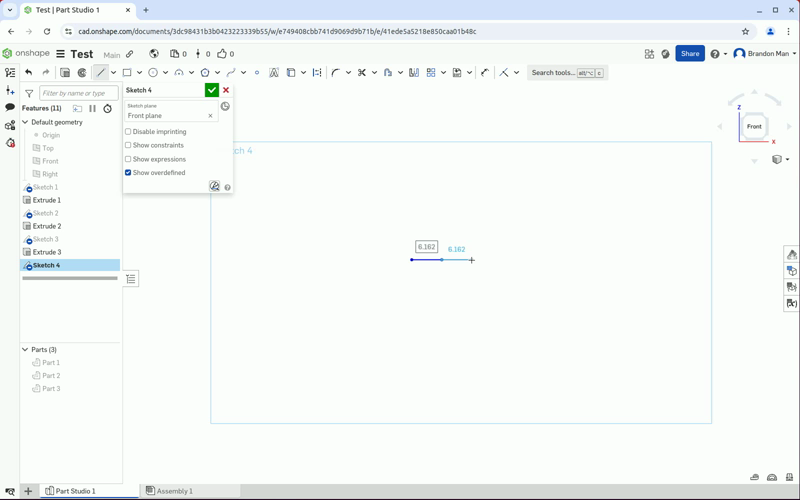
mouse_move(441, 229)
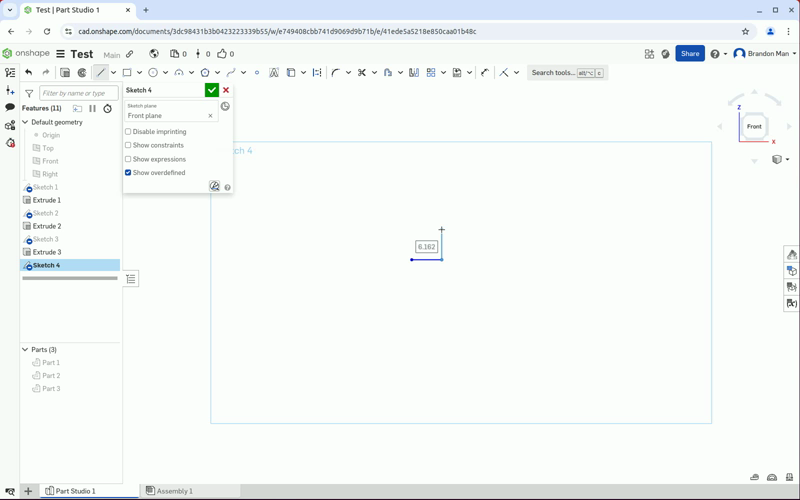
click(441, 229)
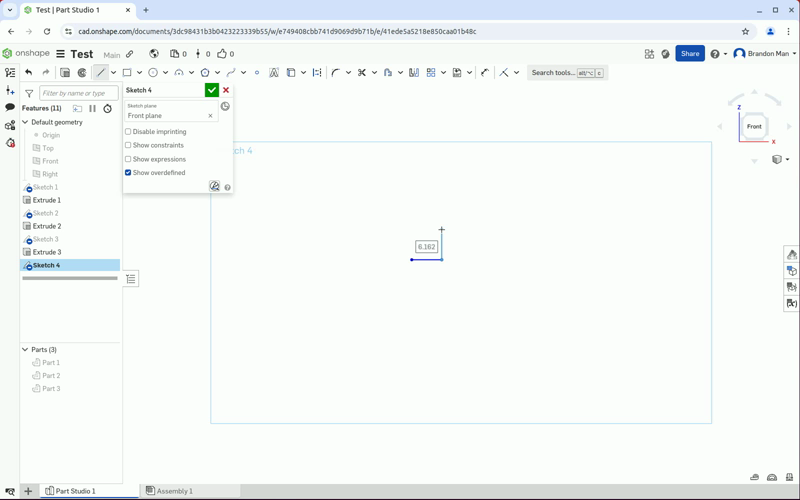
key_up(shift)
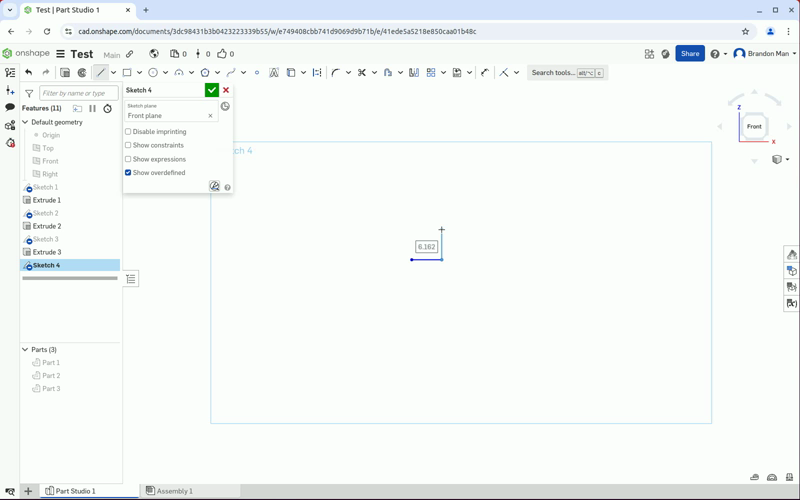
key_down(shift)
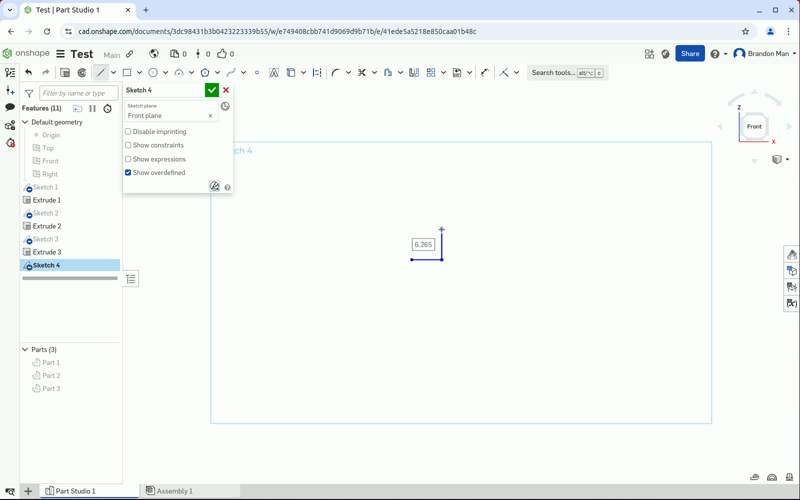
mouse_move(471, 229)
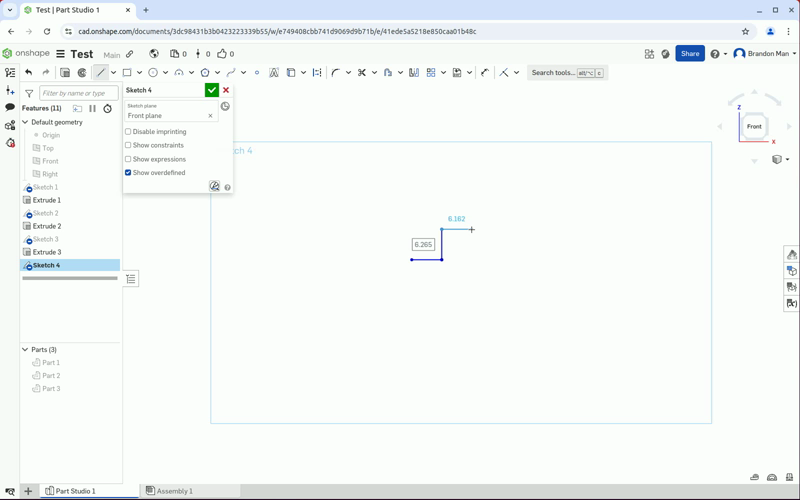
mouse_move(411, 229)
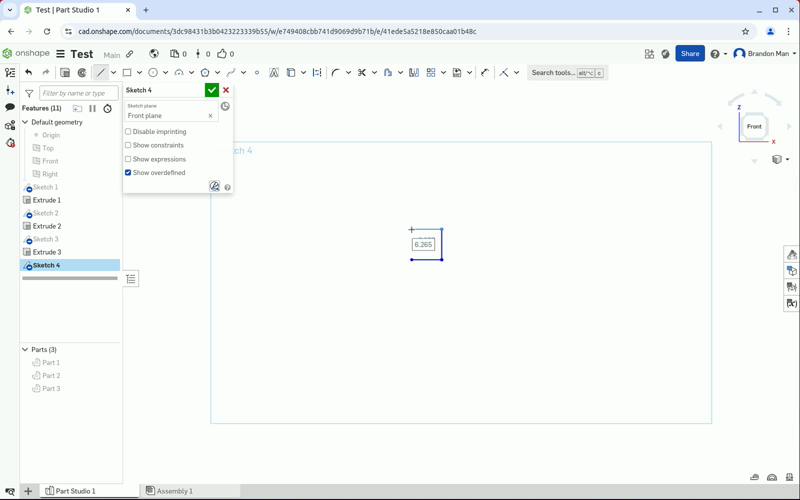
click(411, 229)
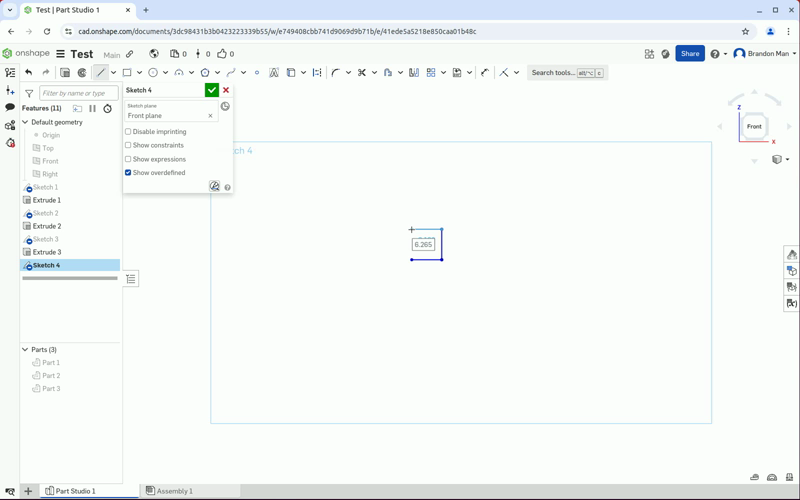
key_up(shift)
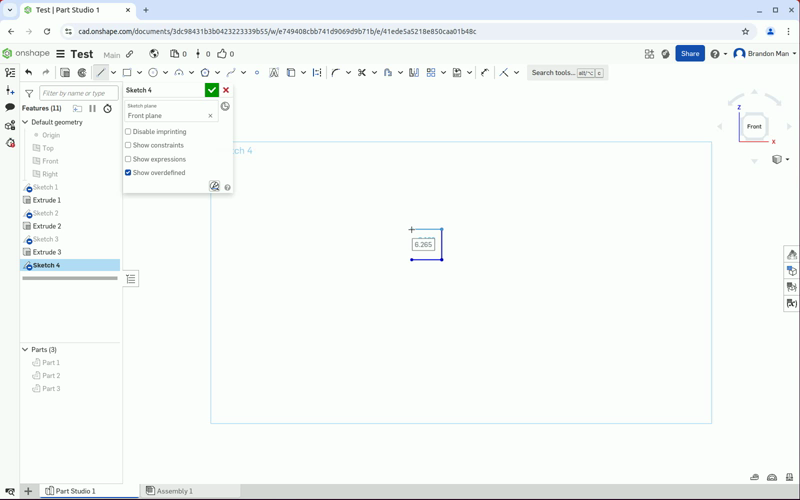
mouse_move(441, 229)
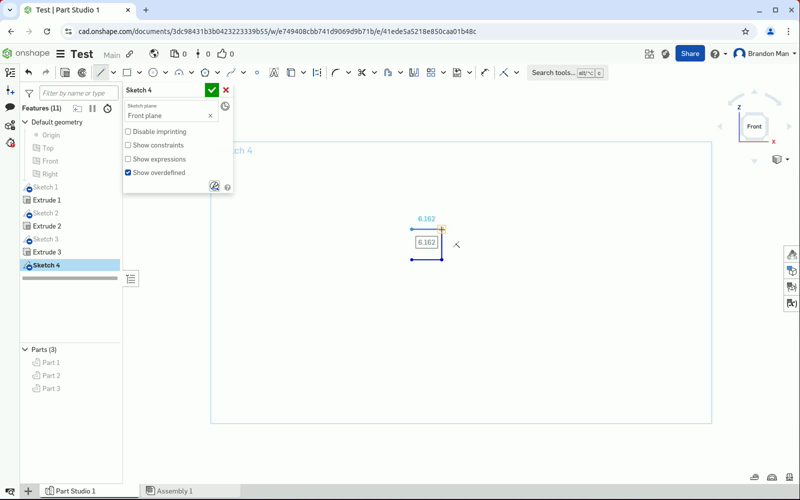
key_down(shift)
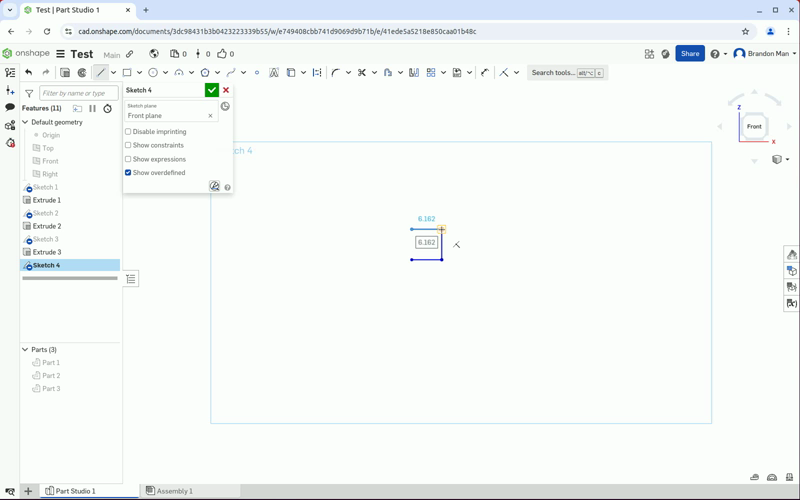
mouse_move(411, 259)
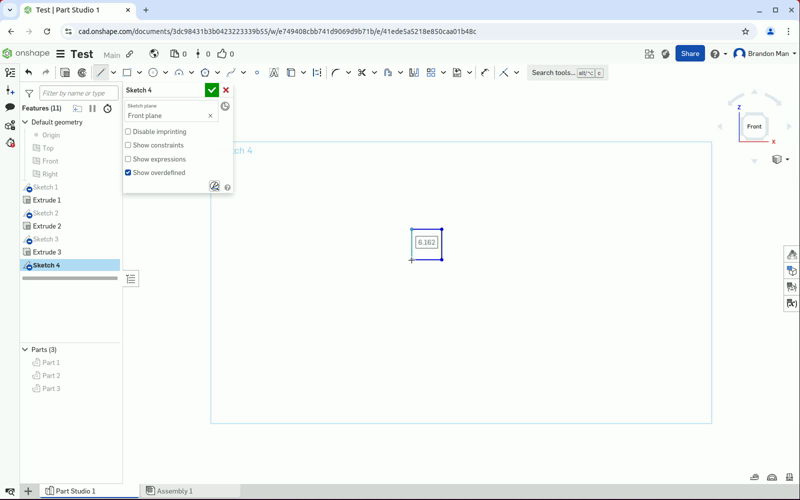
key_up(shift)
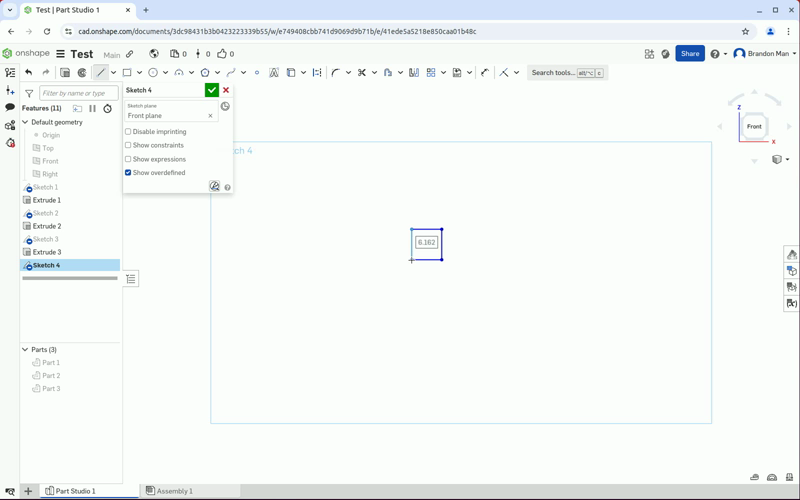
click(411, 259)
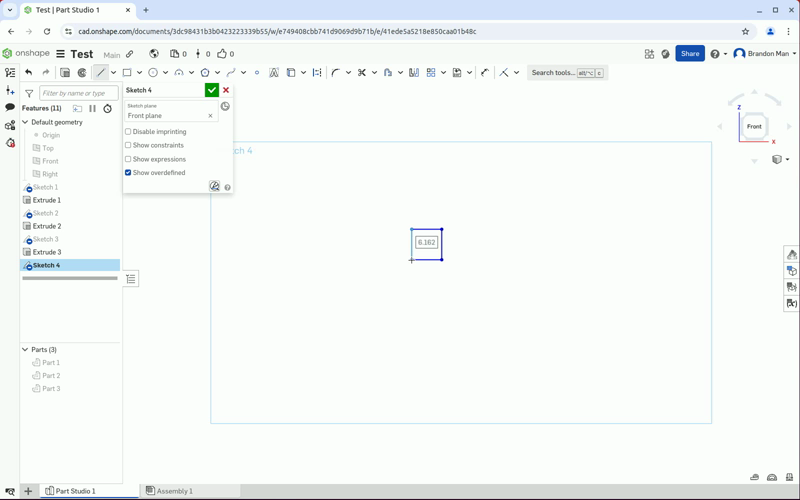
key(esc)
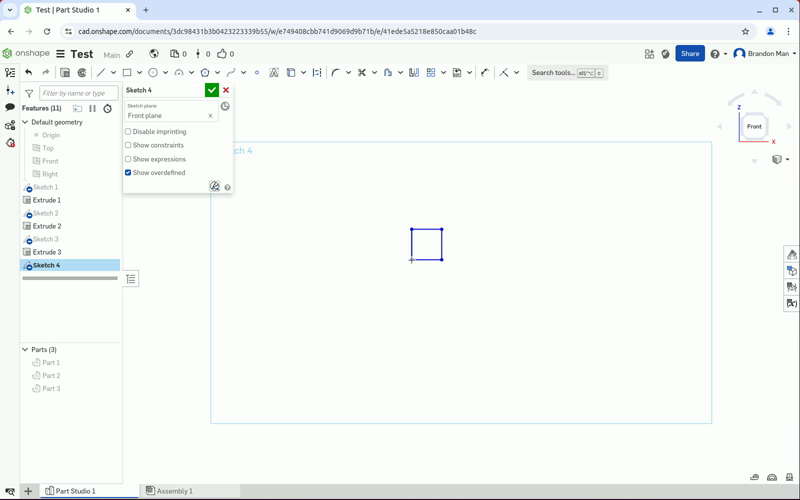
mouse_move(440, 258)
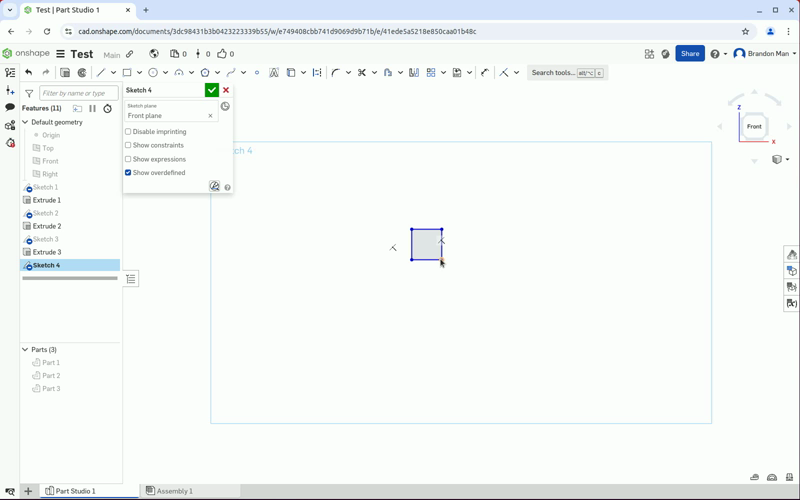
scroll(6)
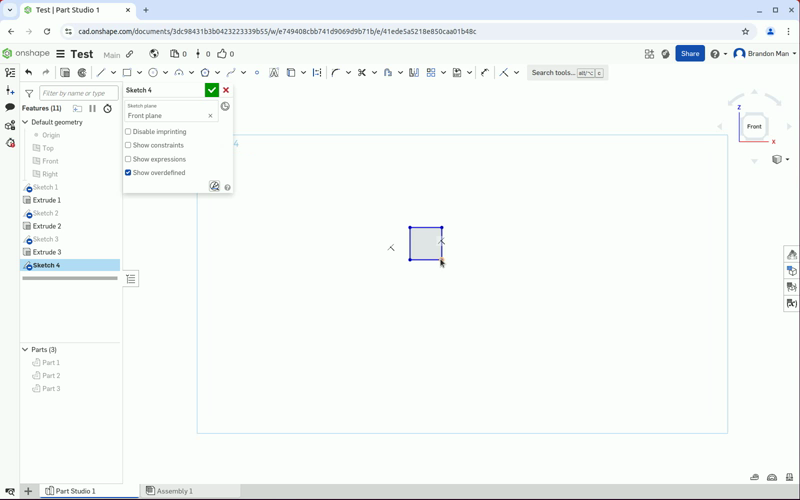
scroll(6)
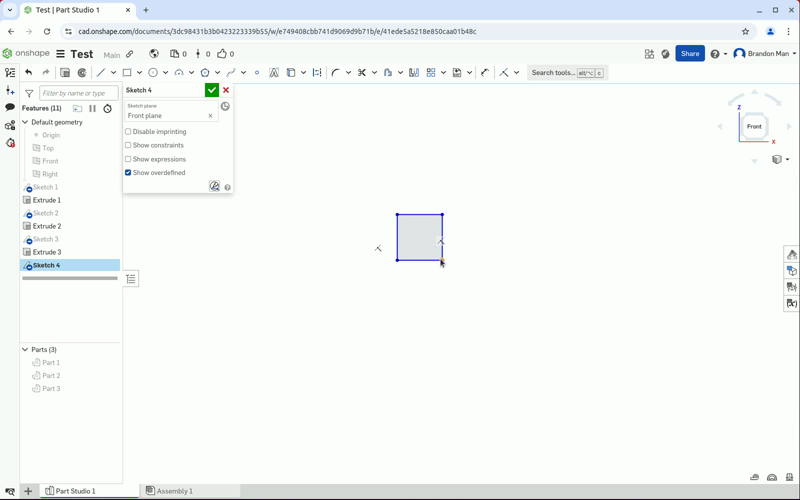
scroll(6)
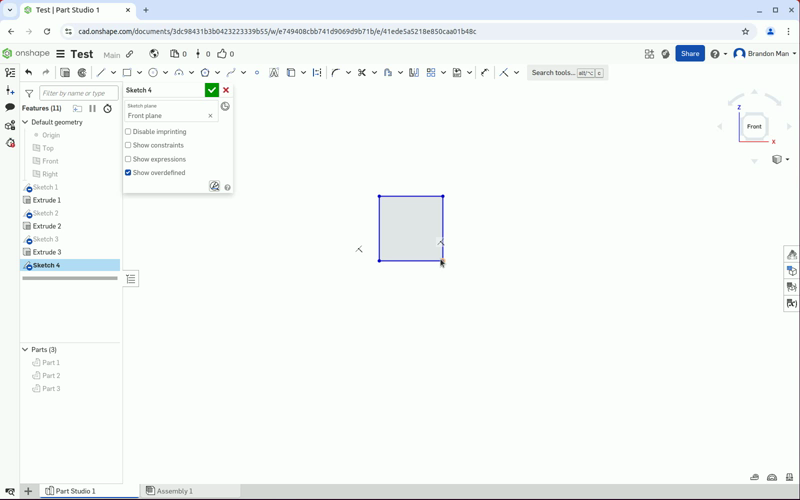
scroll(6)
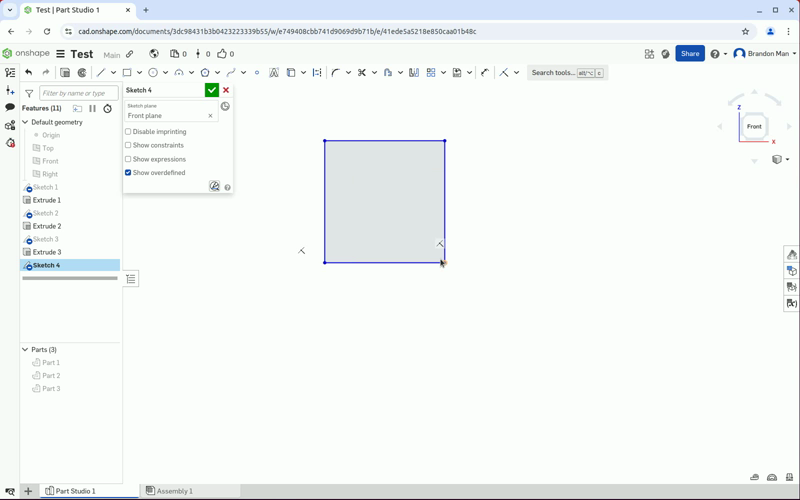
scroll(6)
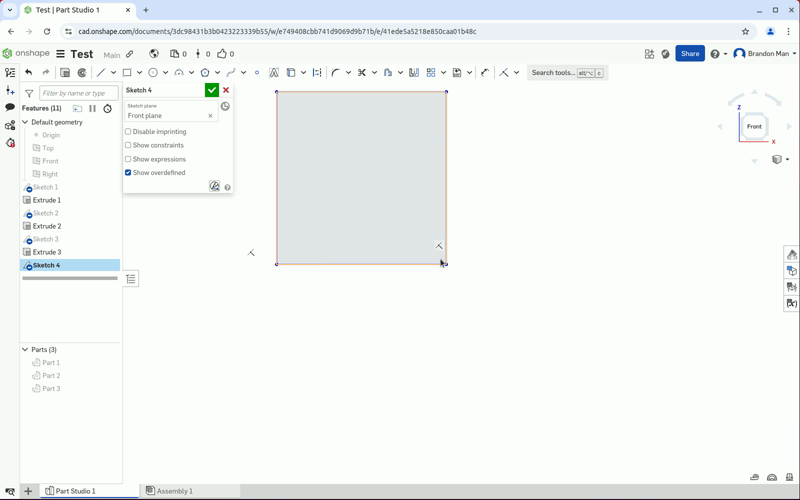
scroll(6)
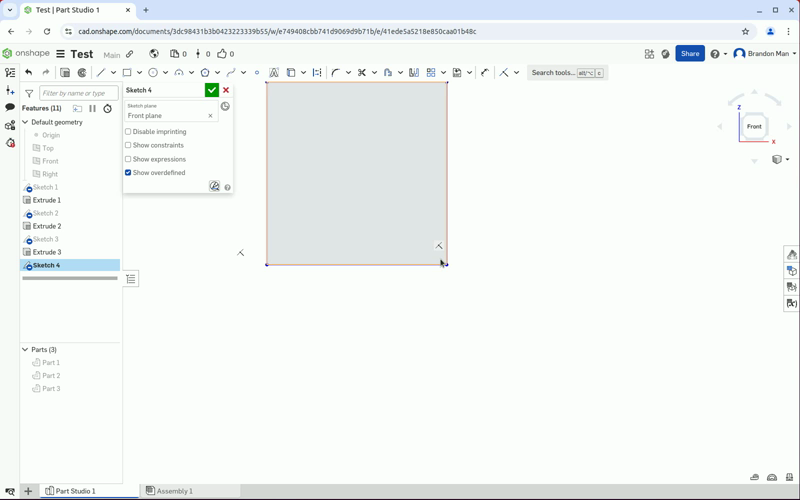
scroll(6)
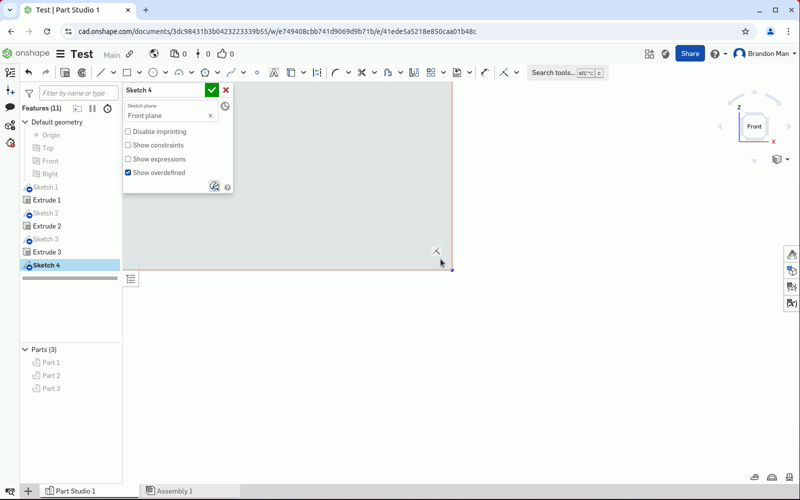
click(440, 258)
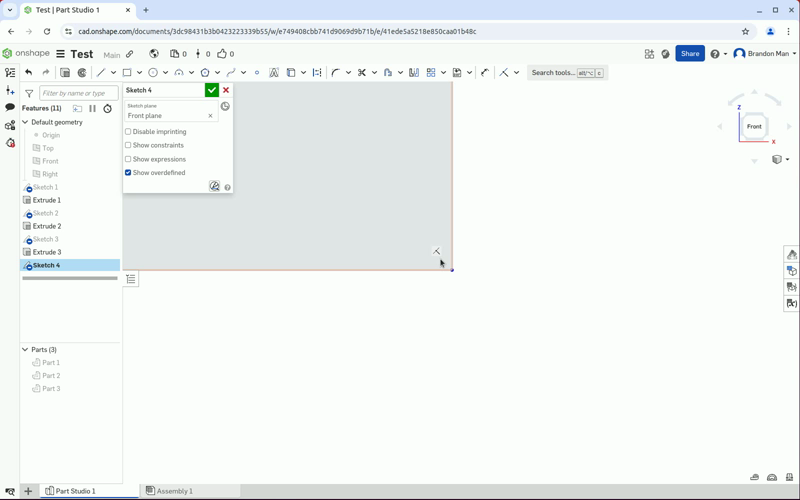
scroll(-6)
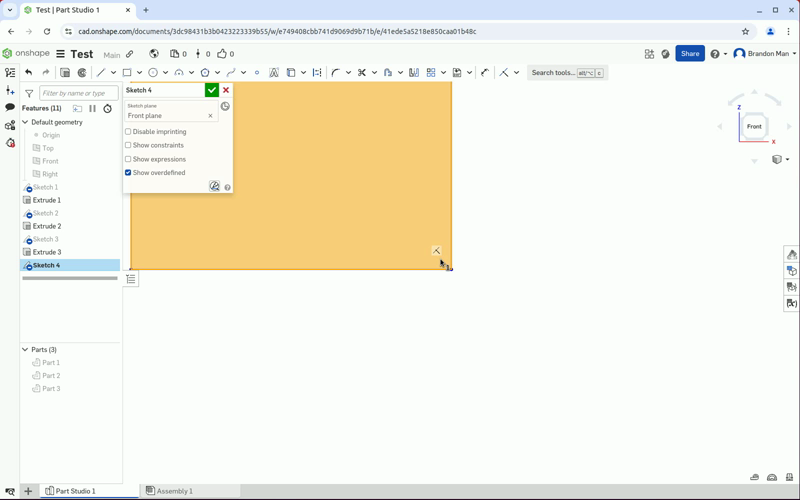
scroll(-6)
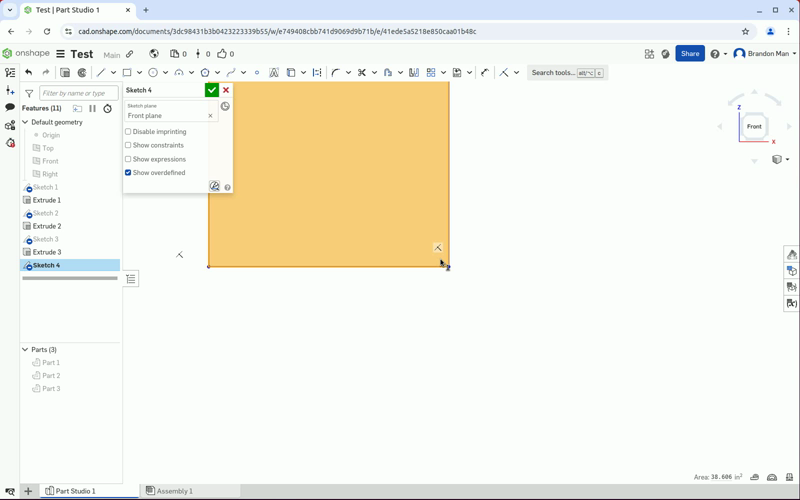
scroll(-6)
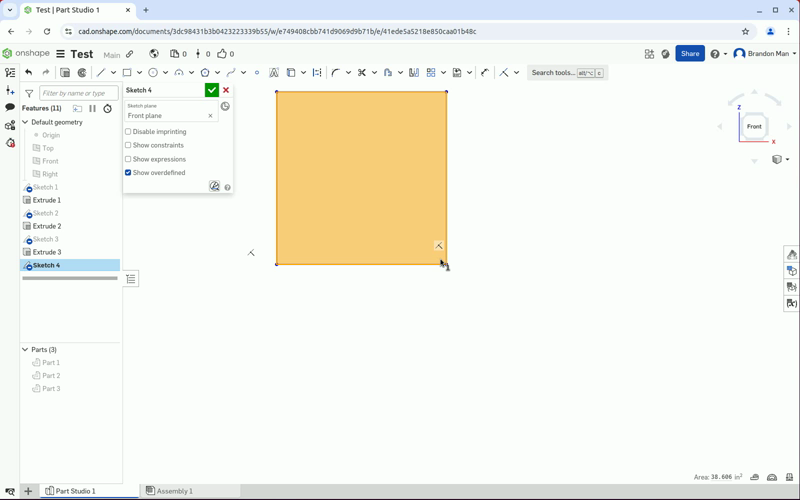
scroll(-6)
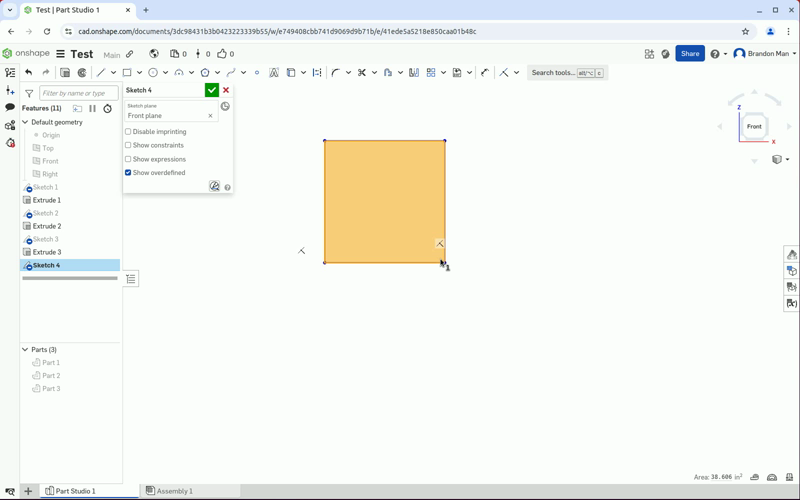
scroll(-6)
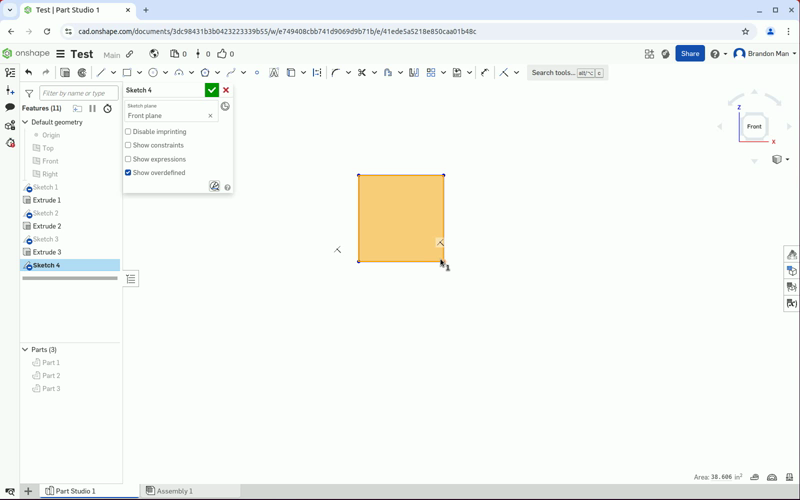
scroll(-6)
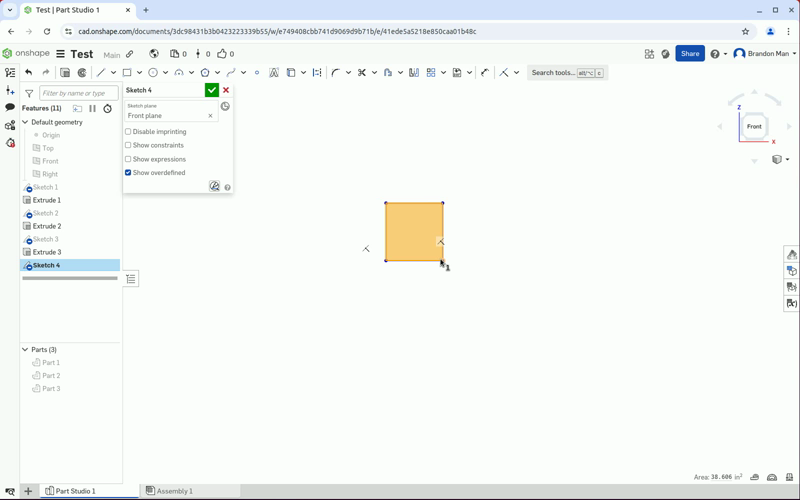
scroll(-6)
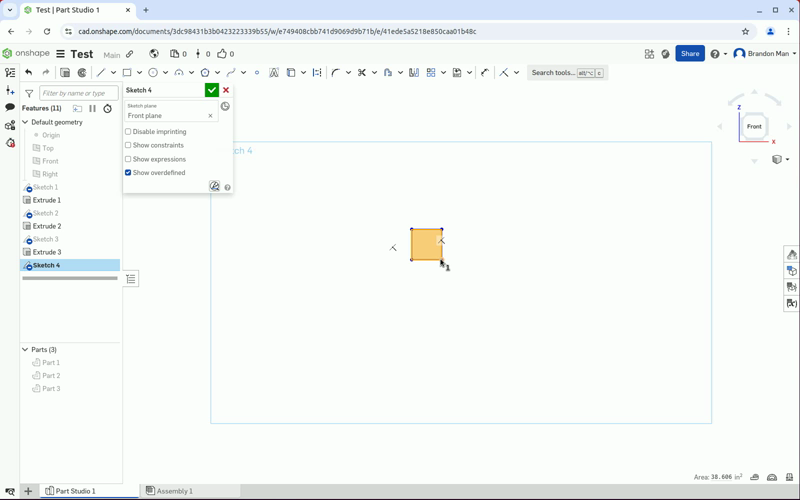
mouse_move(73, 352)
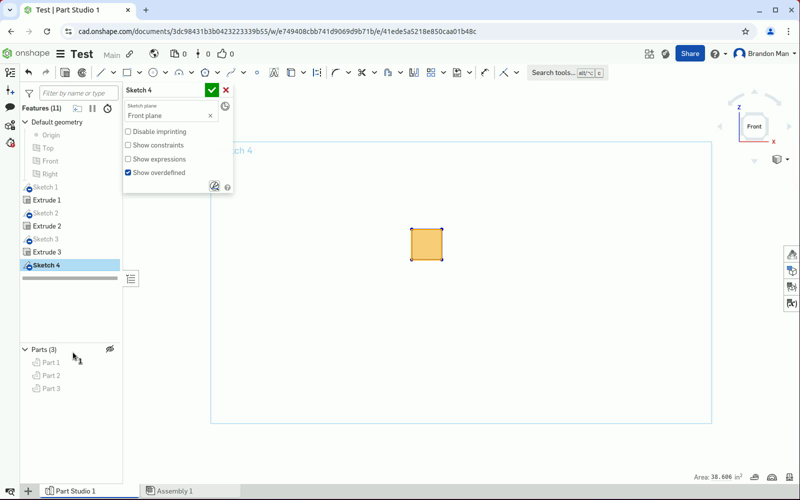
key(shift+y)
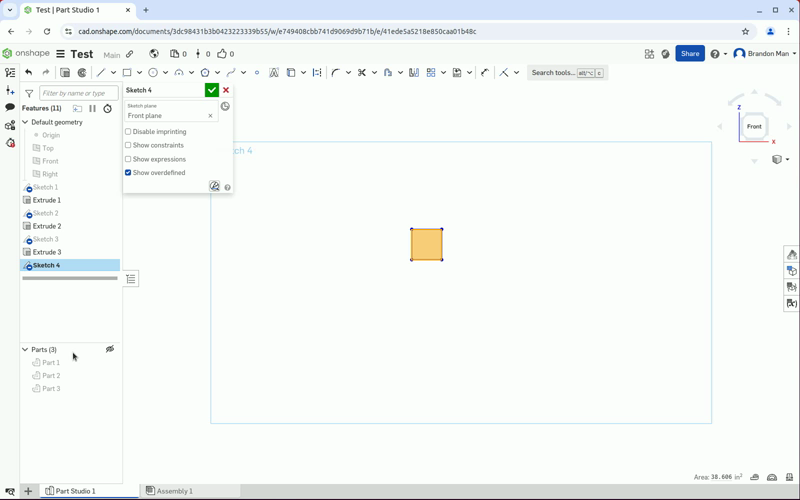
key(shift+e)
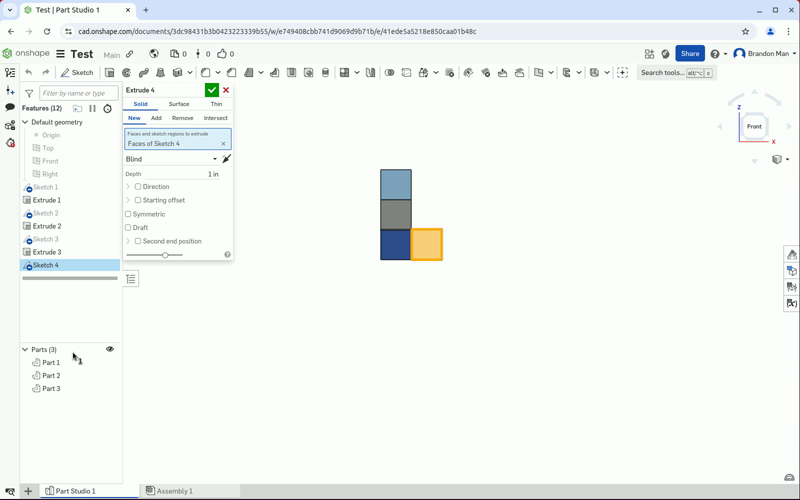
mouse_move(143, 106)
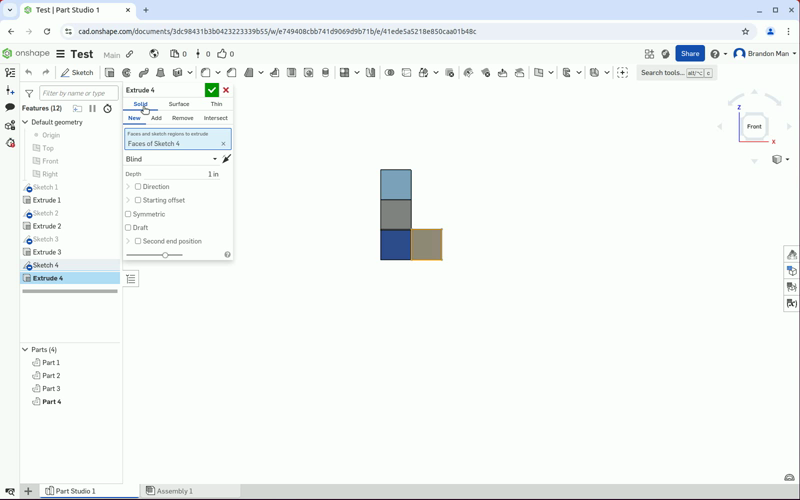
click(143, 106)
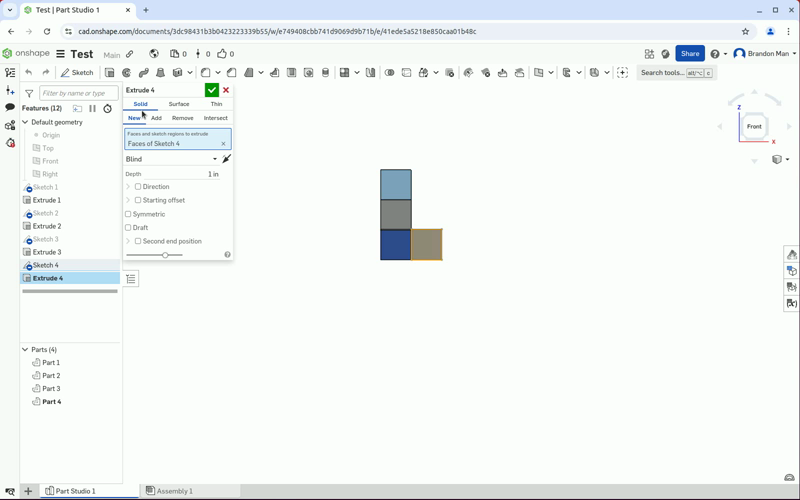
mouse_move(137, 120)
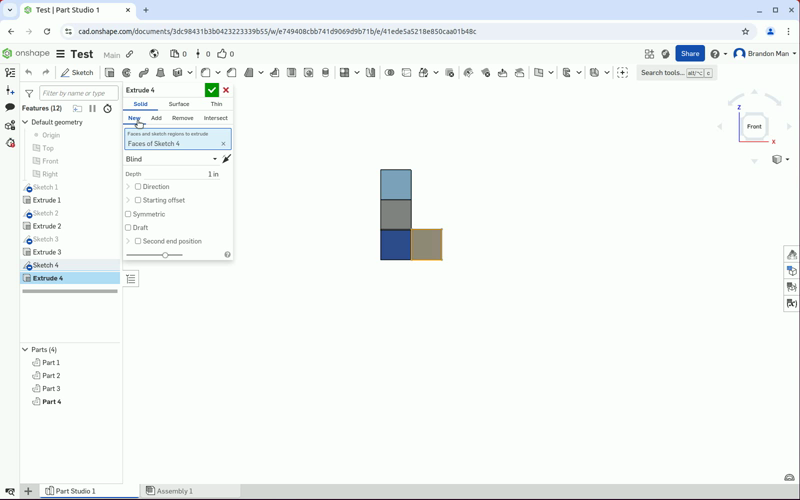
click(137, 120)
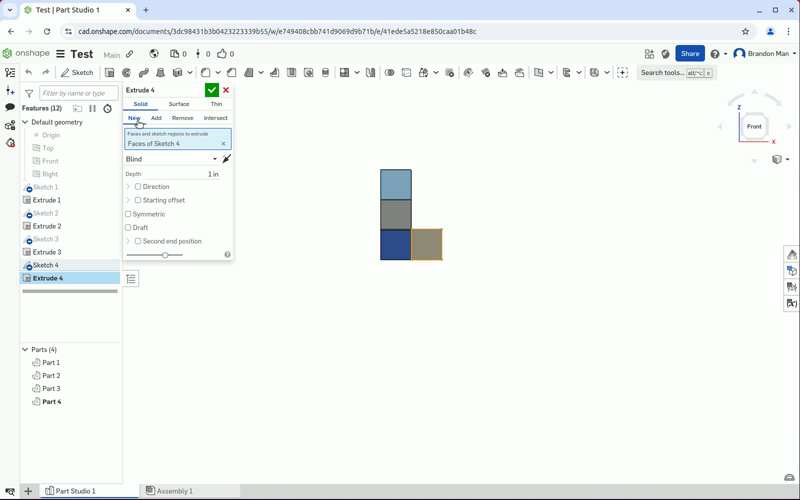
key(tab, 4)
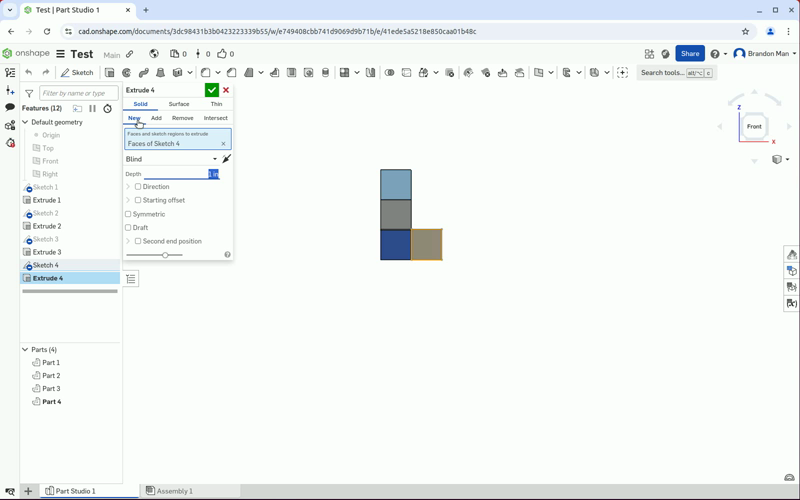
text(6.018)
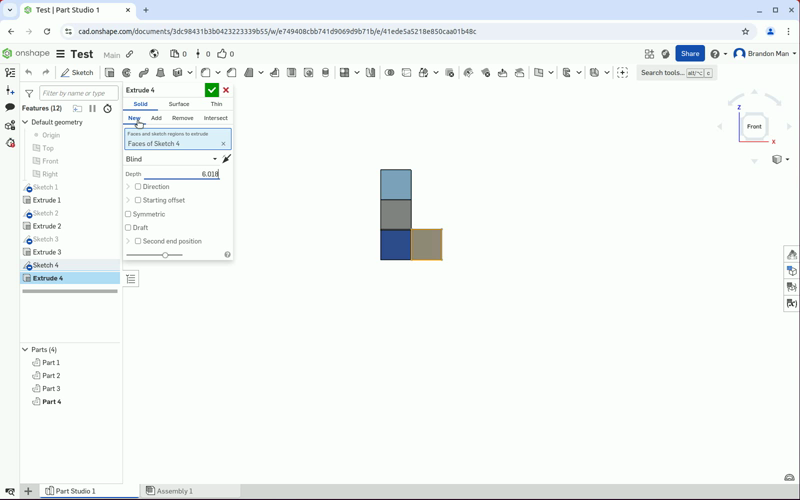
key(enter)
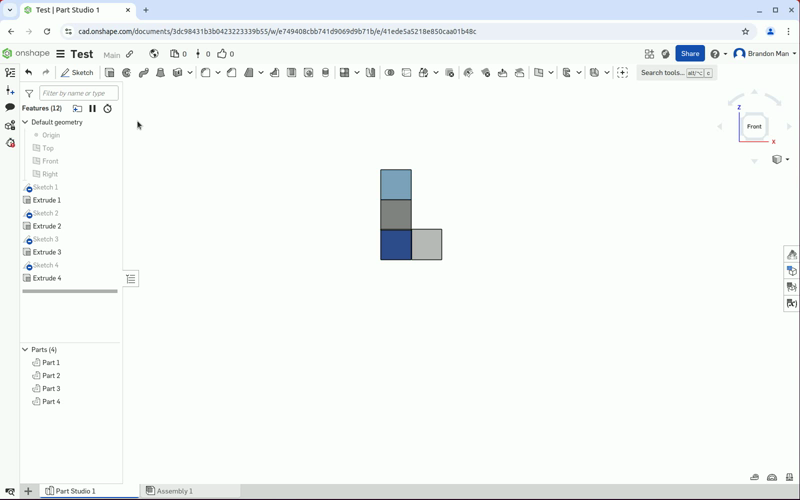
key(shift+h)
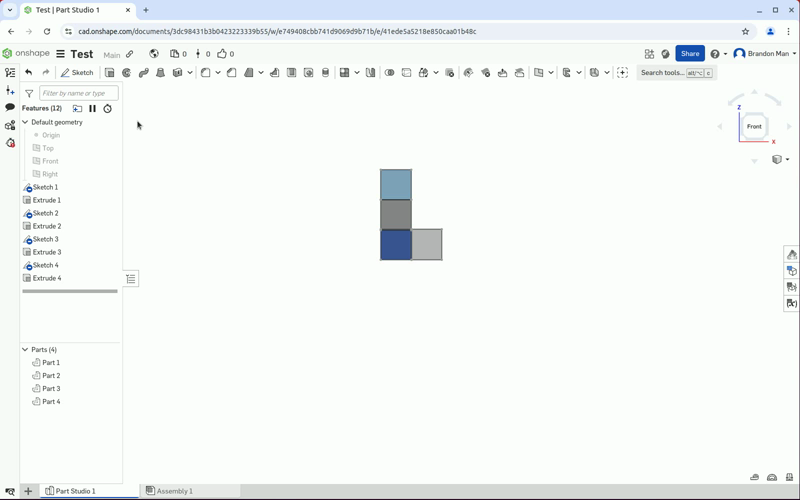
key(shift+h)
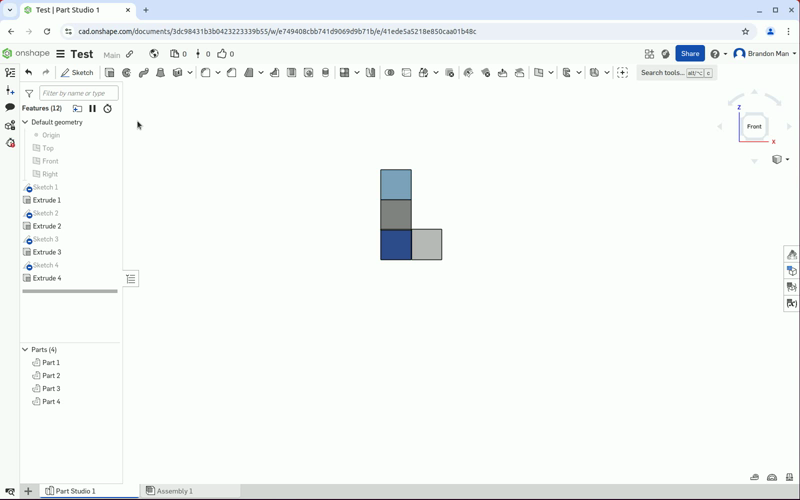
mouse_move(73, 189)
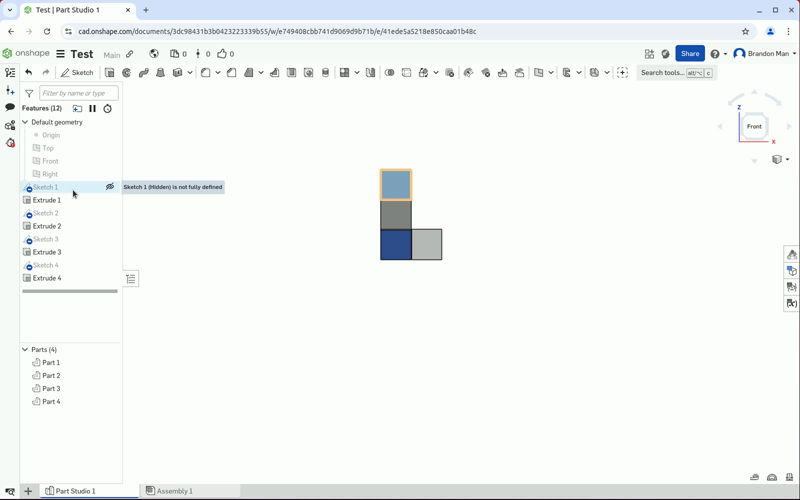
click(73, 189)
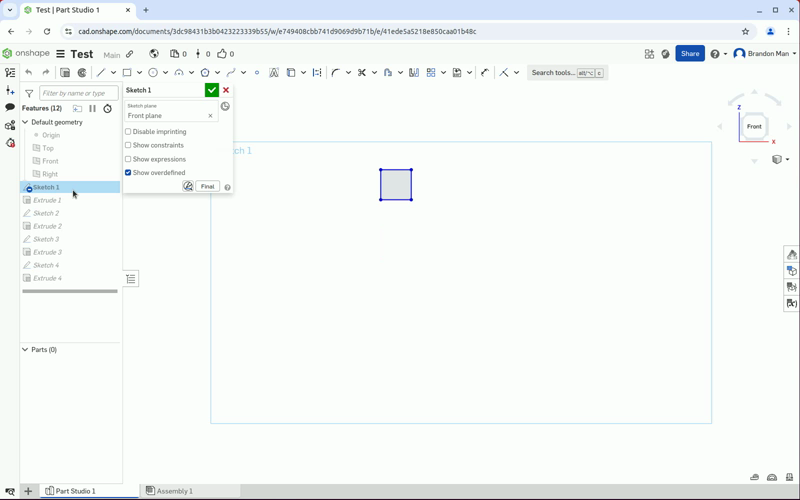
mouse_move(229, 92)
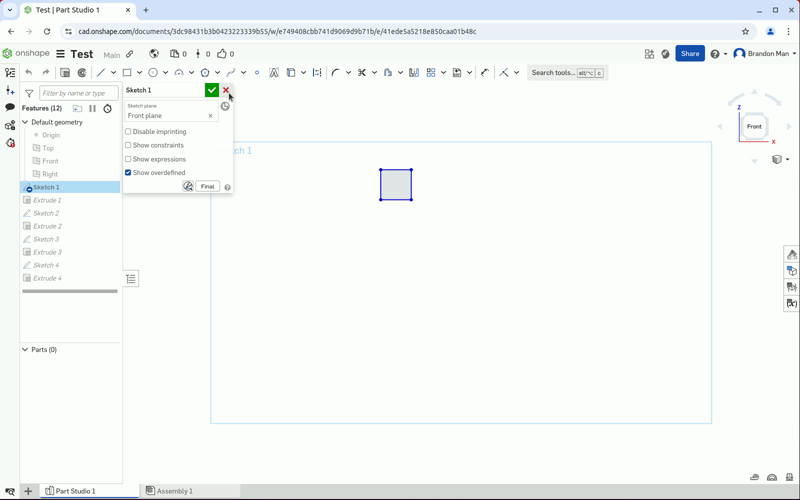
click(229, 92)
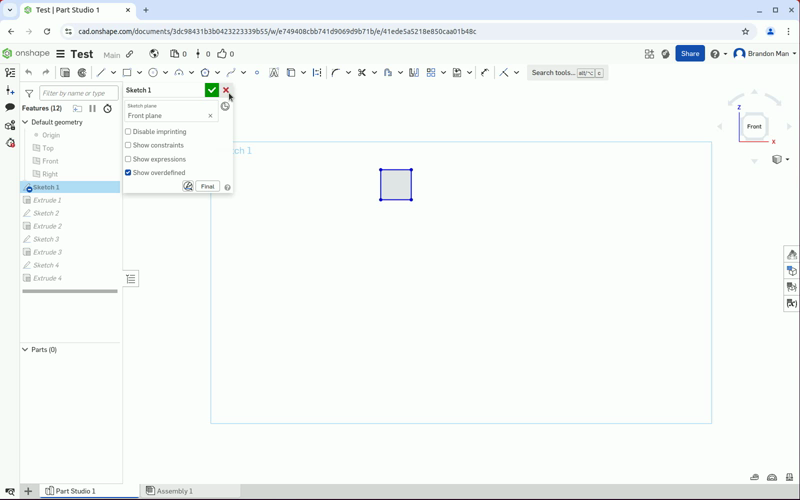
key(shift+s)
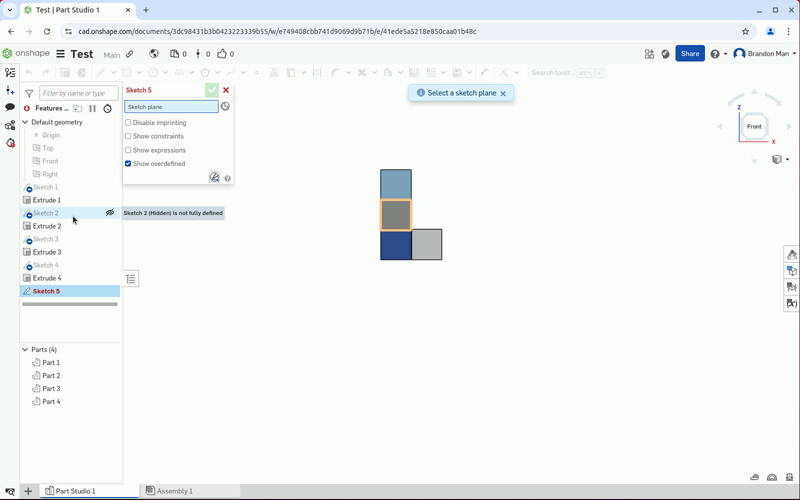
scroll(3)
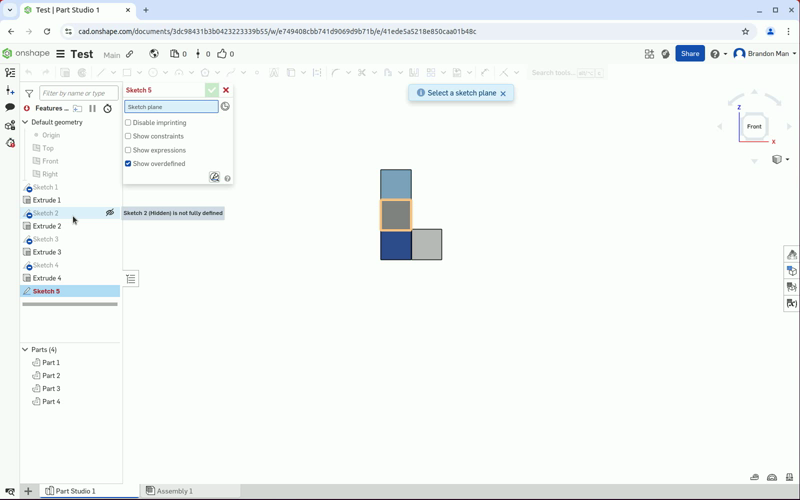
mouse_move(73, 163)
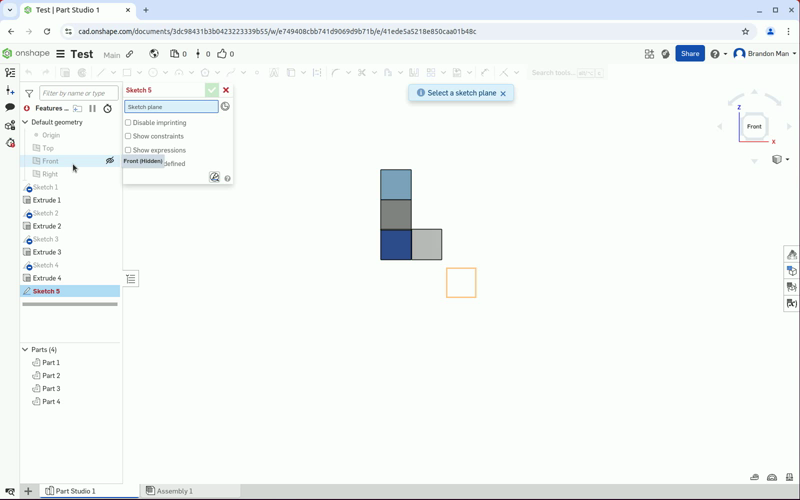
click(73, 163)
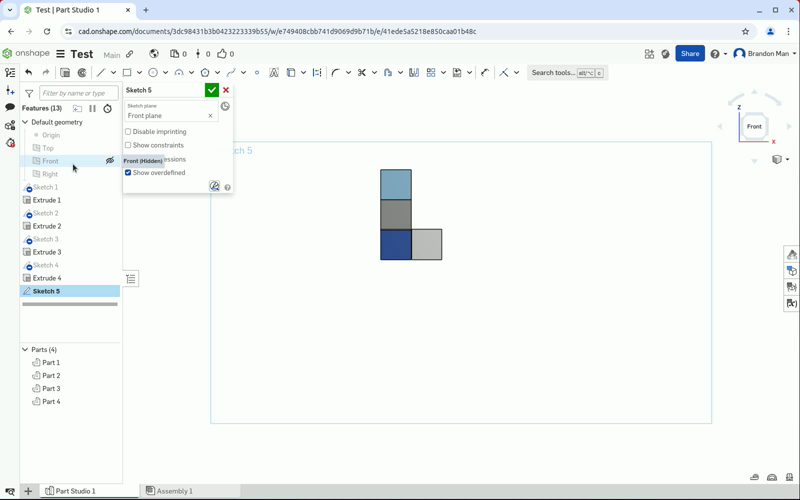
mouse_move(73, 352)
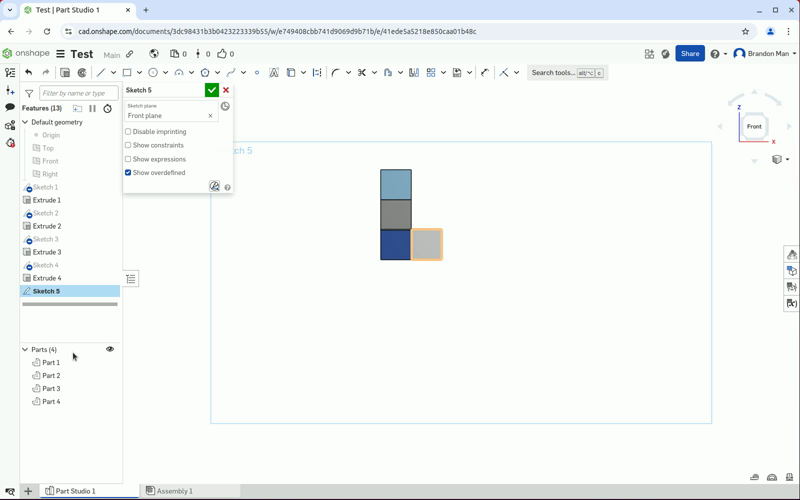
key(y)
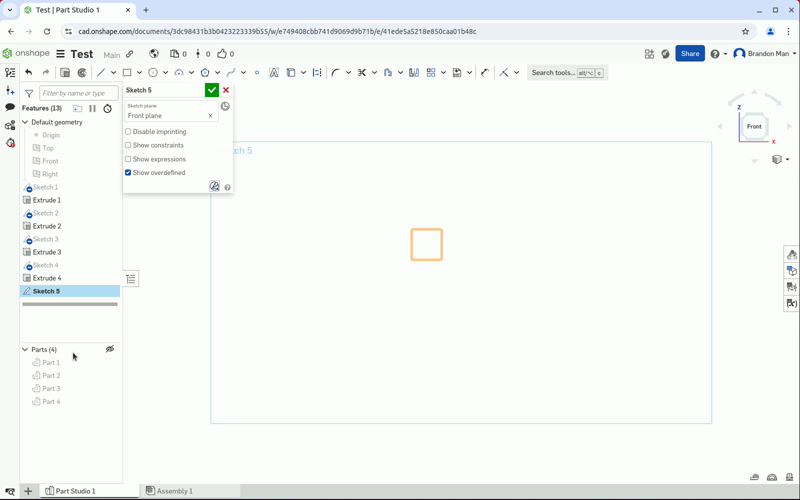
key(l)
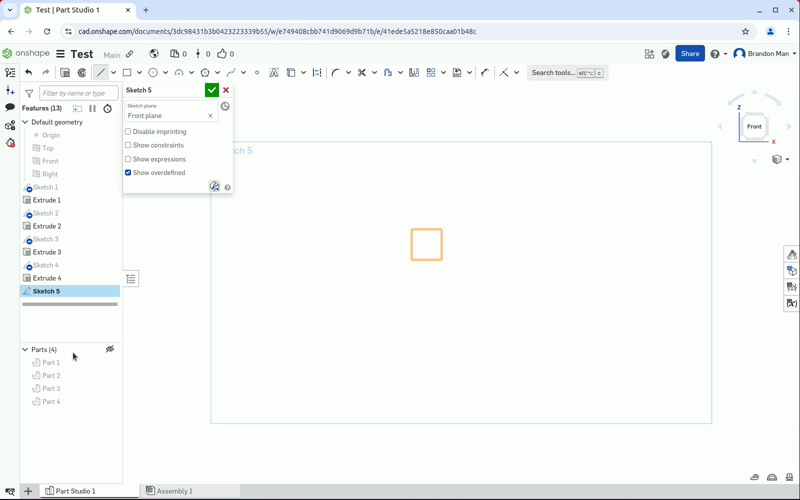
key_down(shift)
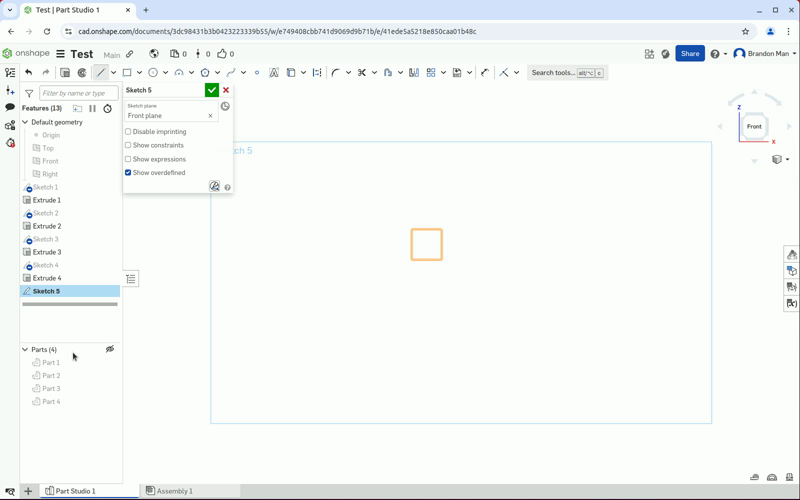
mouse_move(440, 259)
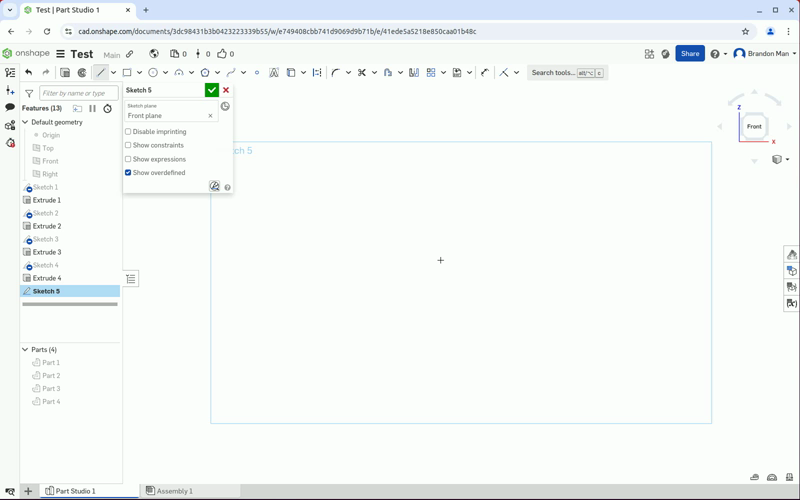
click(440, 259)
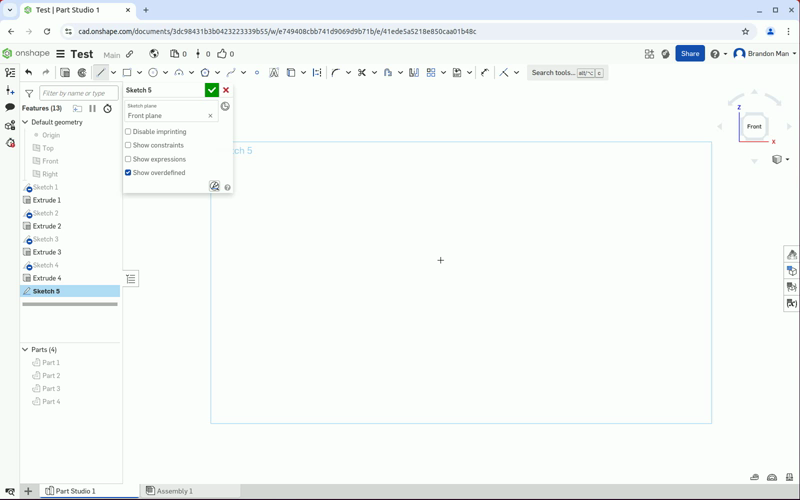
key_up(shift)
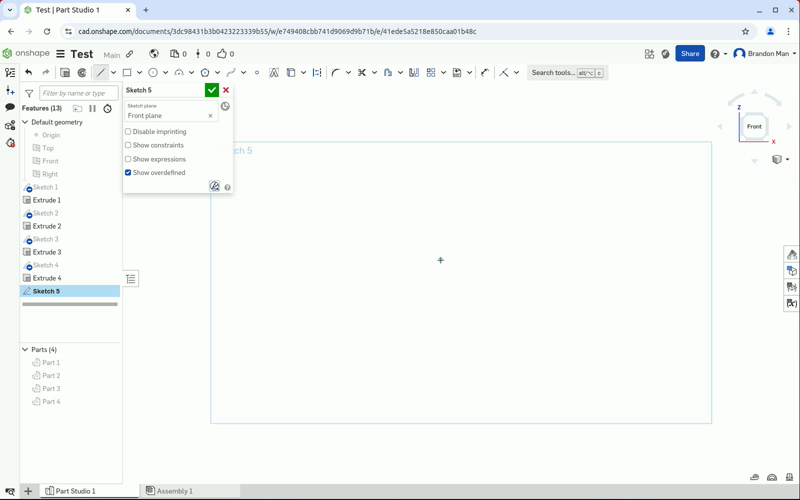
key_down(shift)
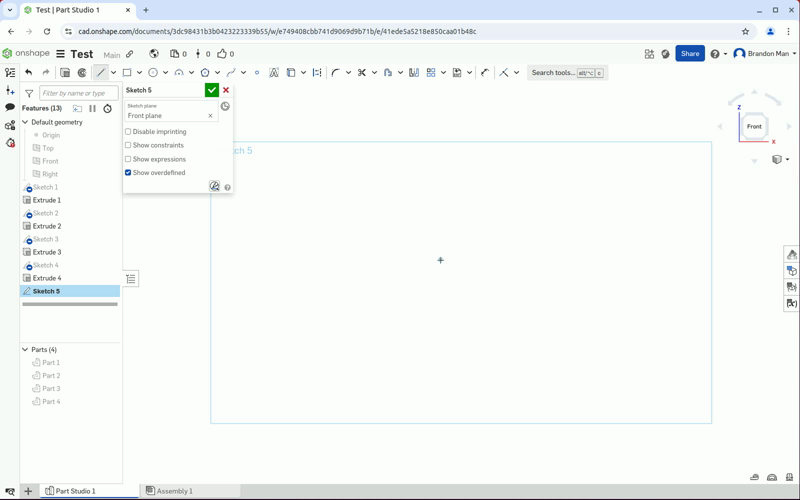
mouse_move(470, 259)
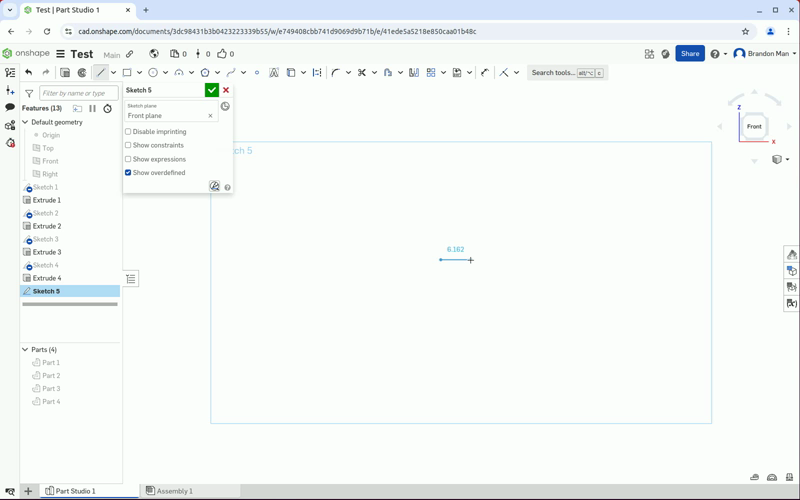
mouse_move(470, 259)
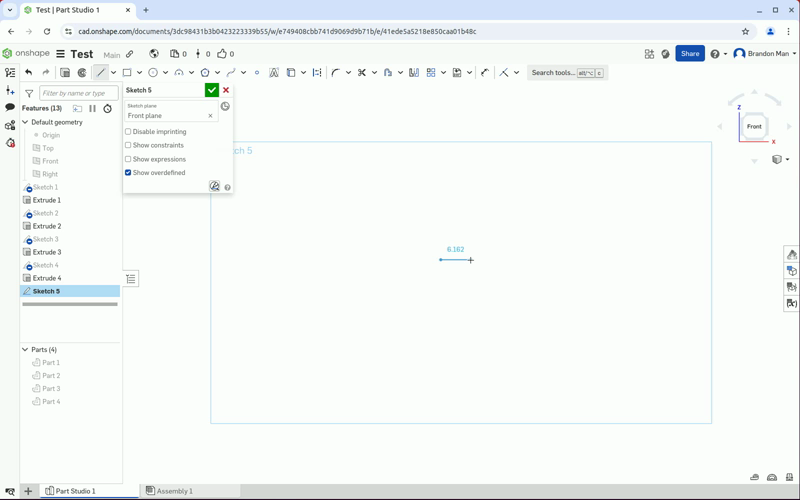
click(470, 259)
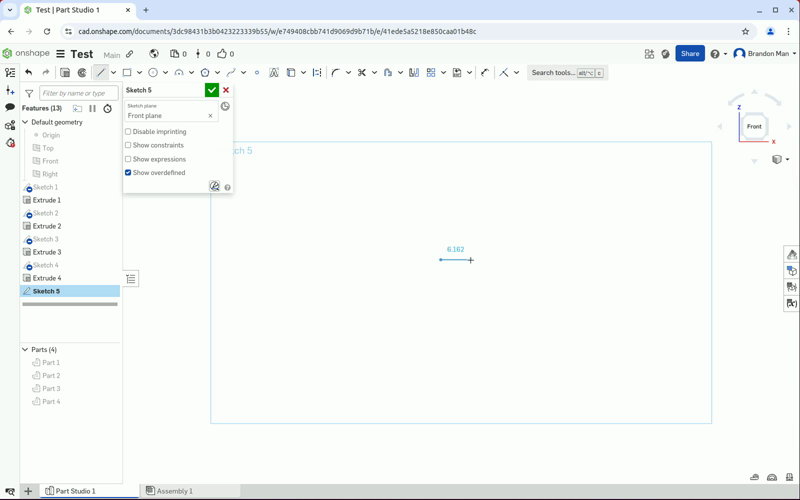
key_up(shift)
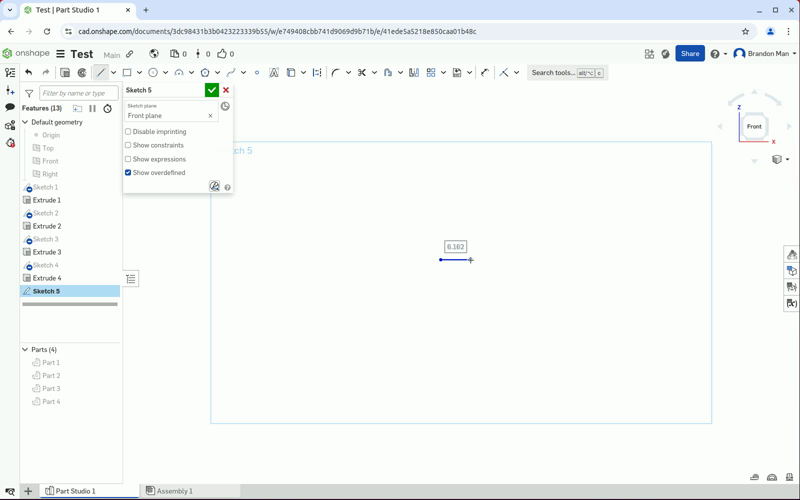
key_down(shift)
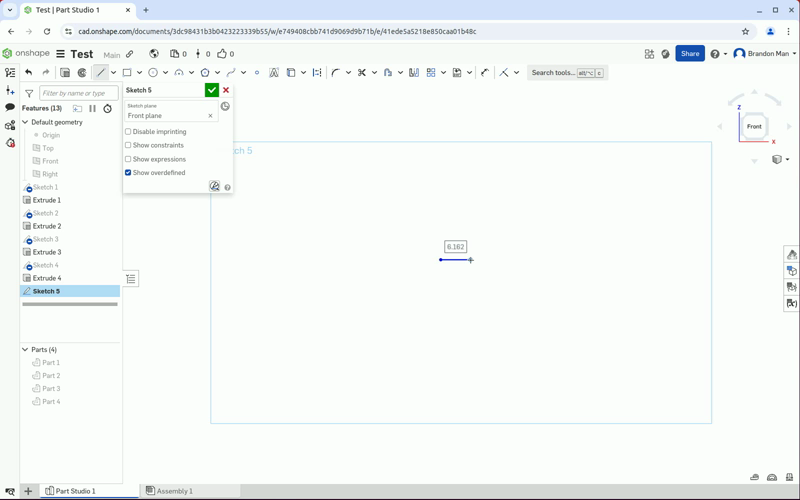
mouse_move(501, 259)
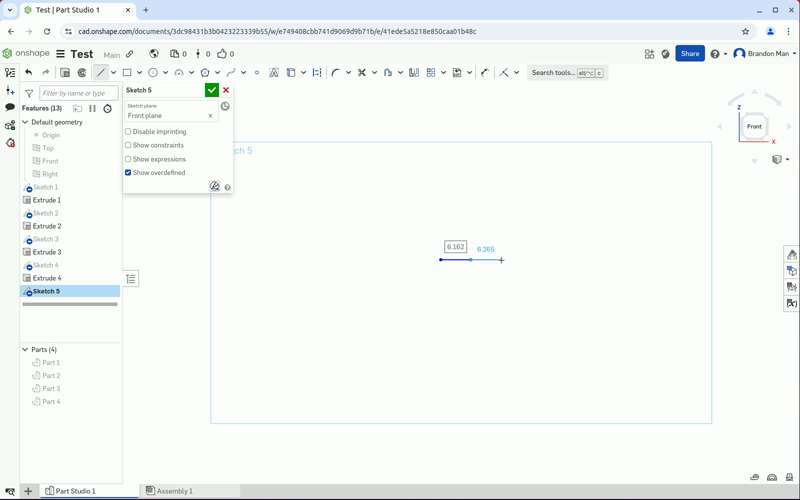
mouse_move(470, 229)
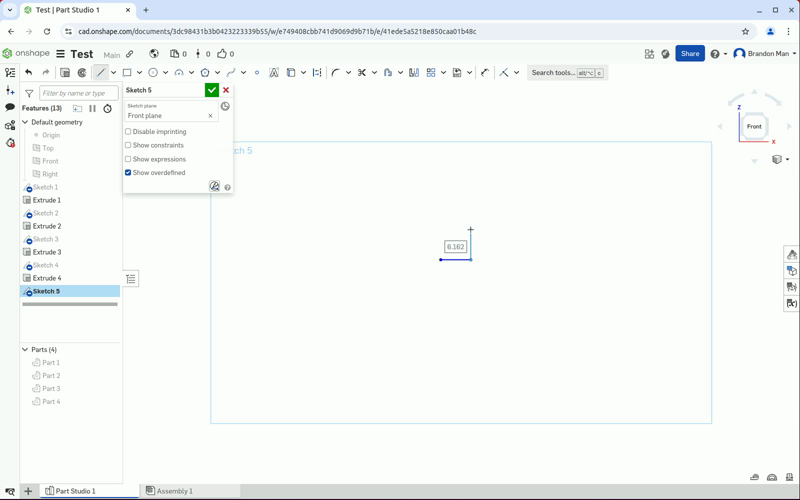
click(470, 229)
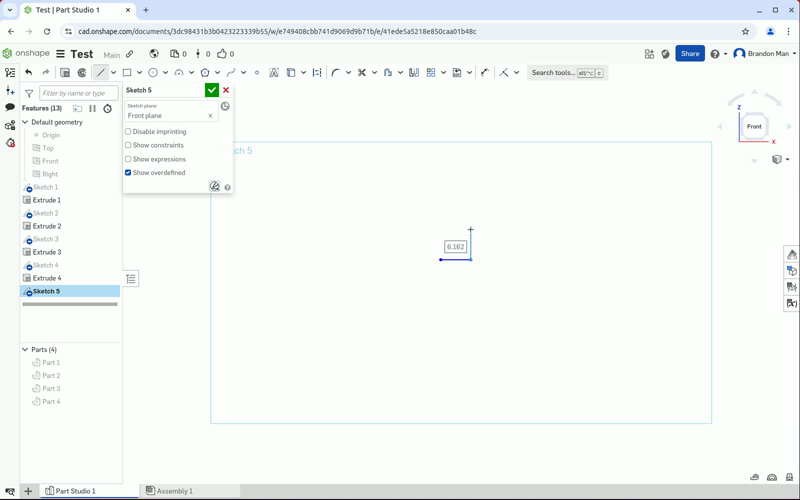
key_up(shift)
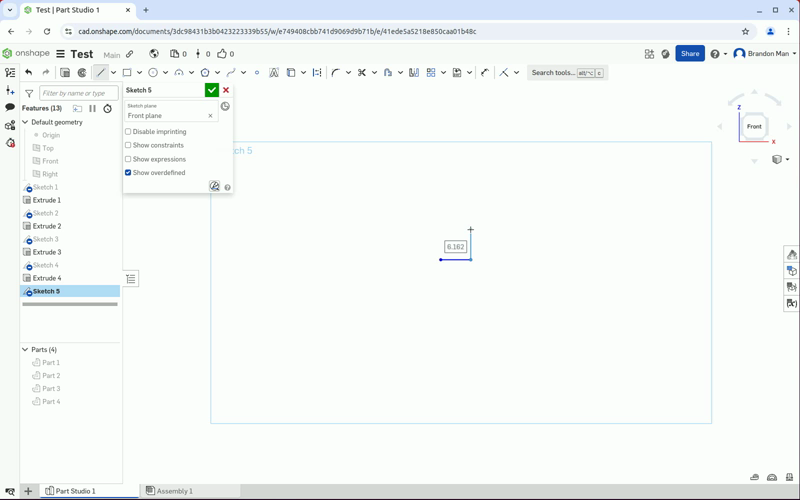
key_down(shift)
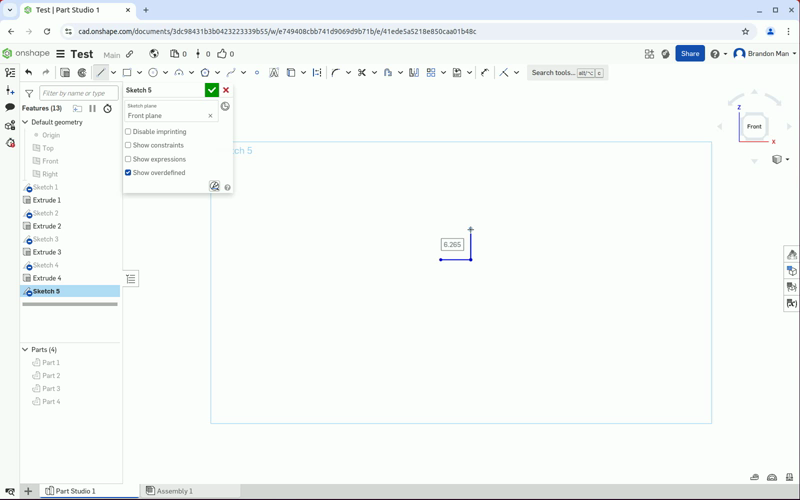
mouse_move(501, 229)
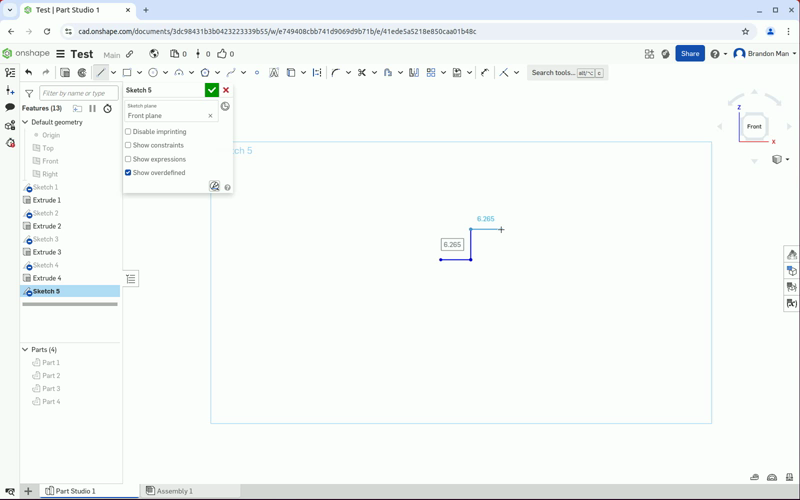
mouse_move(440, 229)
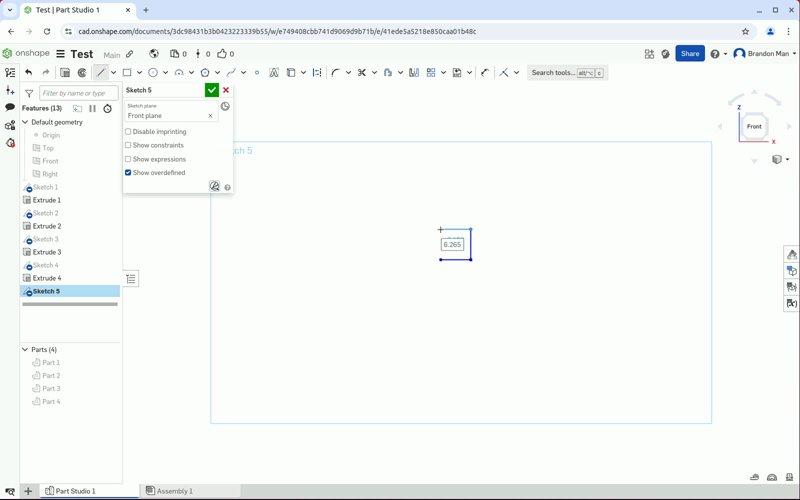
click(440, 229)
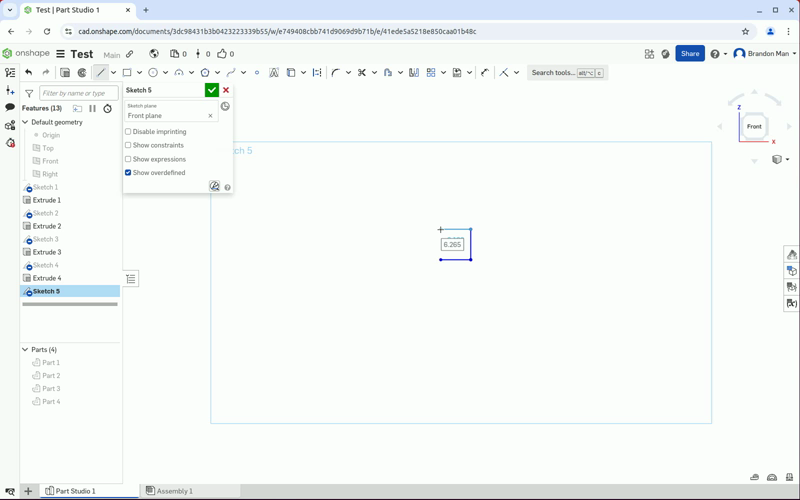
key_up(shift)
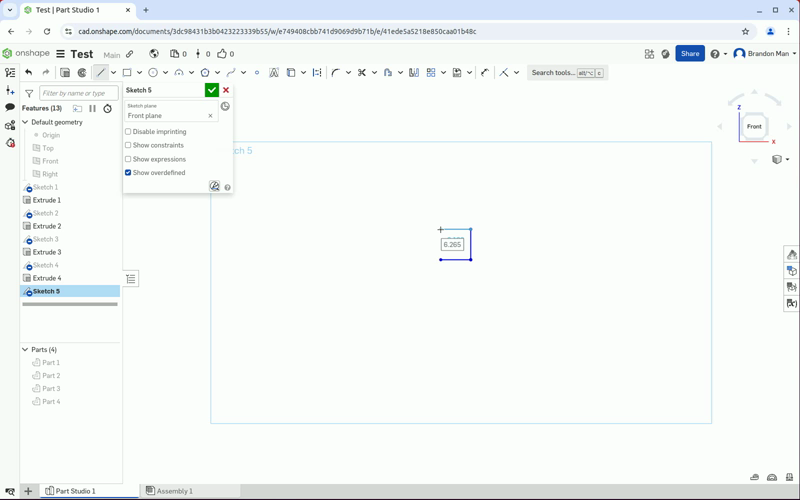
mouse_move(470, 229)
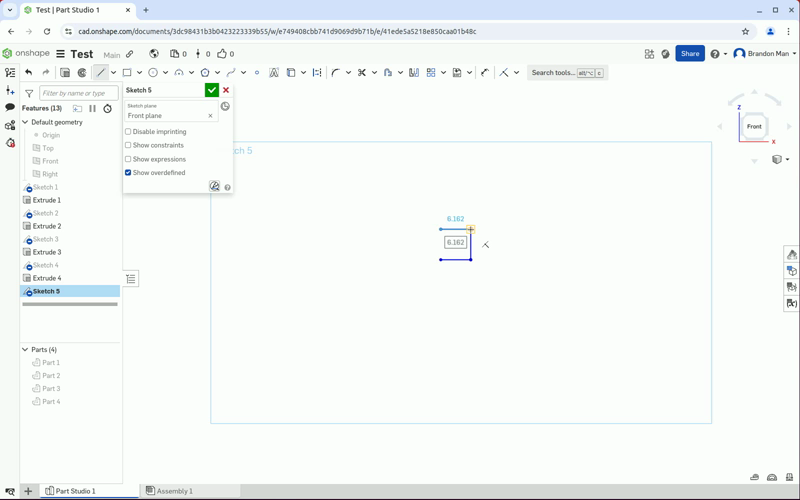
key_down(shift)
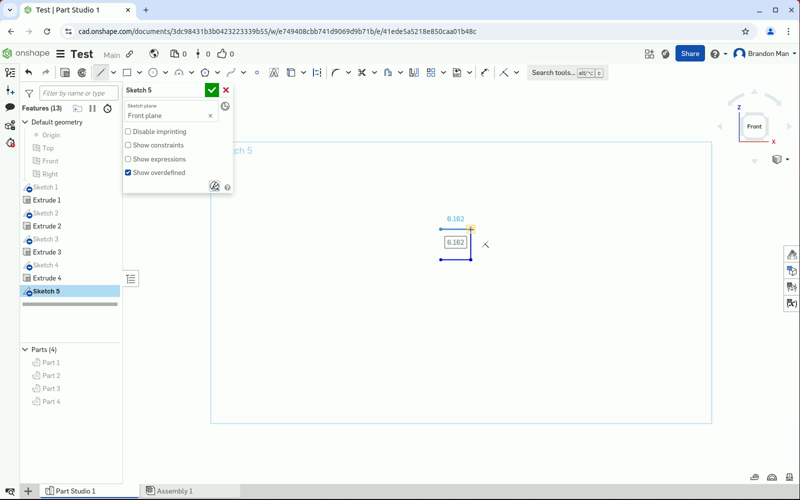
mouse_move(440, 259)
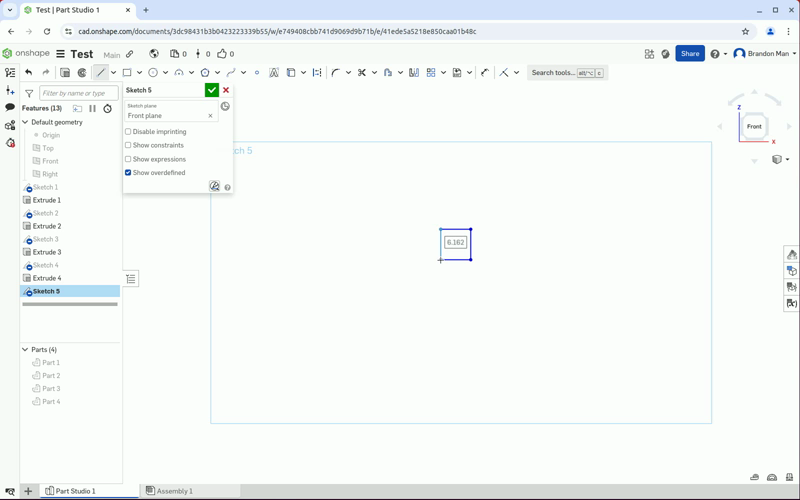
key_up(shift)
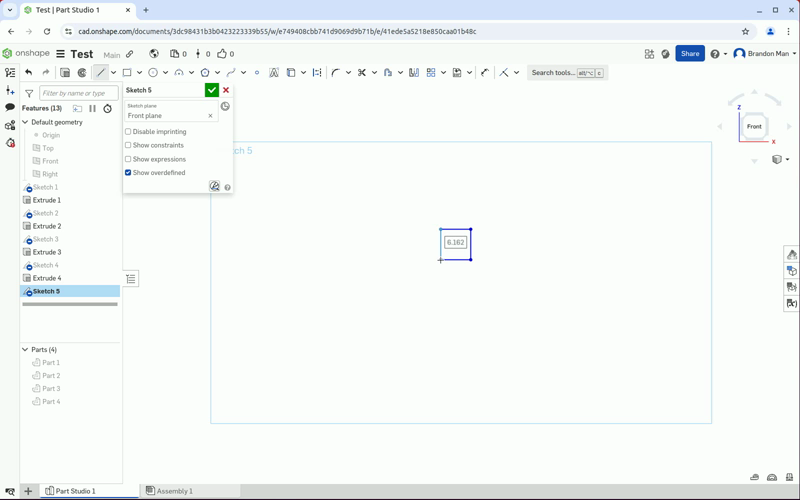
click(440, 259)
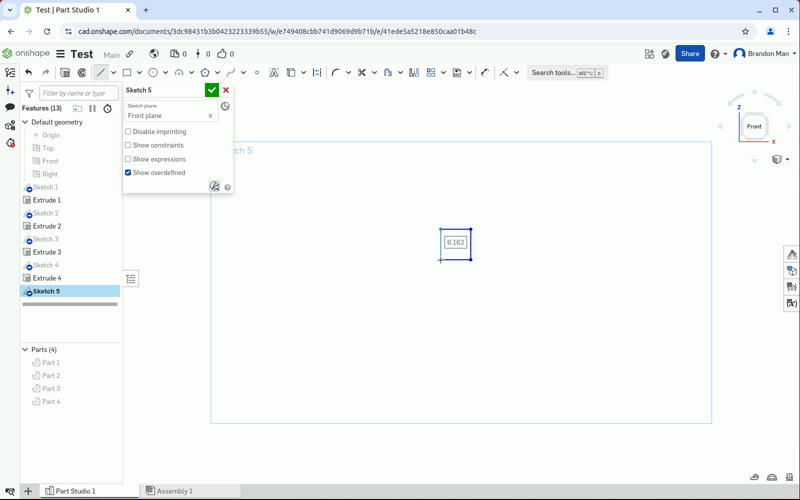
key(esc)
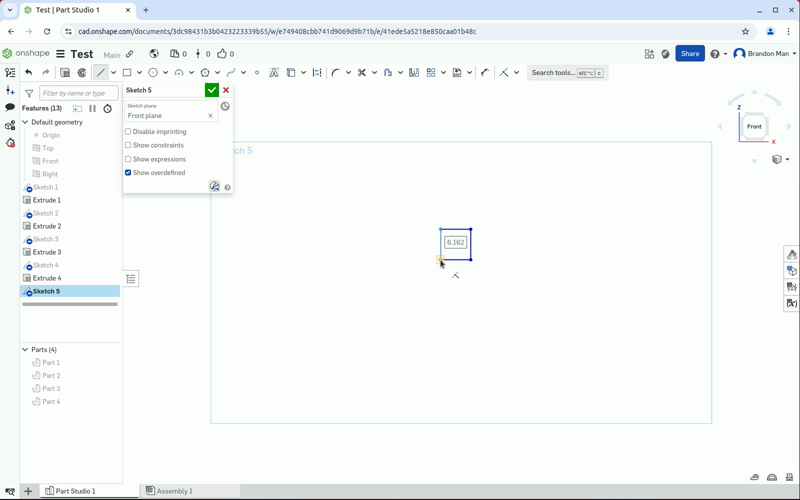
mouse_move(453, 249)
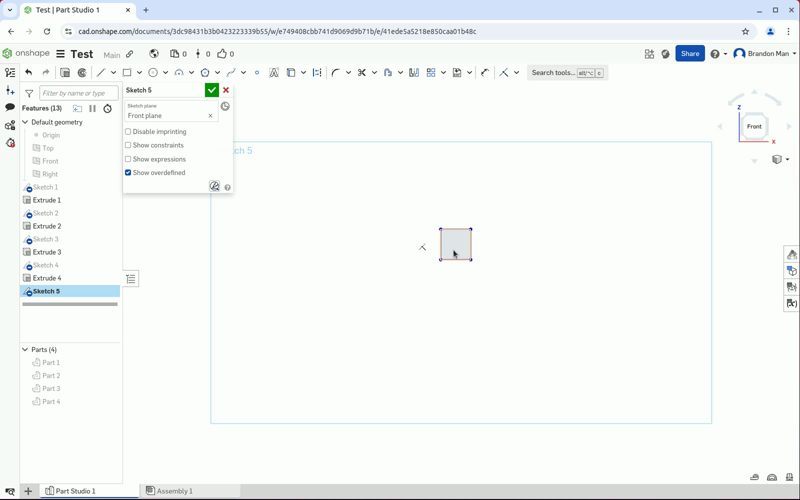
scroll(6)
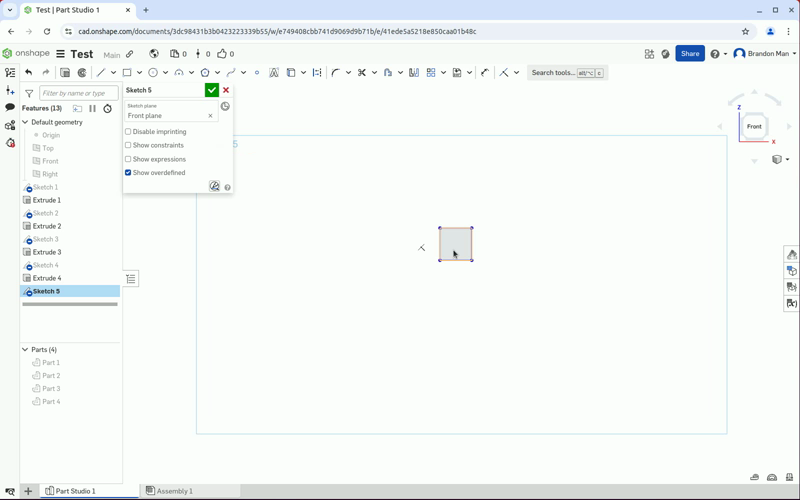
scroll(6)
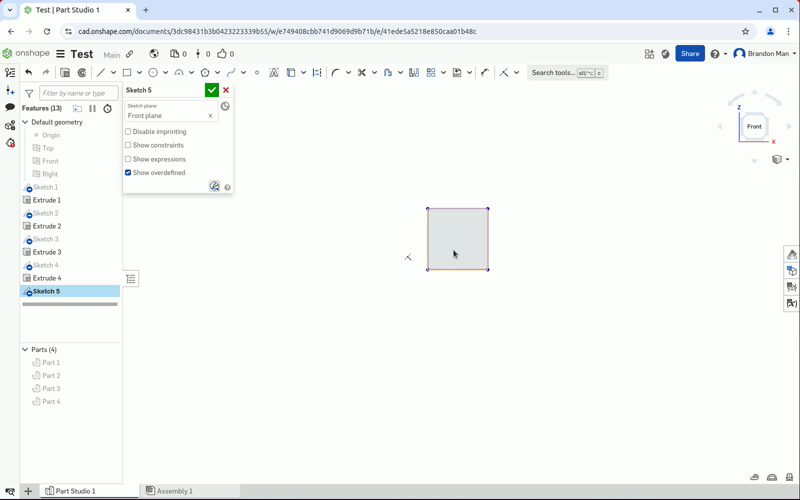
scroll(6)
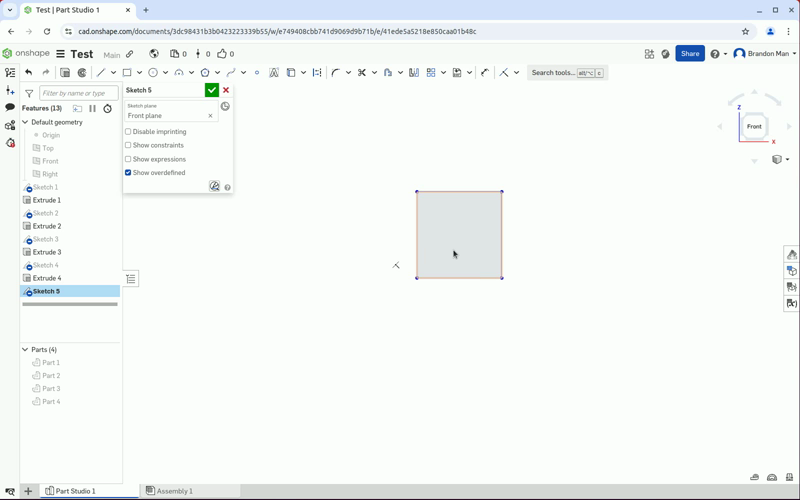
scroll(6)
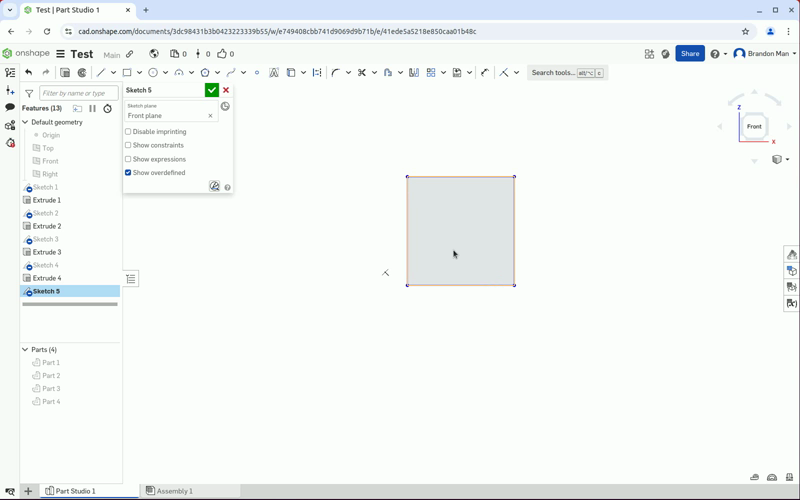
scroll(6)
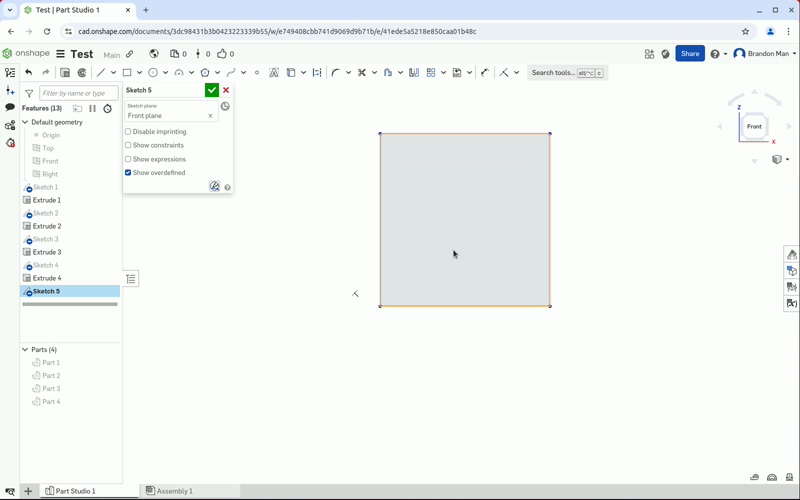
scroll(6)
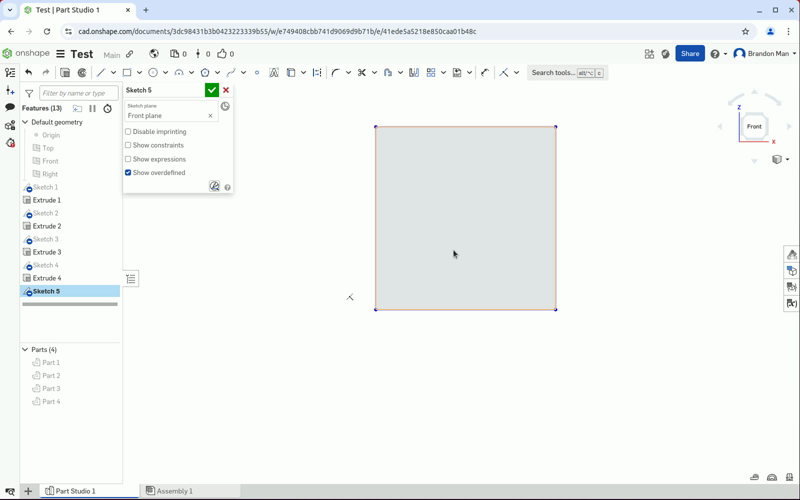
scroll(6)
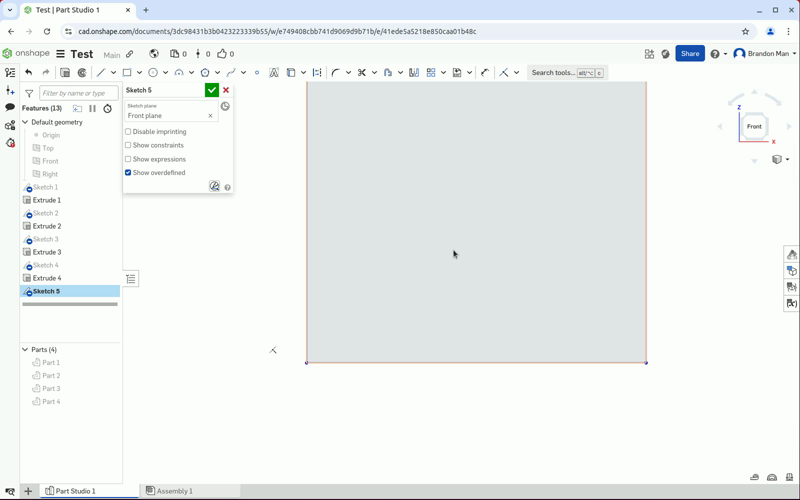
click(453, 249)
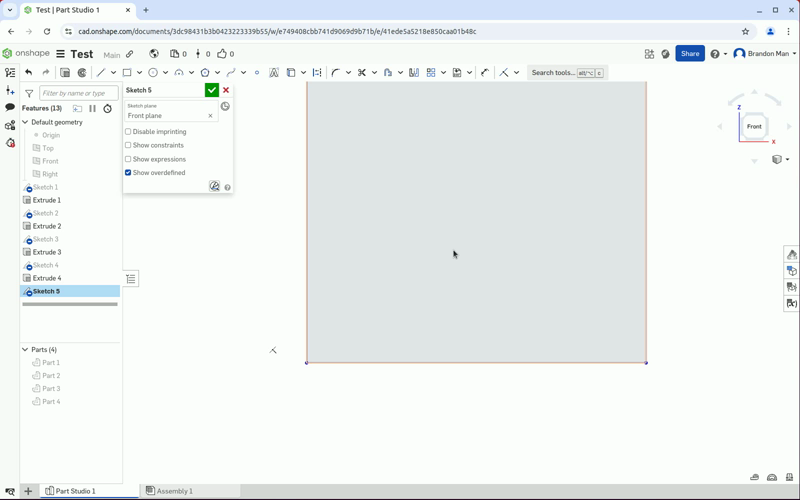
scroll(-6)
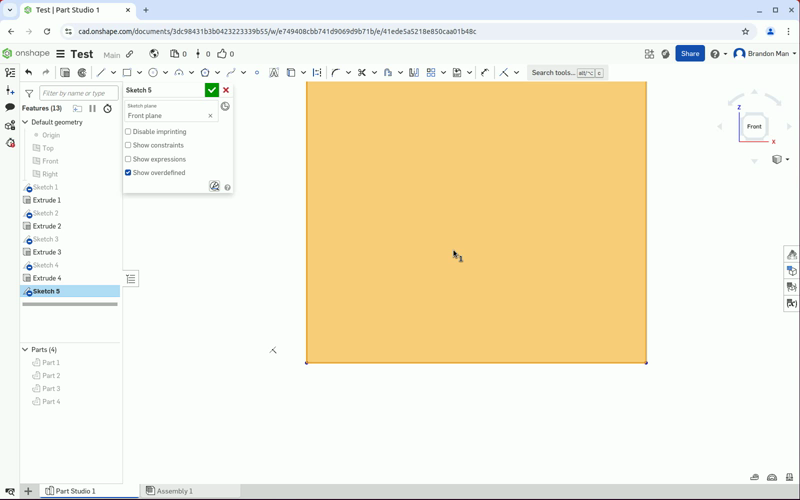
scroll(-6)
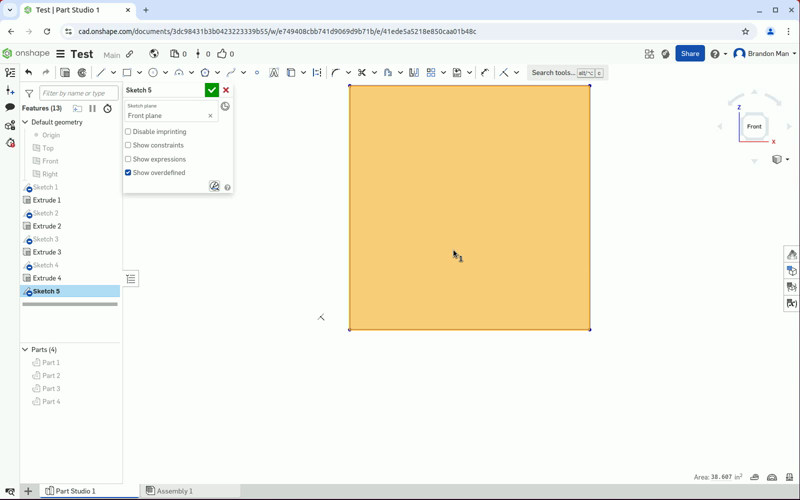
scroll(-6)
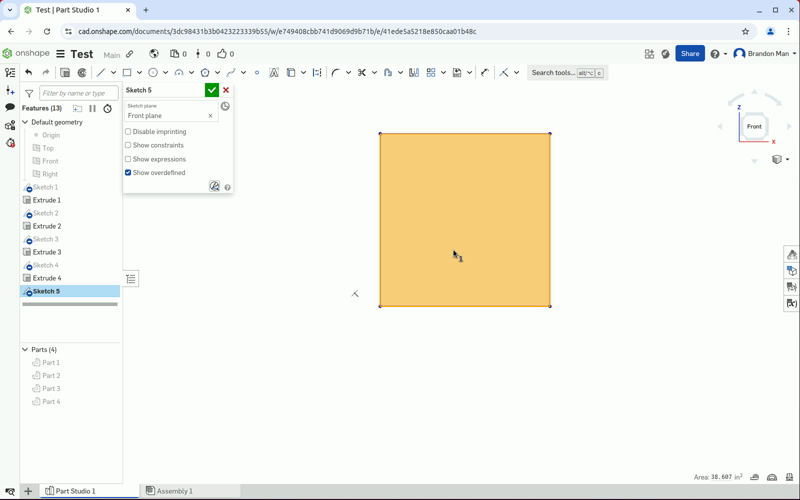
scroll(-6)
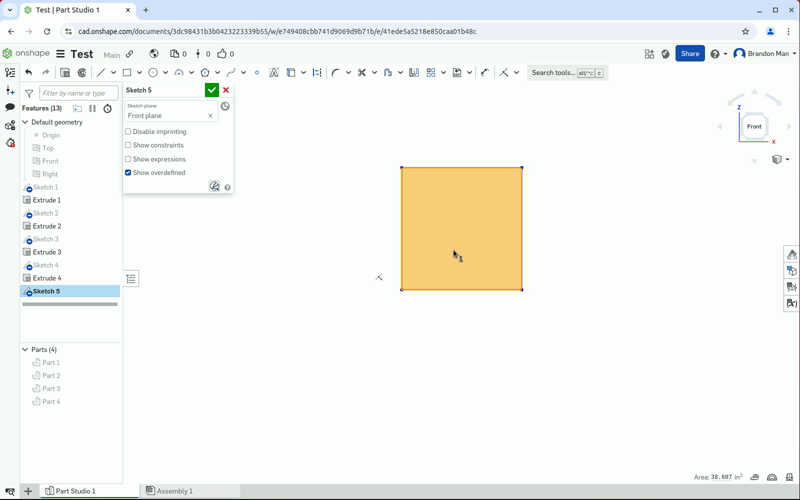
scroll(-6)
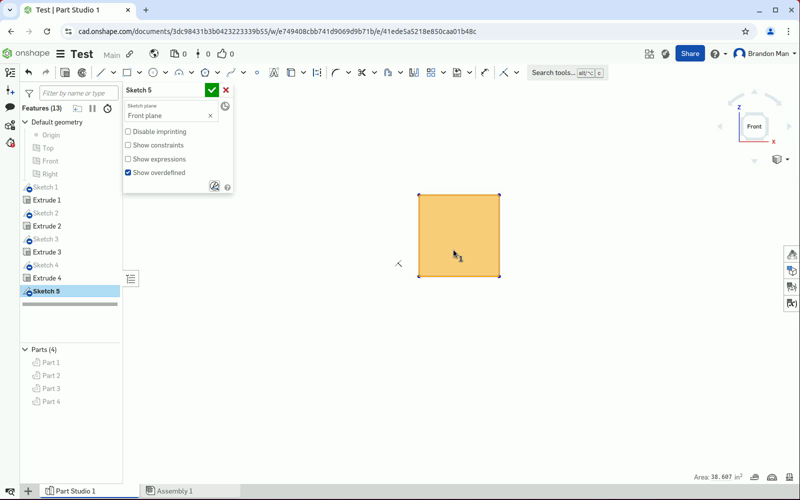
scroll(-6)
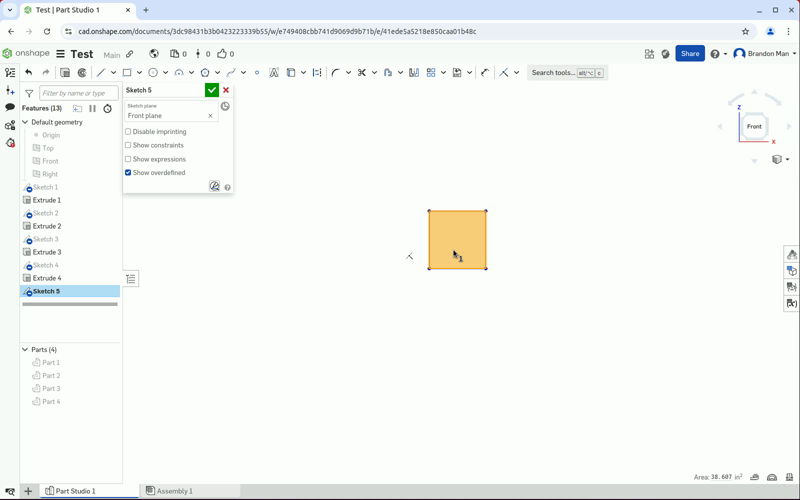
scroll(-6)
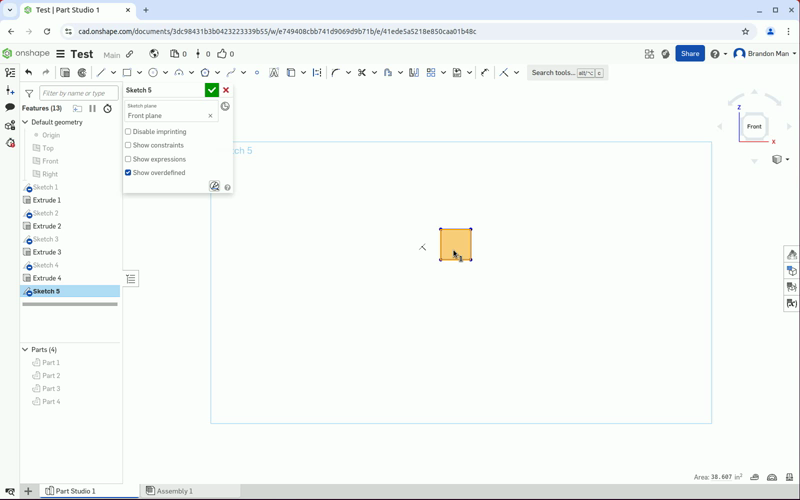
mouse_move(73, 352)
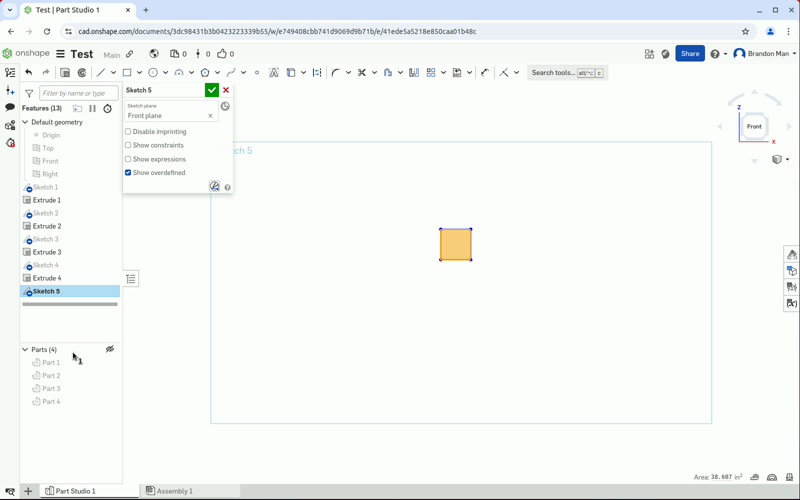
key(shift+y)
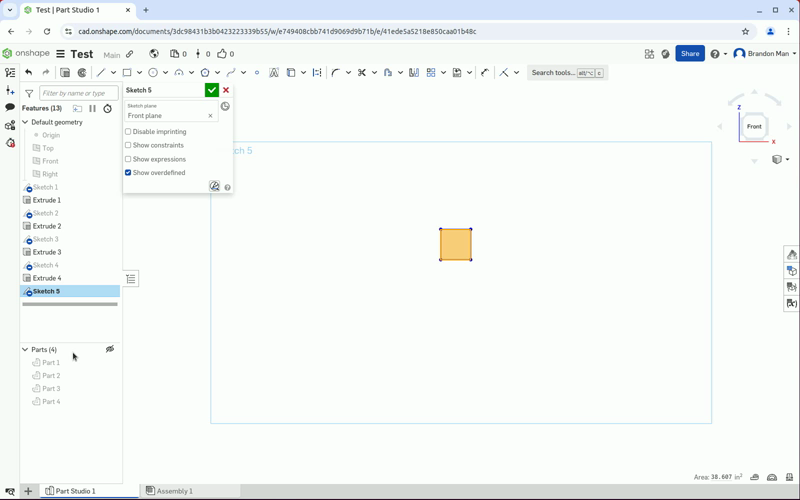
key(shift+e)
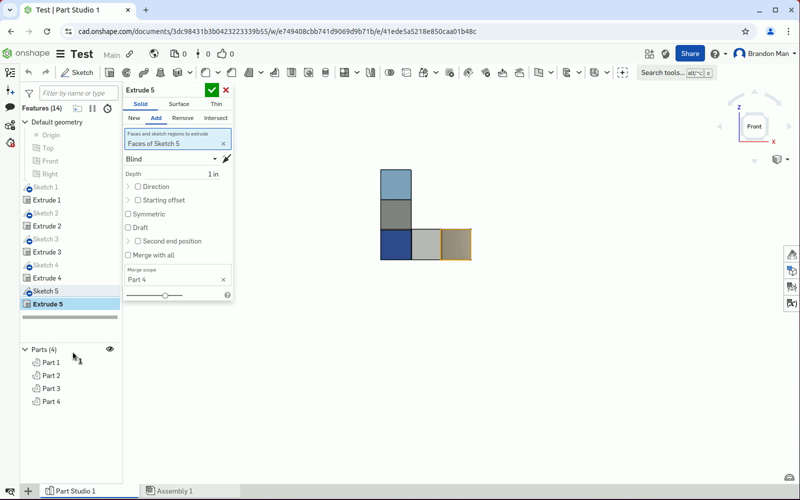
mouse_move(143, 106)
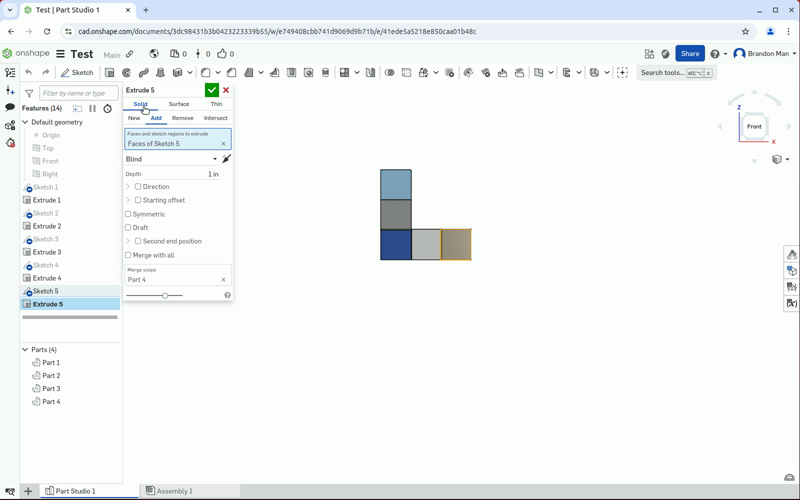
click(143, 106)
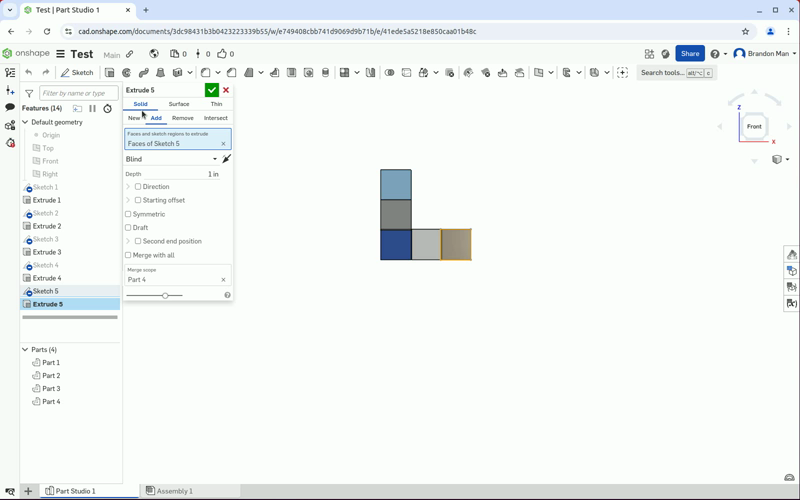
mouse_move(137, 120)
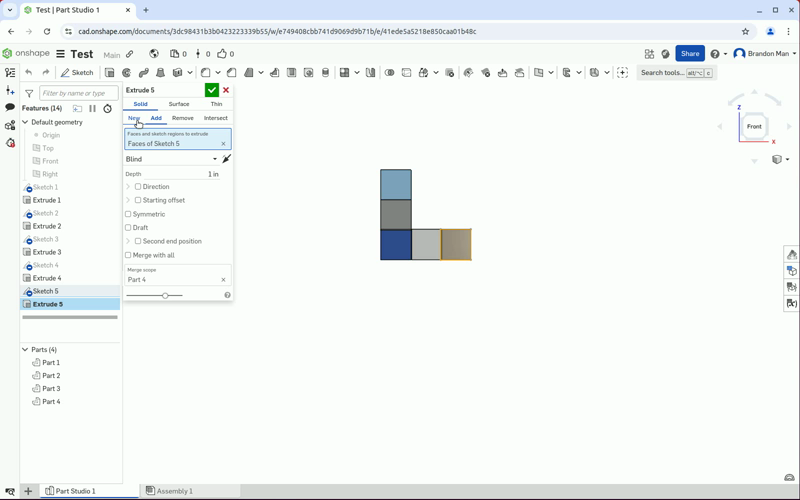
click(137, 120)
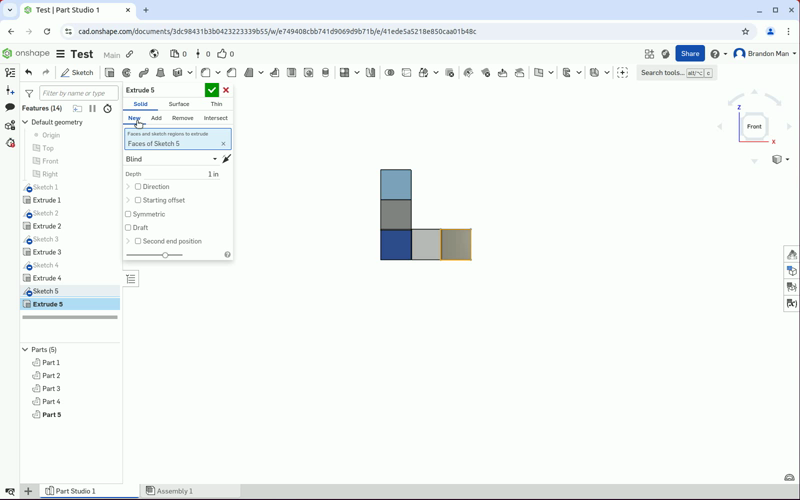
key(tab, 4)
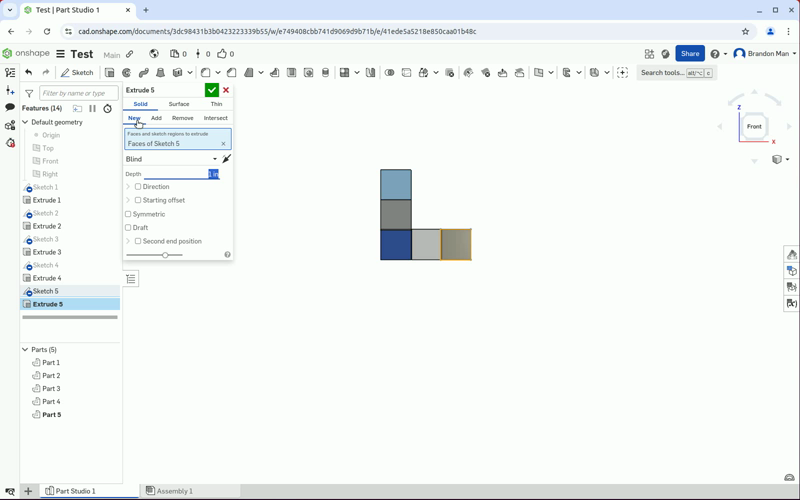
text(6.018)
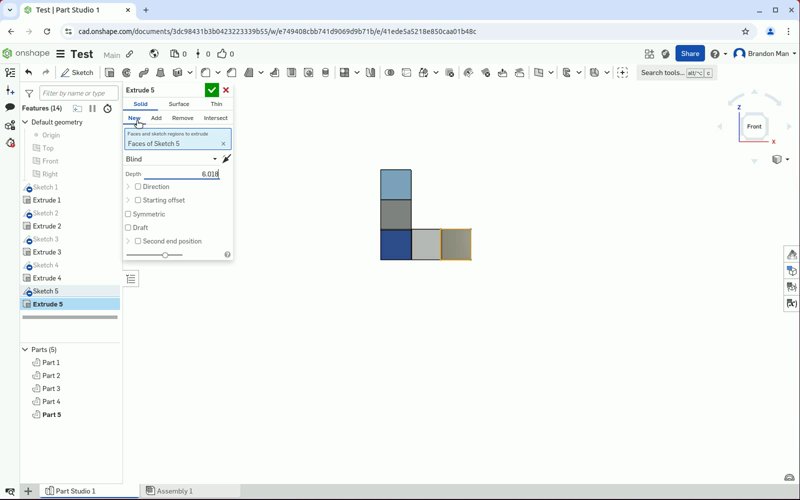
key(enter)
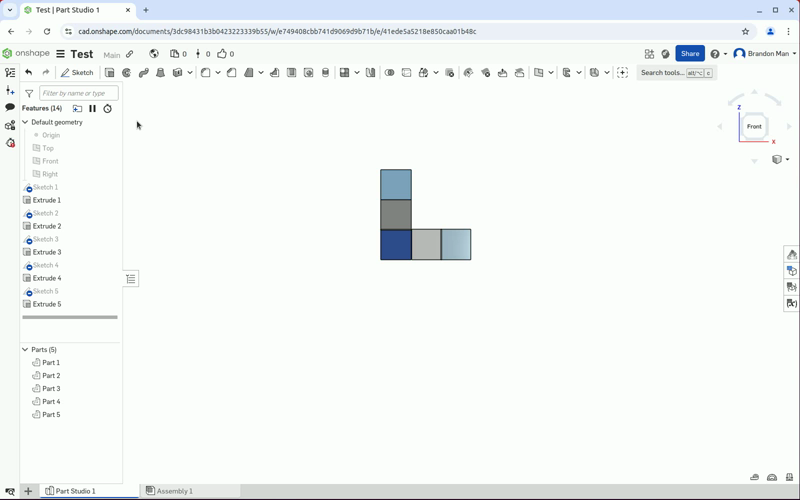
key(shift+h)
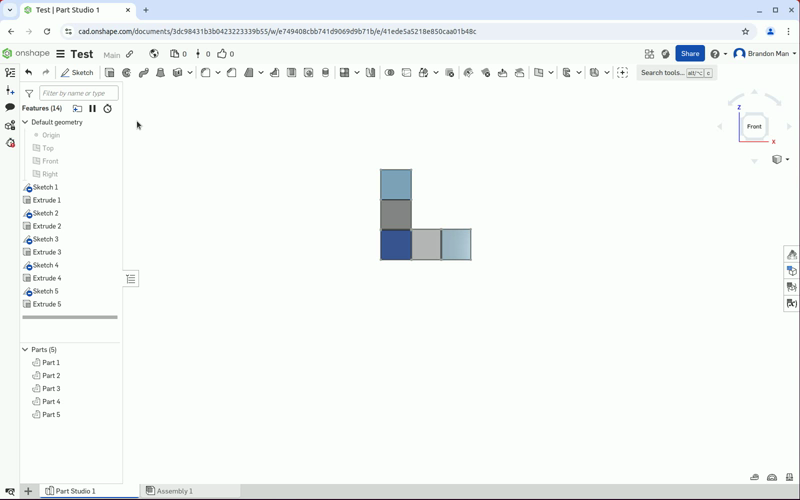
key(shift+h)
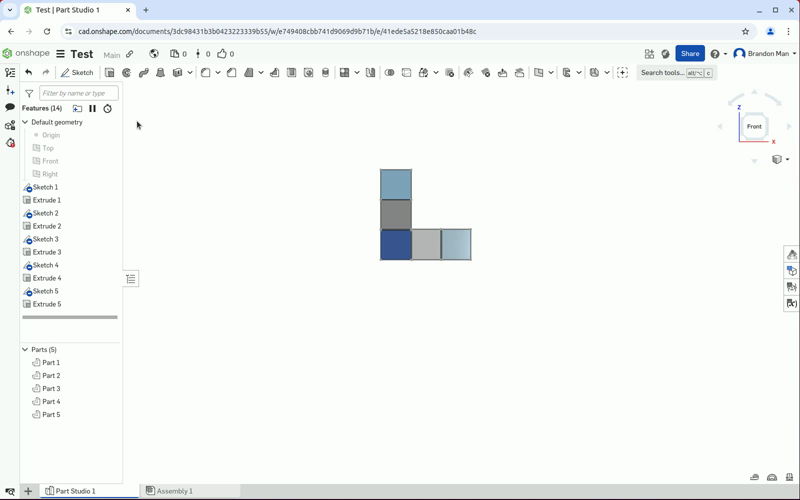
key(shift+7)
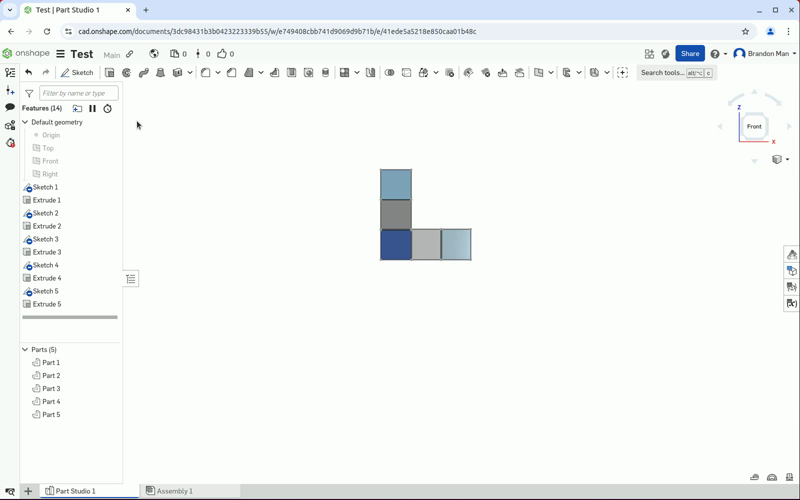
key(left, 2)
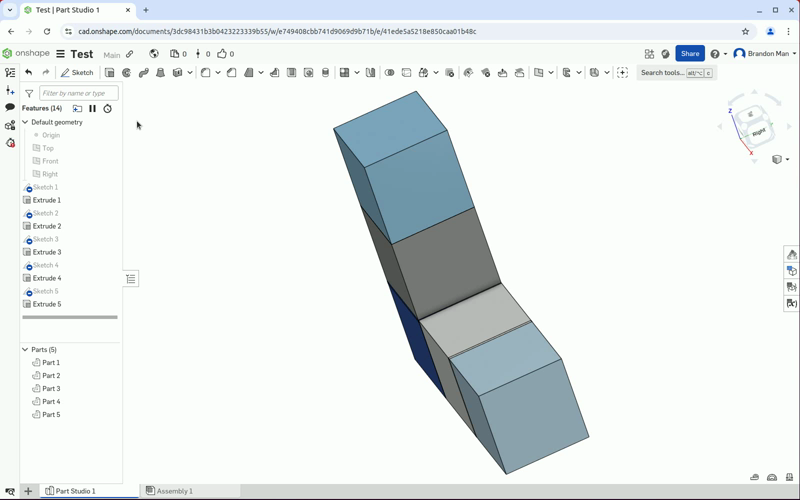
key(down, 2)
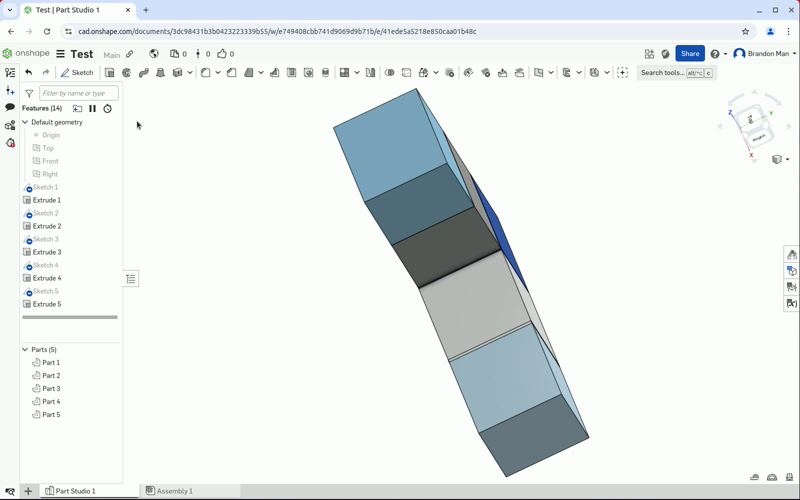
key(up, 2)
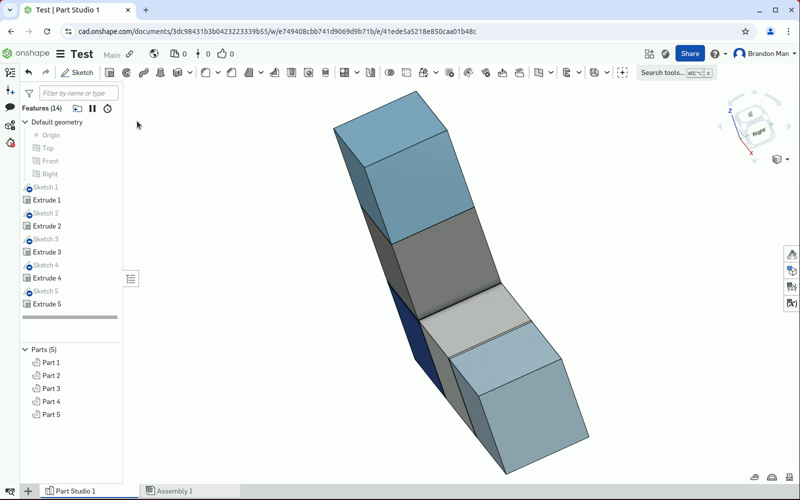
key(right, 2)
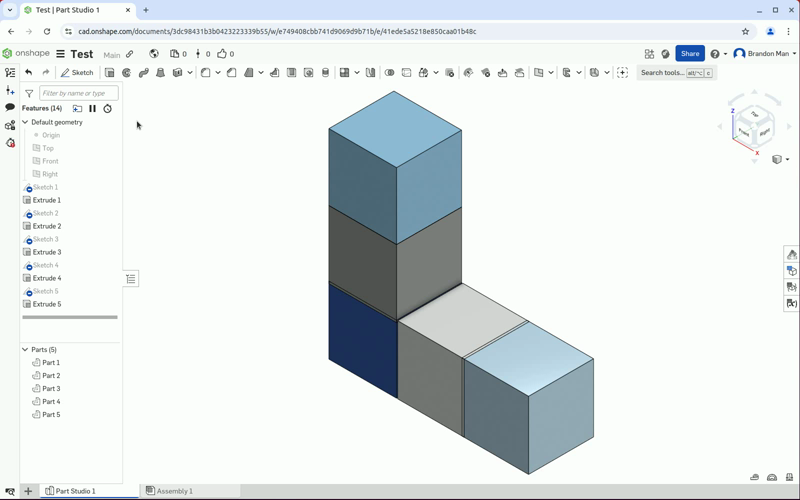
mouse_move(73, 189)
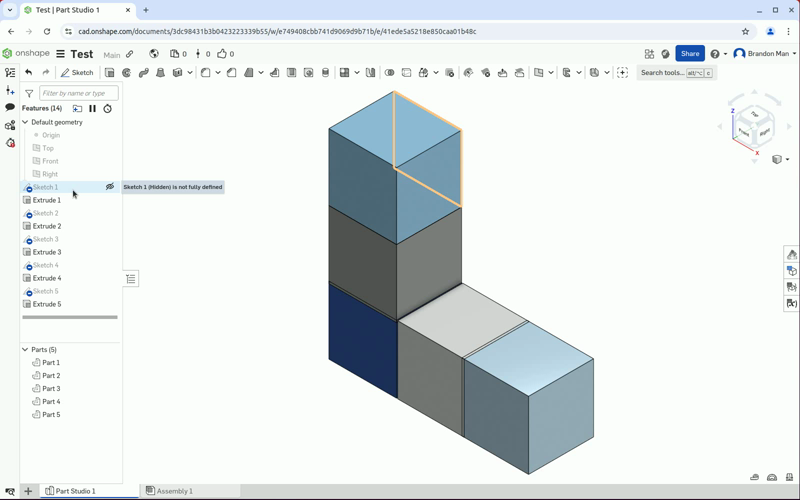
click(73, 189)